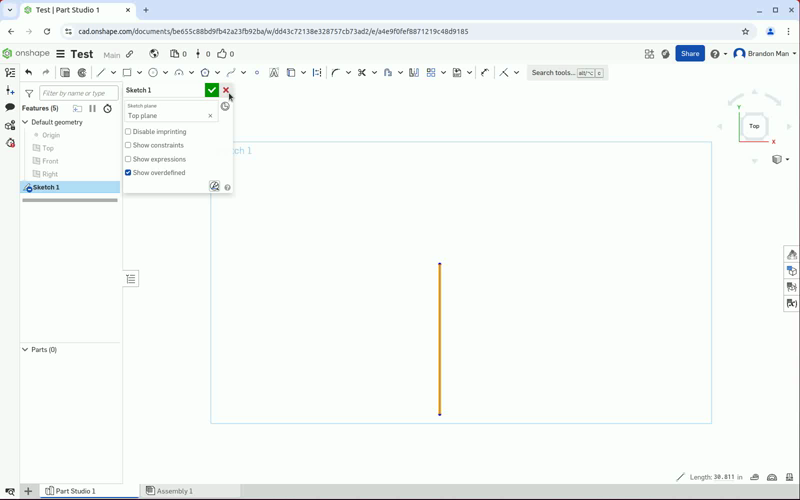
key(shift+h)
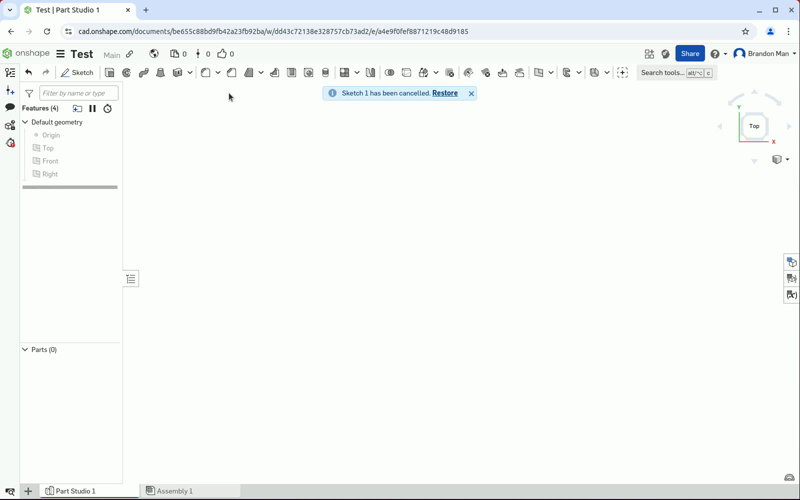
mouse_move(73, 352)
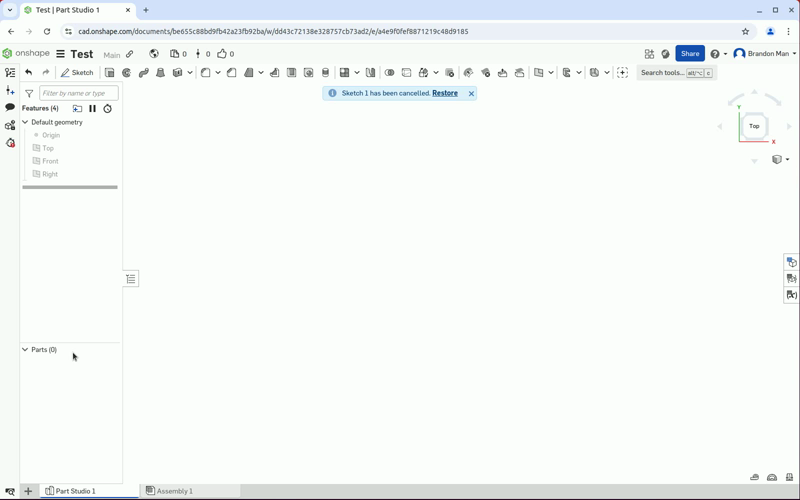
key(y)
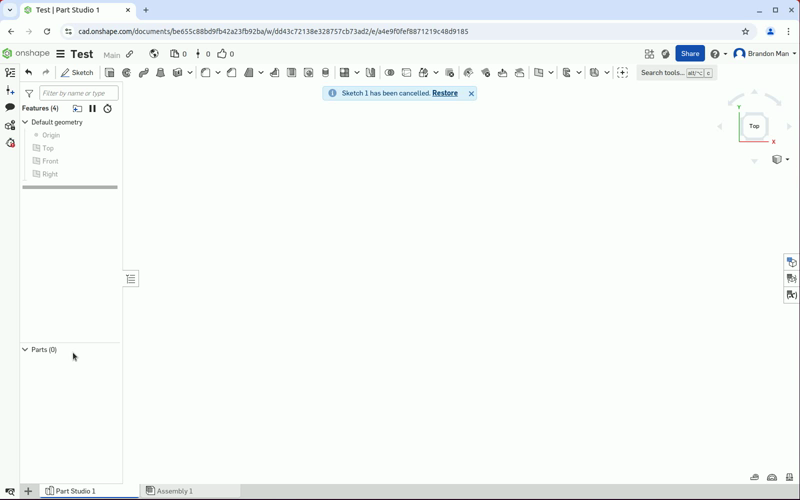
key(shift+p)
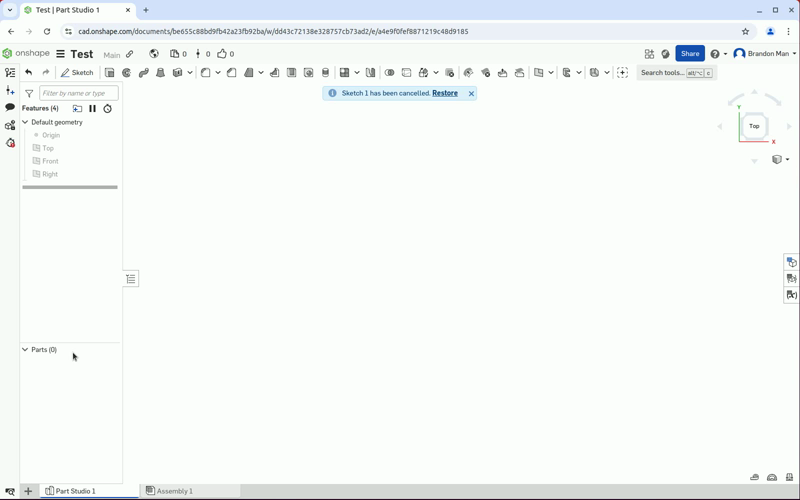
key(space)
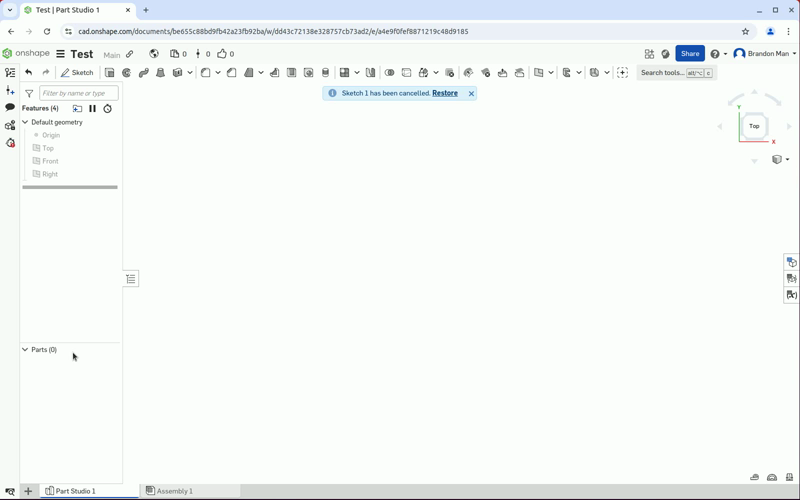
key_down(shift)
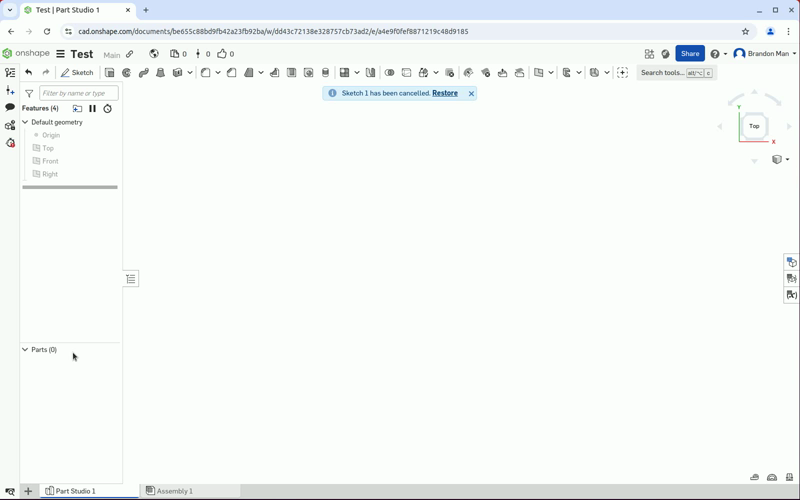
key(up)
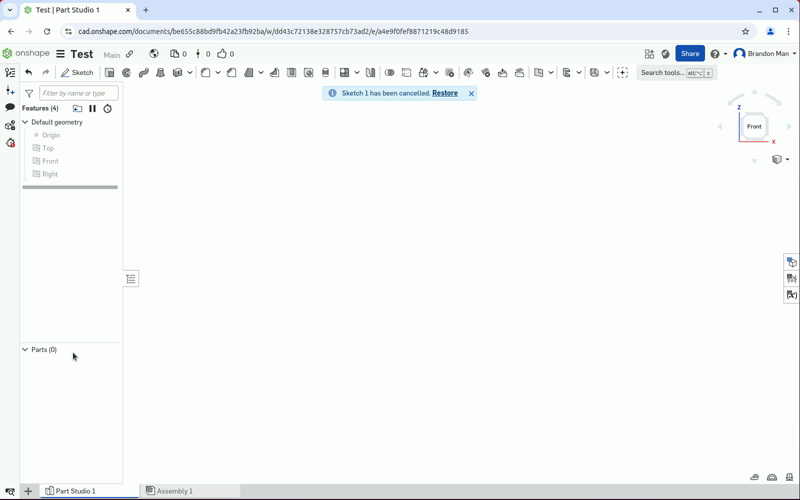
key_up(shift)
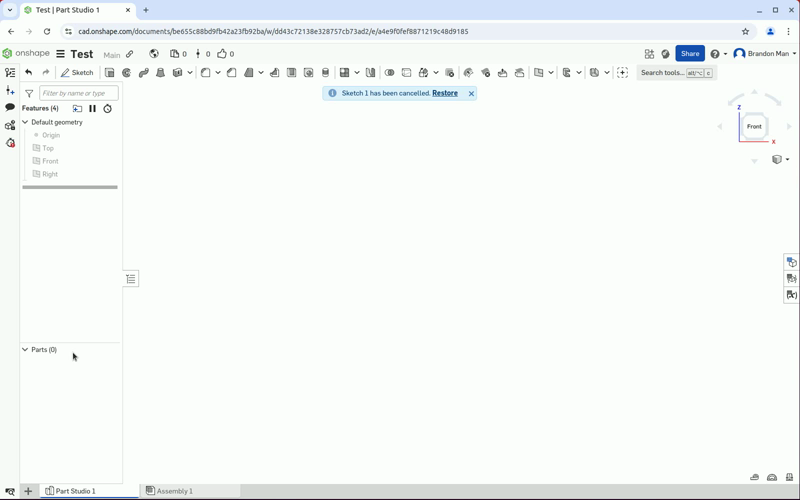
mouse_move(73, 352)
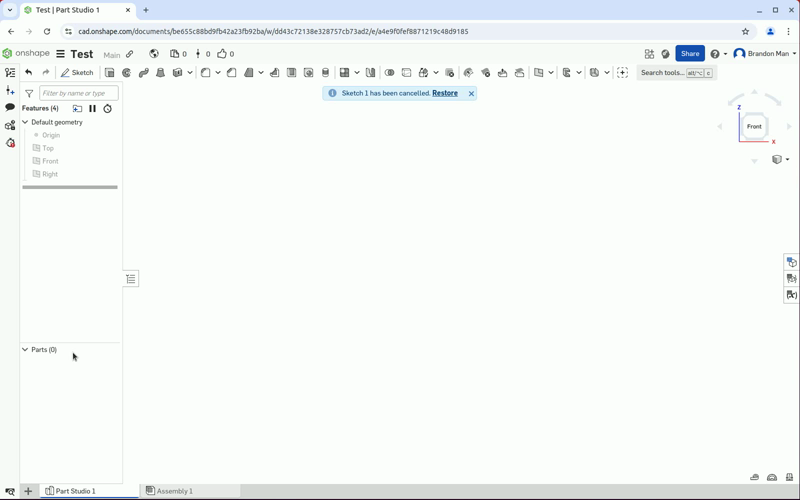
key(shift+y)
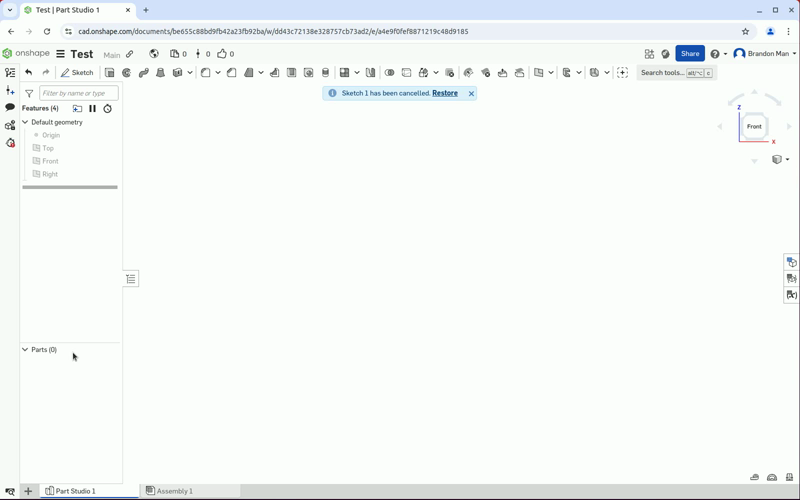
key(shift+s)
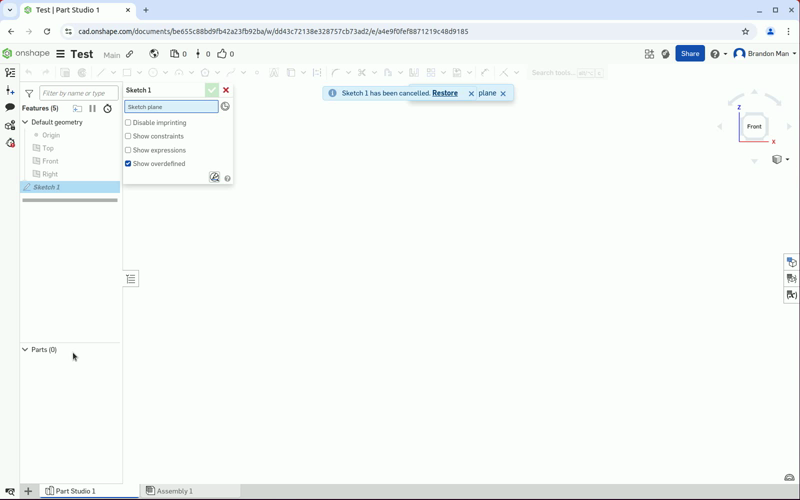
mouse_move(73, 163)
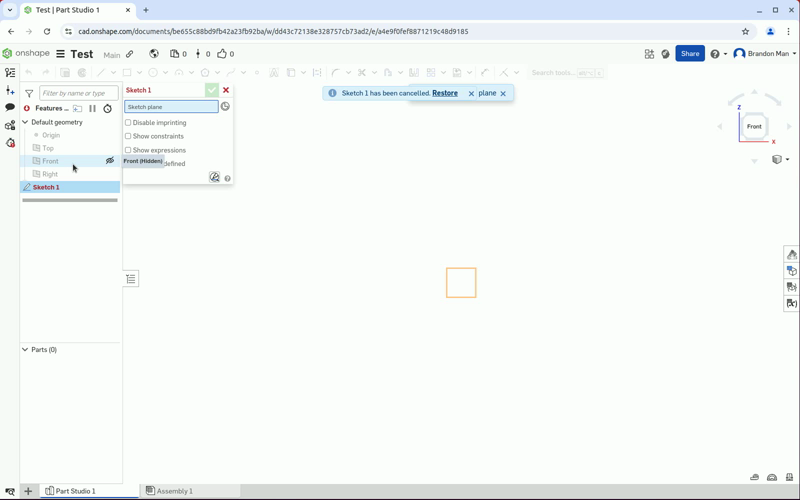
click(73, 163)
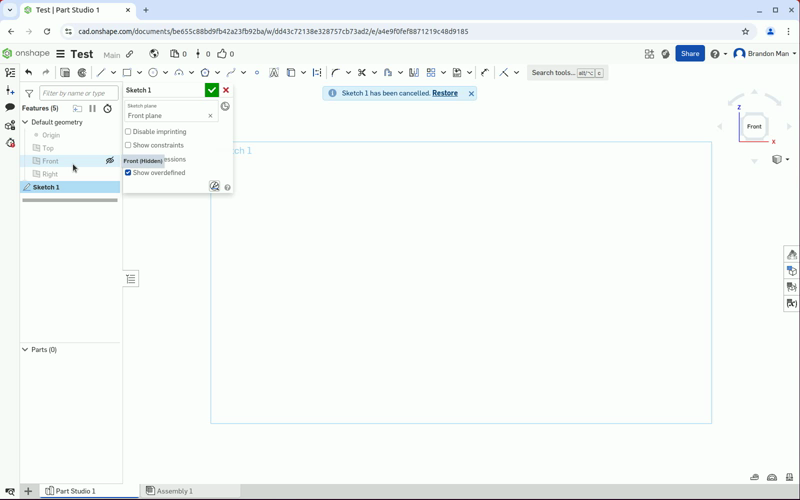
mouse_move(73, 352)
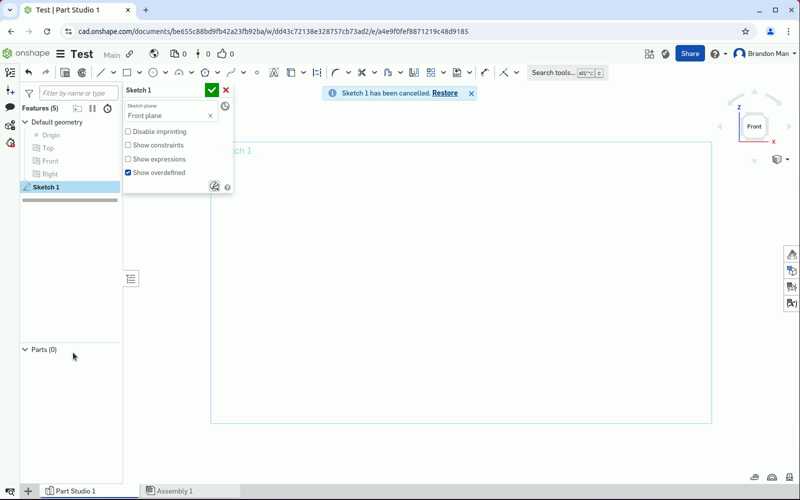
key(y)
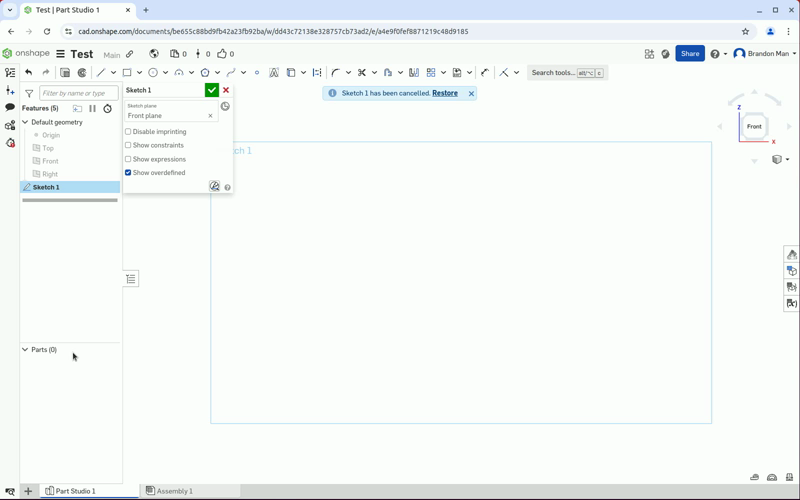
key(l)
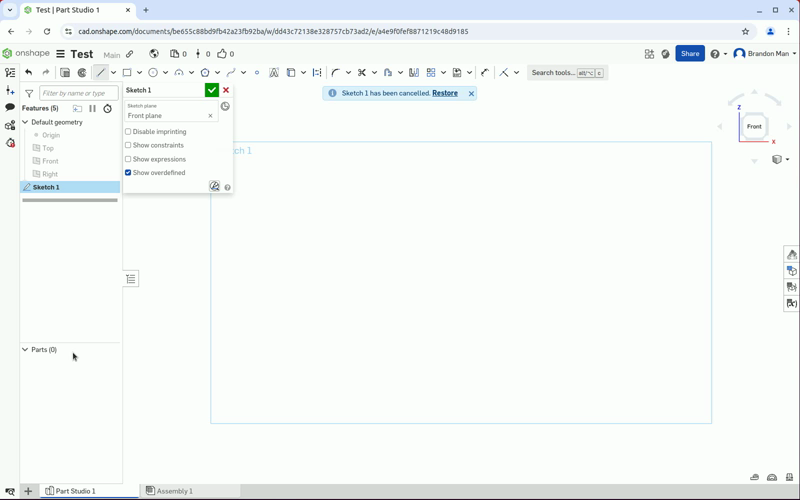
key_down(shift)
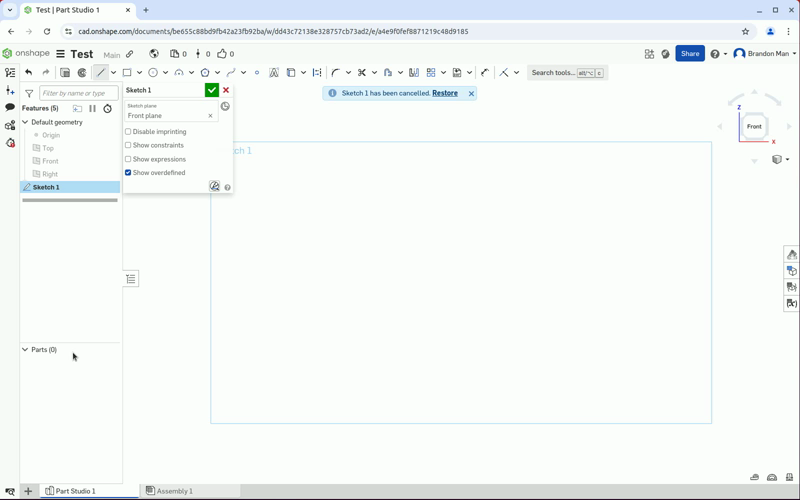
mouse_move(460, 395)
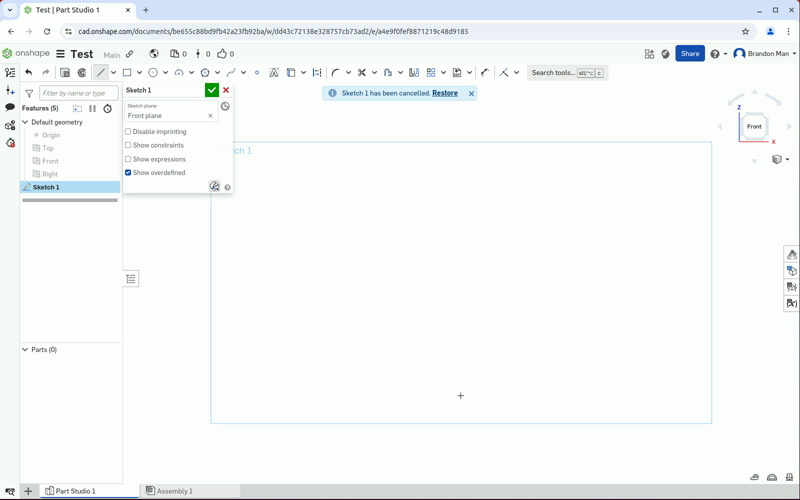
click(460, 395)
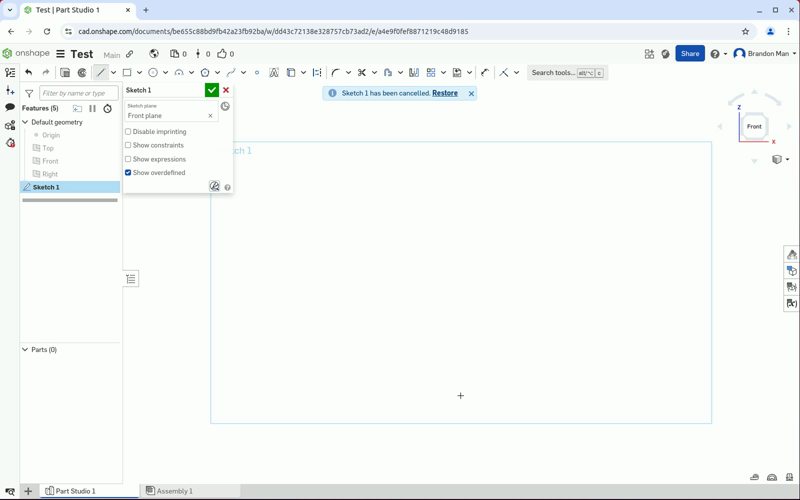
key_up(shift)
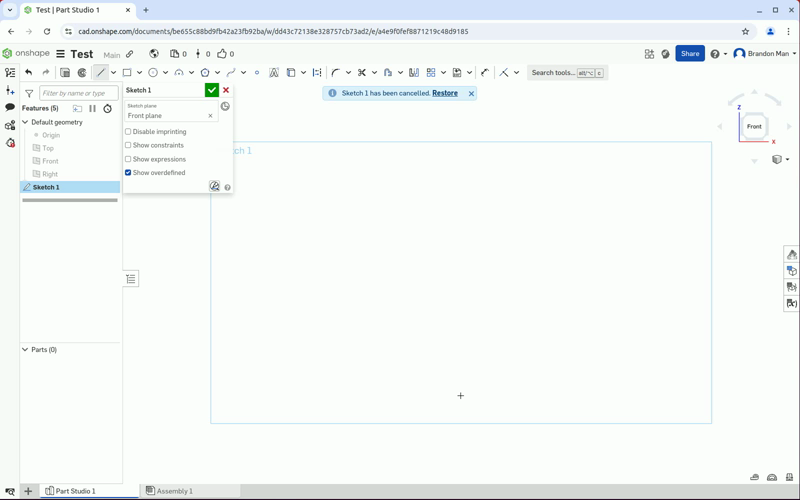
key_down(shift)
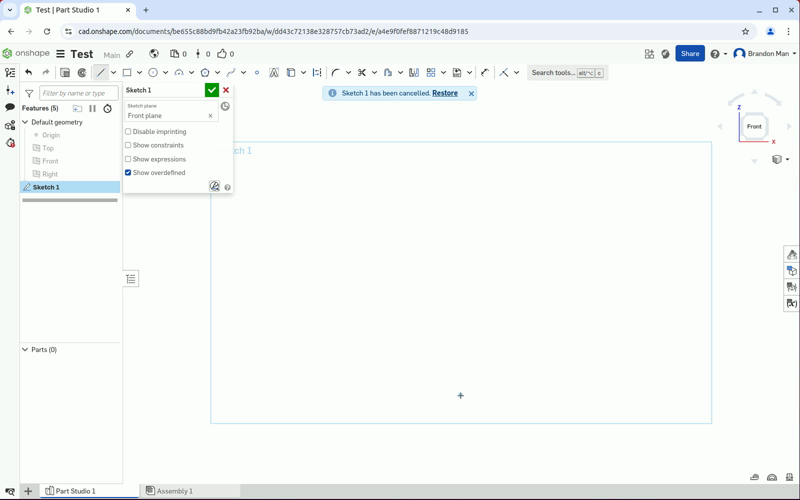
mouse_move(541, 395)
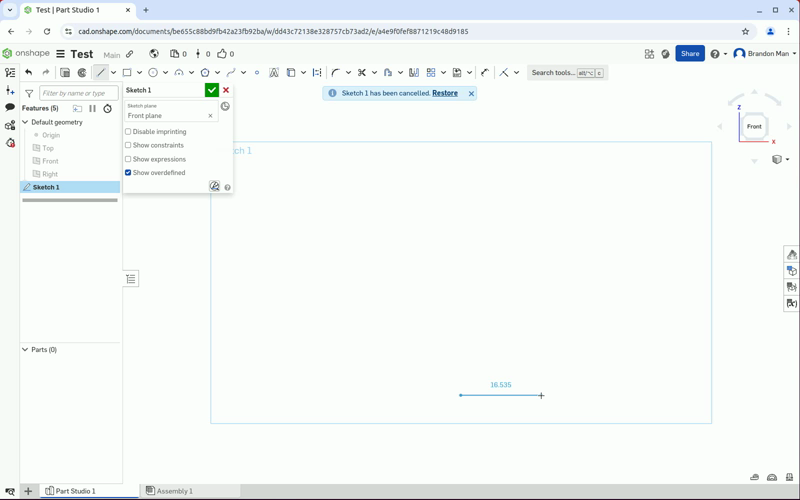
click(541, 395)
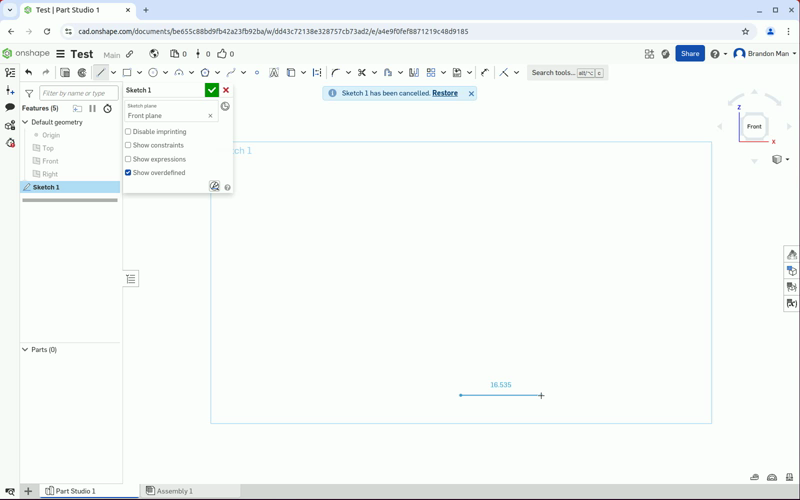
key_up(shift)
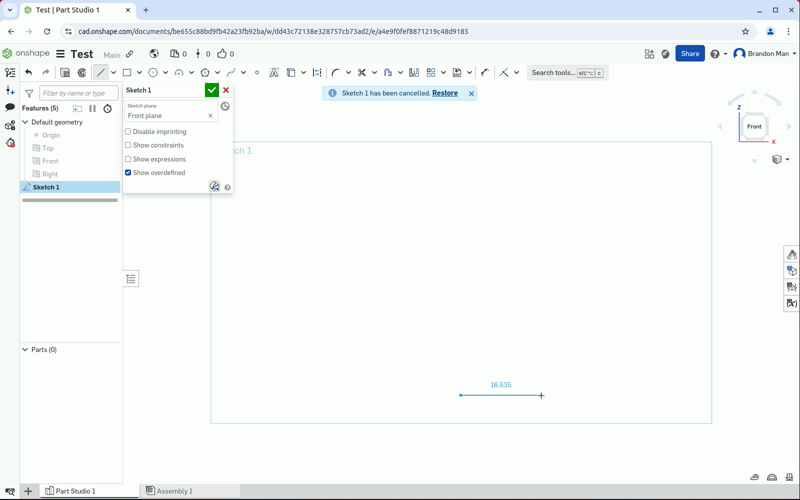
key_down(shift)
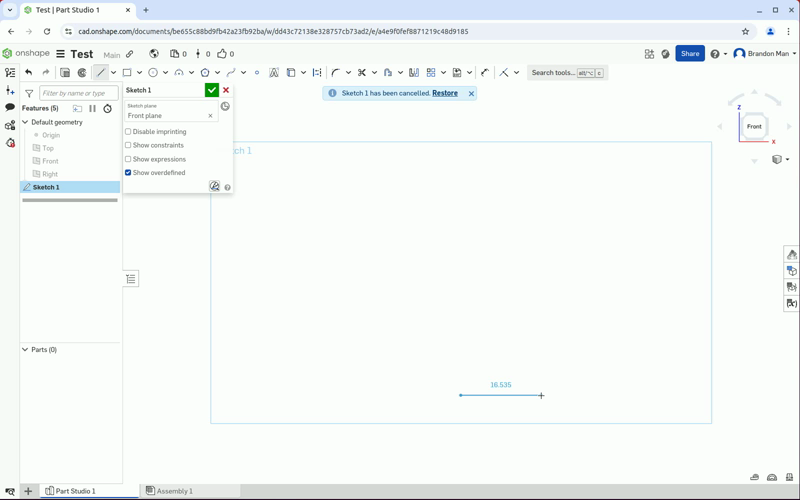
mouse_move(541, 282)
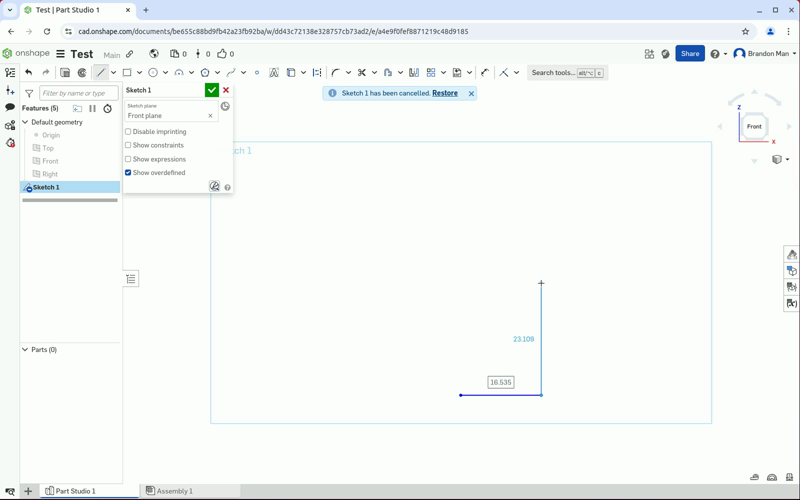
click(541, 282)
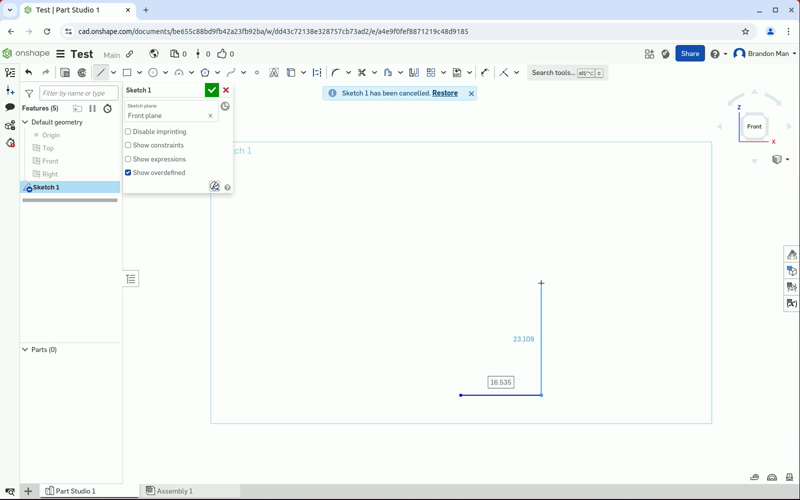
key_up(shift)
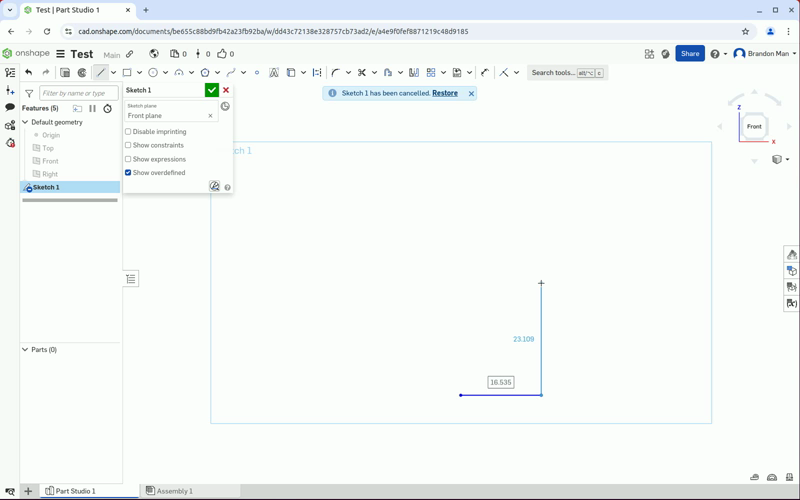
key_down(shift)
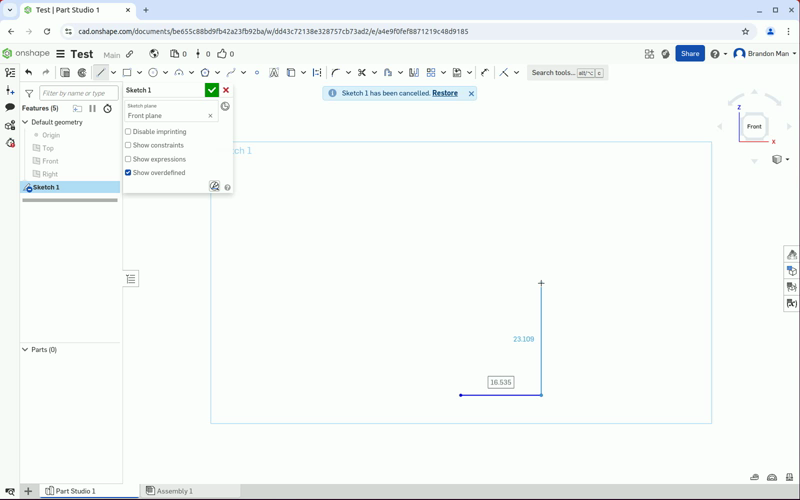
mouse_move(460, 282)
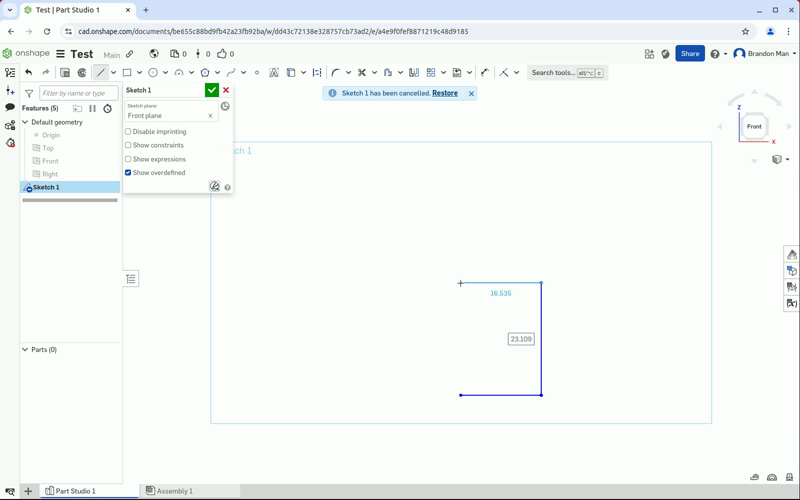
click(460, 282)
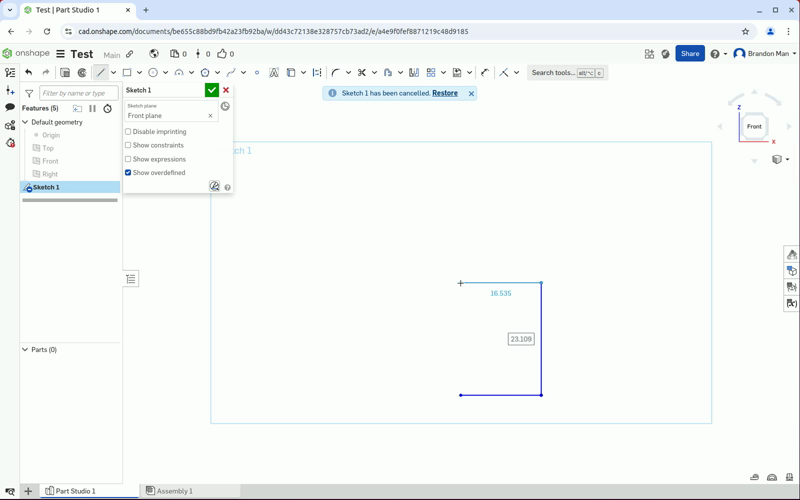
key_up(shift)
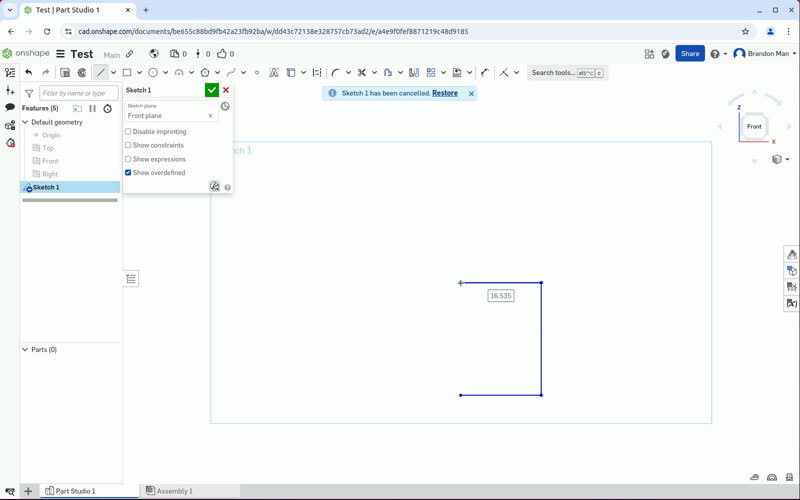
key_down(shift)
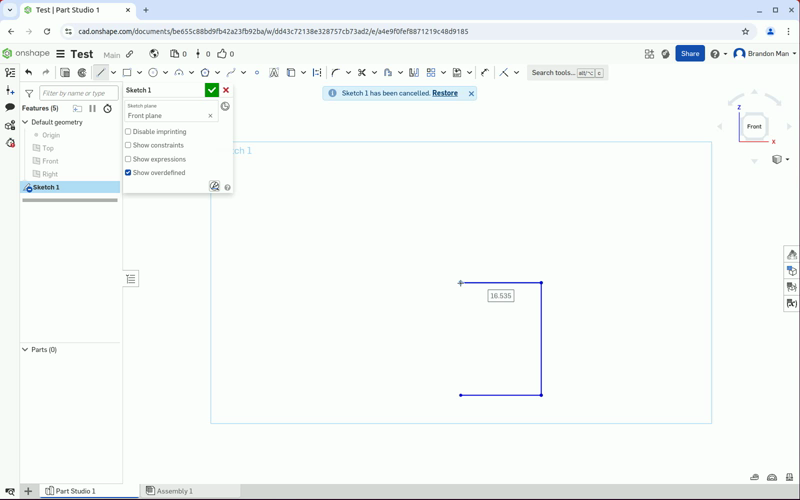
mouse_move(460, 395)
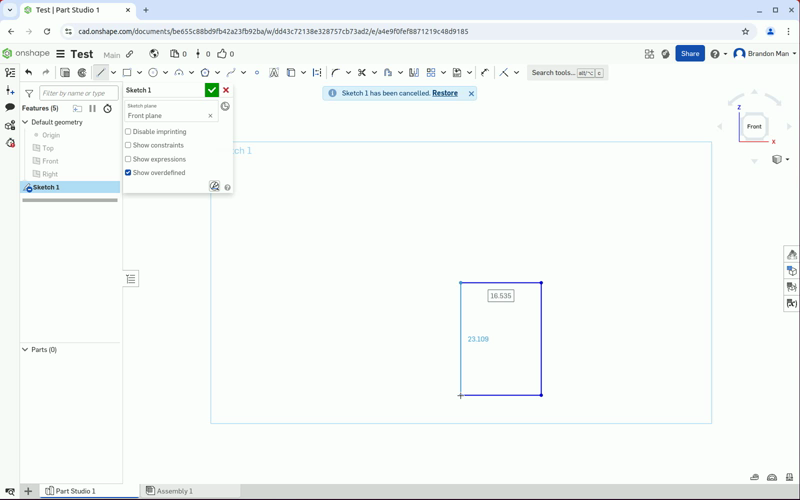
key_up(shift)
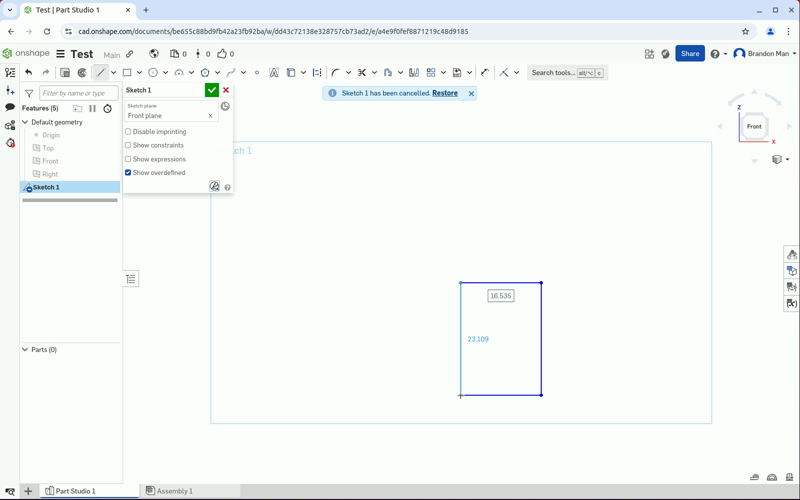
click(460, 395)
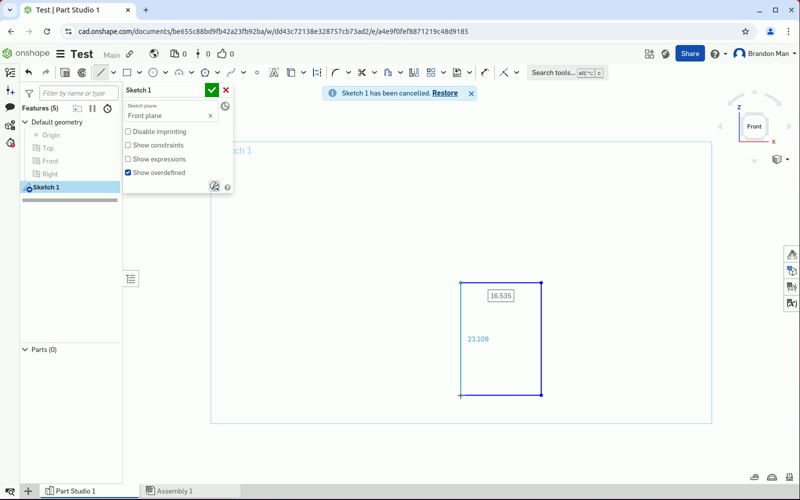
key(esc)
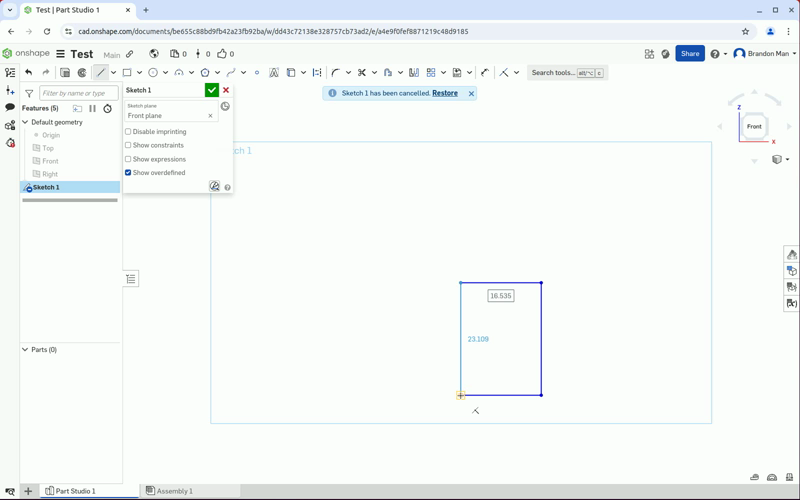
key(l)
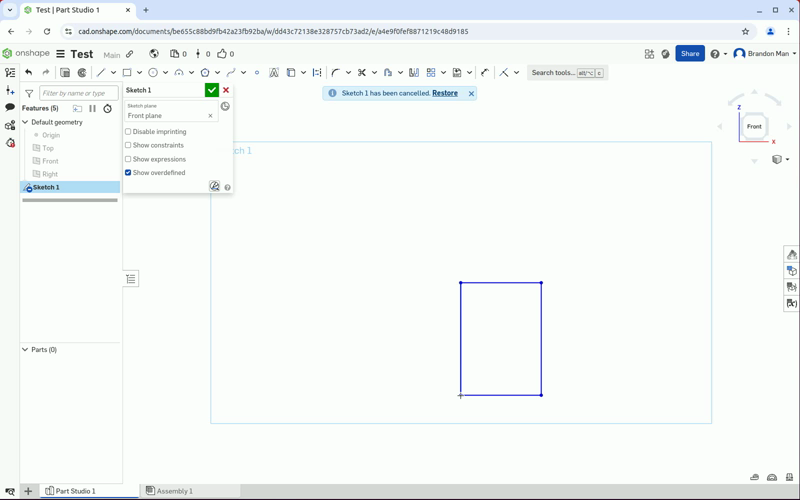
key_down(shift)
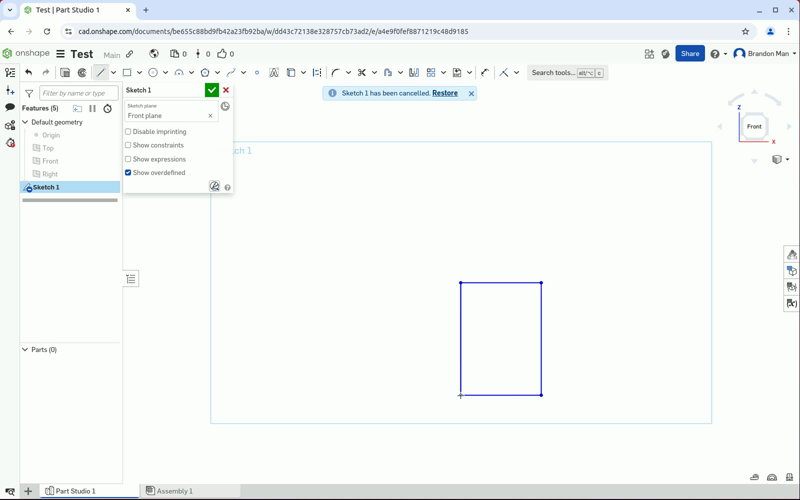
mouse_move(492, 378)
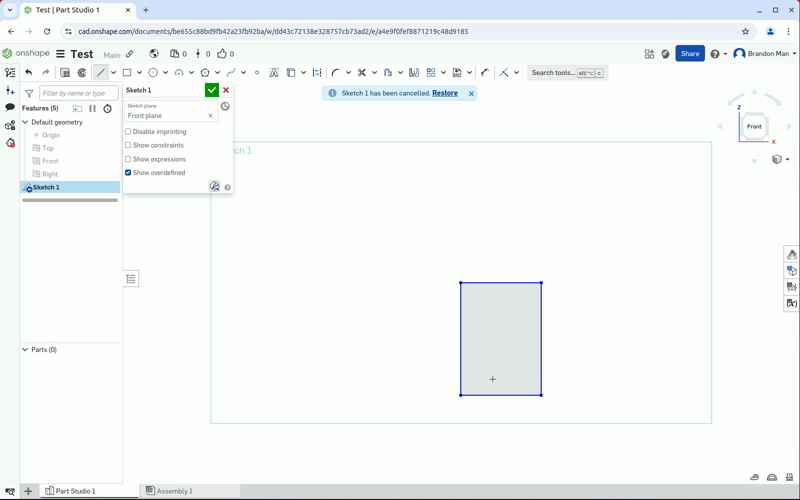
click(492, 378)
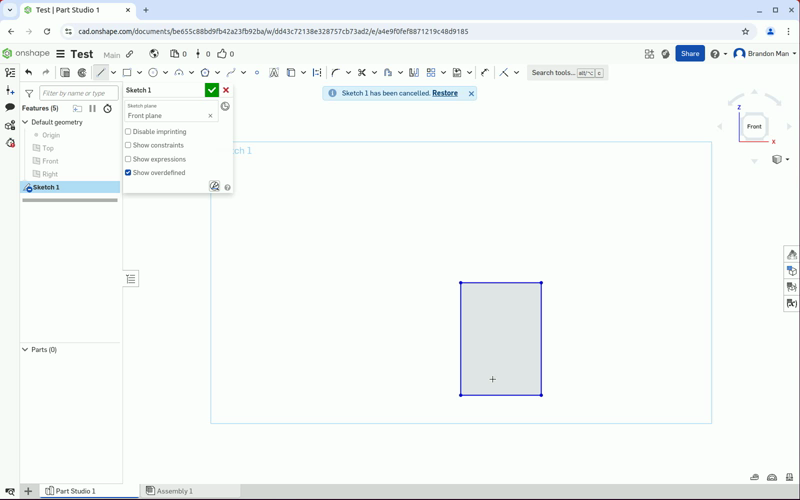
key_up(shift)
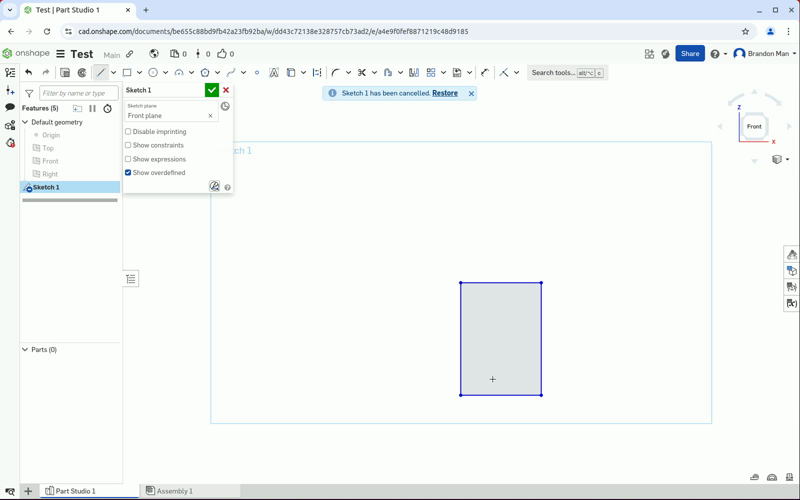
key_down(shift)
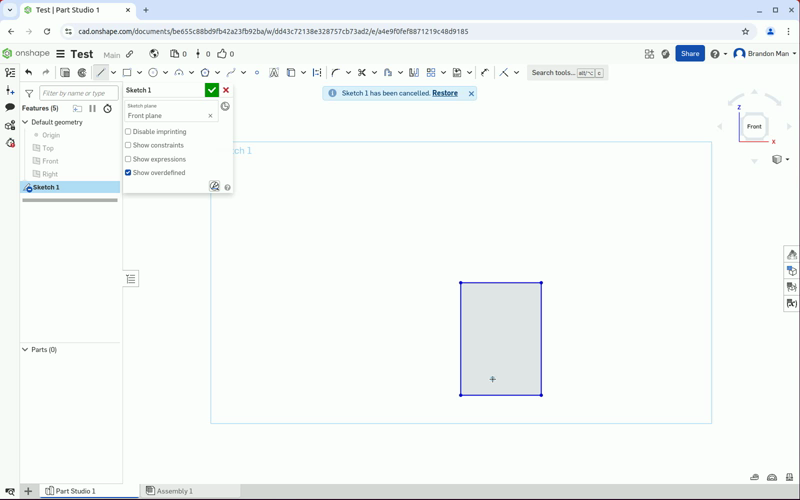
mouse_move(522, 378)
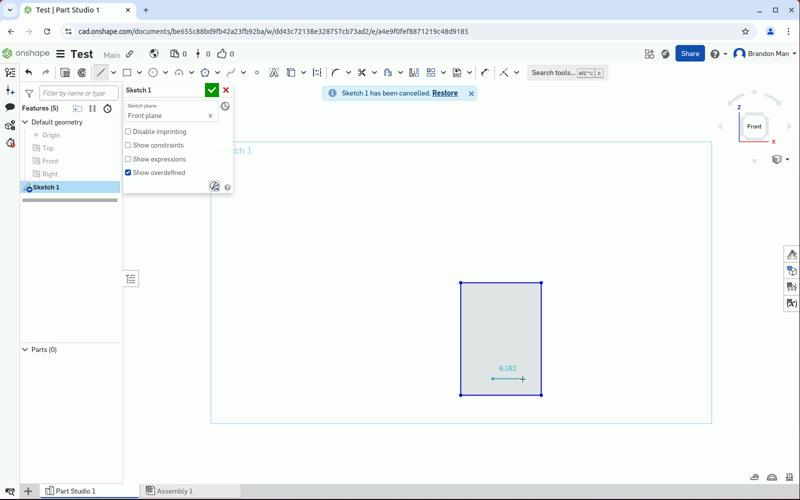
mouse_move(524, 378)
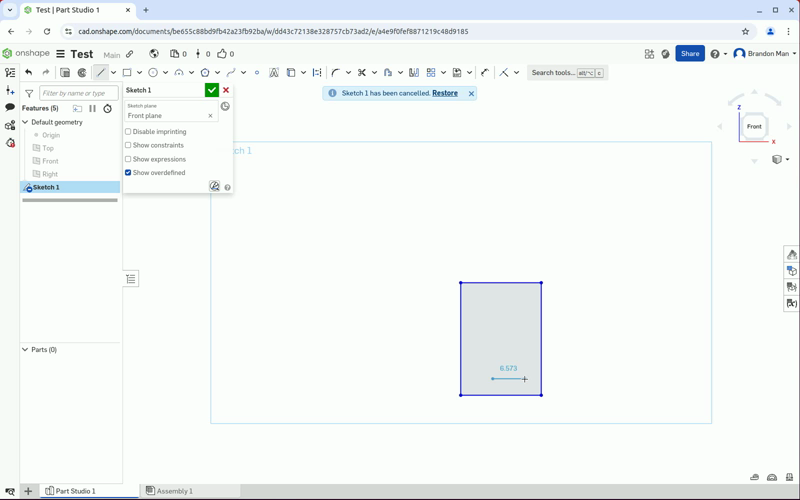
click(524, 378)
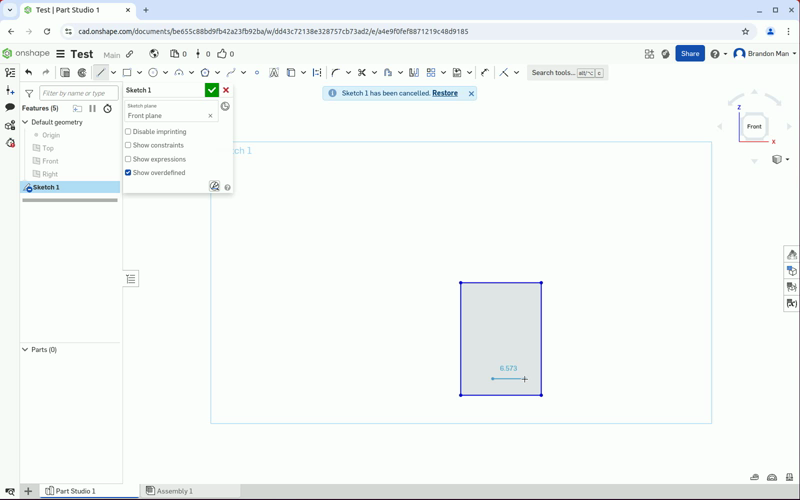
key_up(shift)
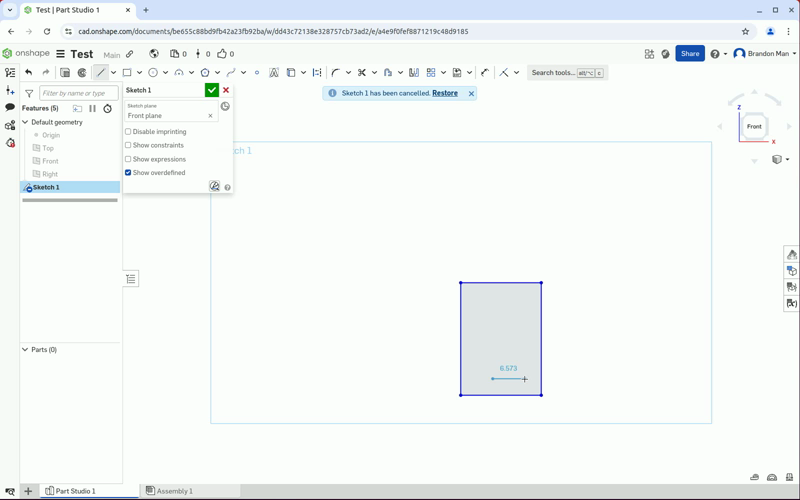
key_down(shift)
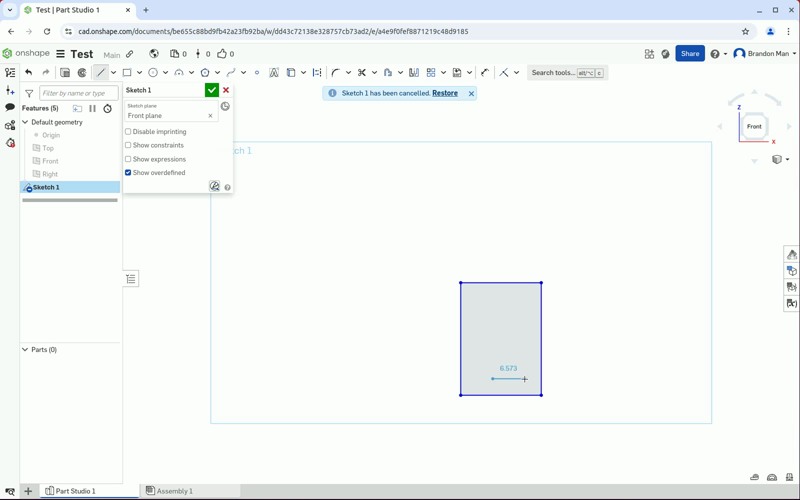
mouse_move(524, 315)
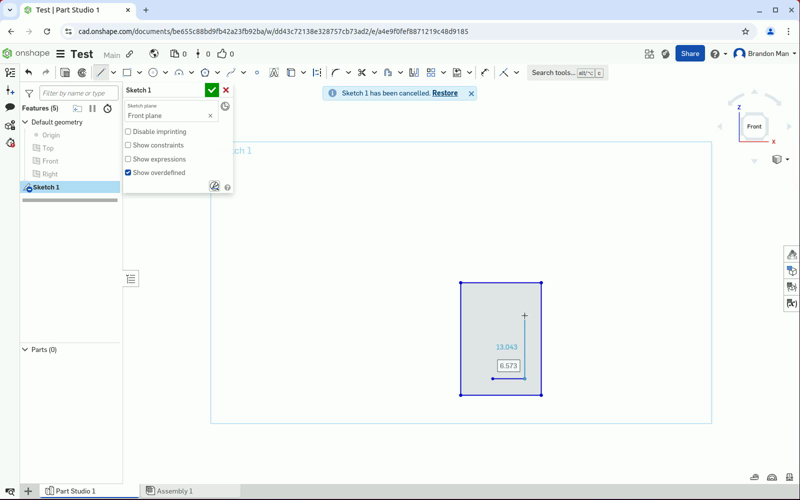
click(524, 315)
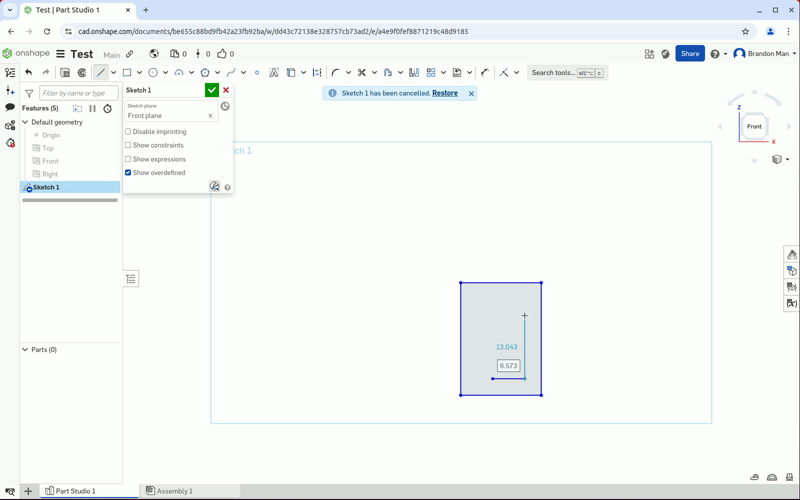
key_up(shift)
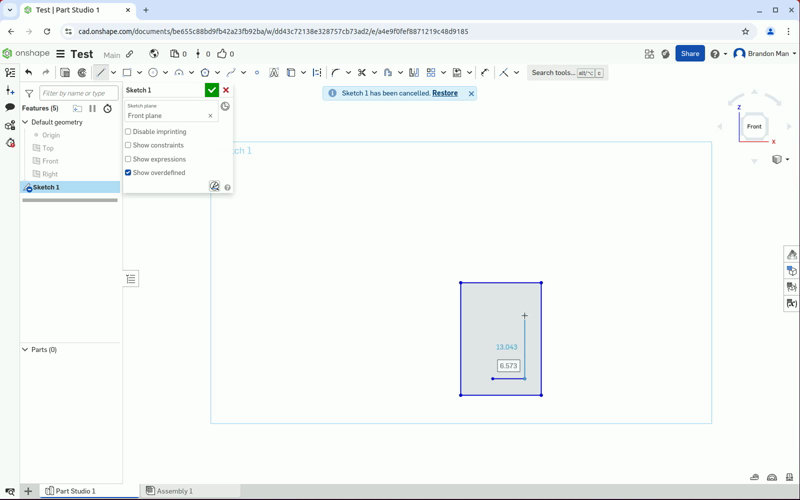
key_down(shift)
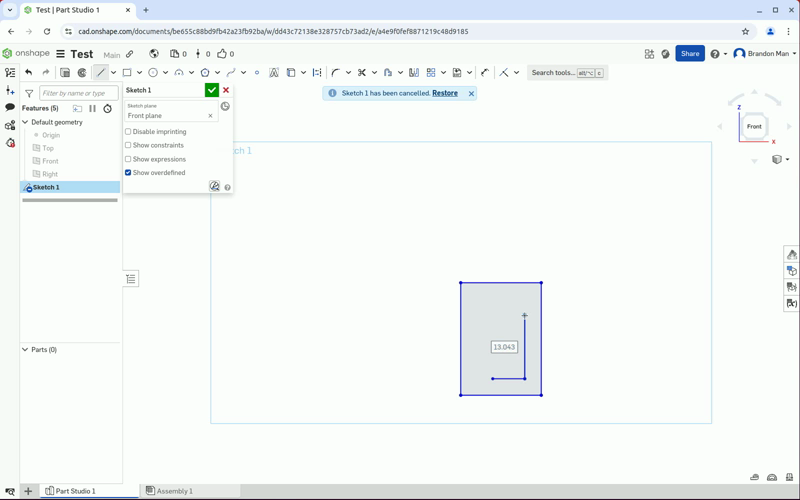
mouse_move(554, 315)
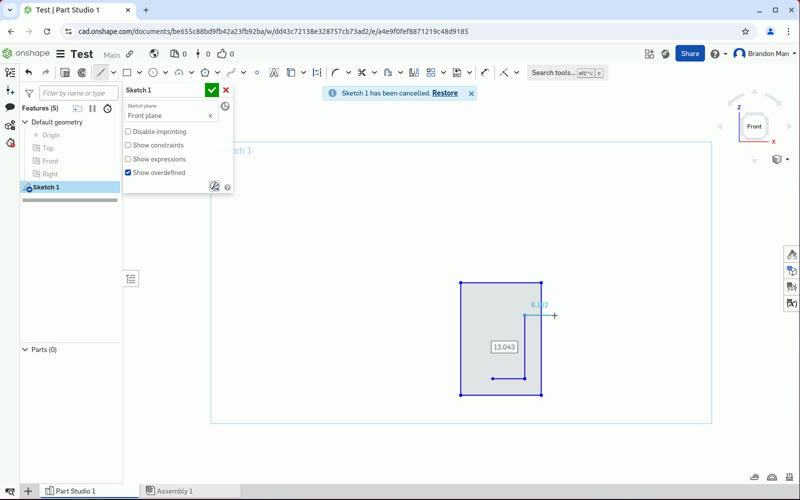
mouse_move(492, 315)
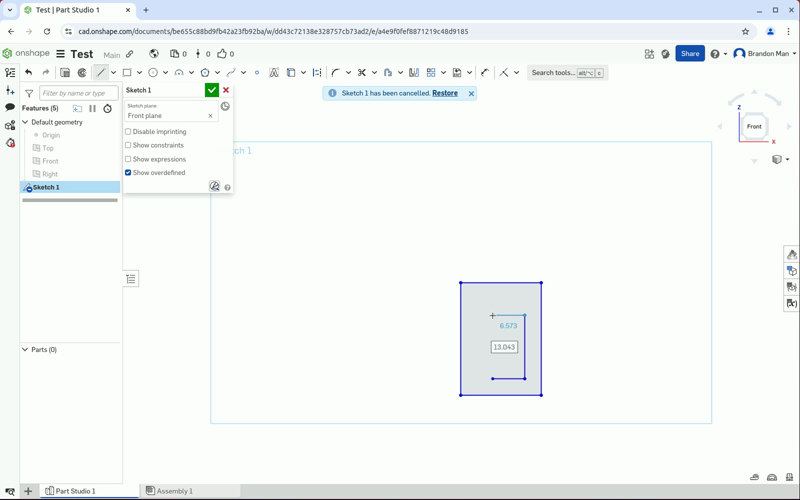
click(492, 315)
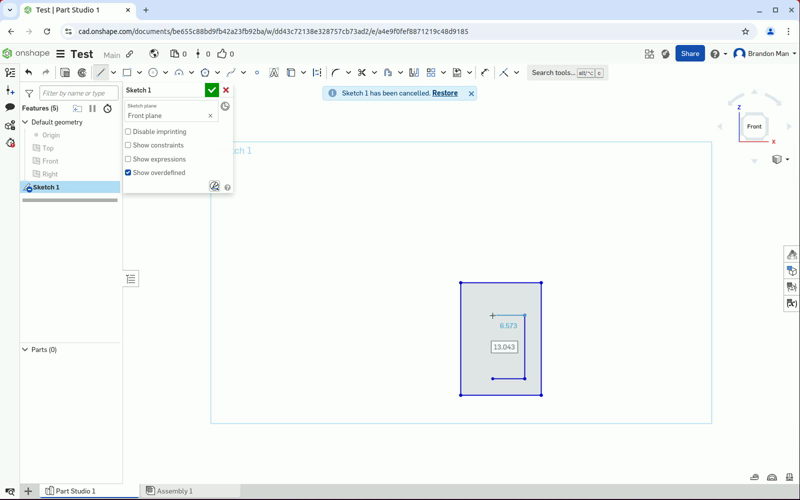
key_up(shift)
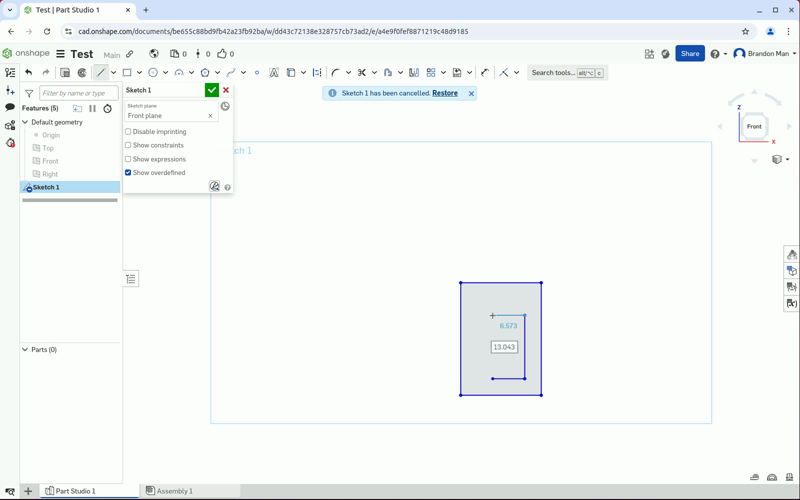
key_down(shift)
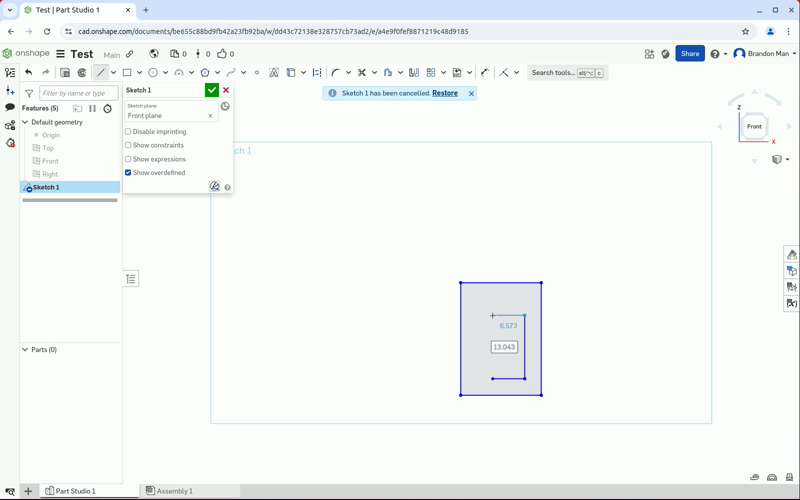
mouse_move(492, 378)
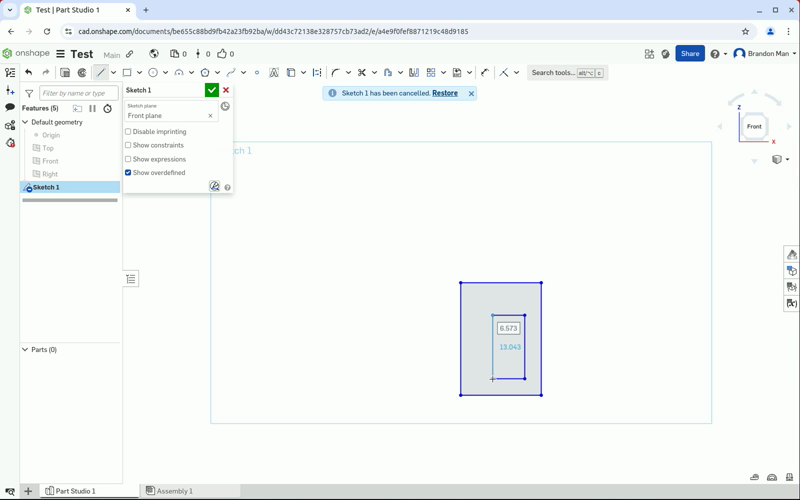
key_up(shift)
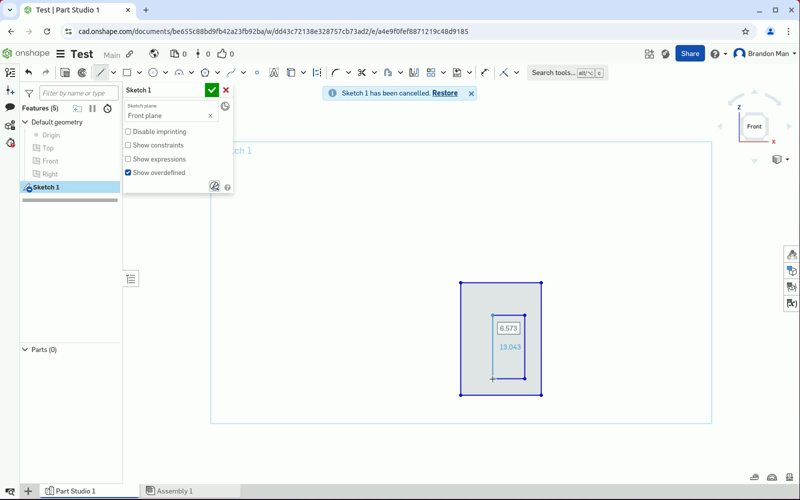
click(492, 378)
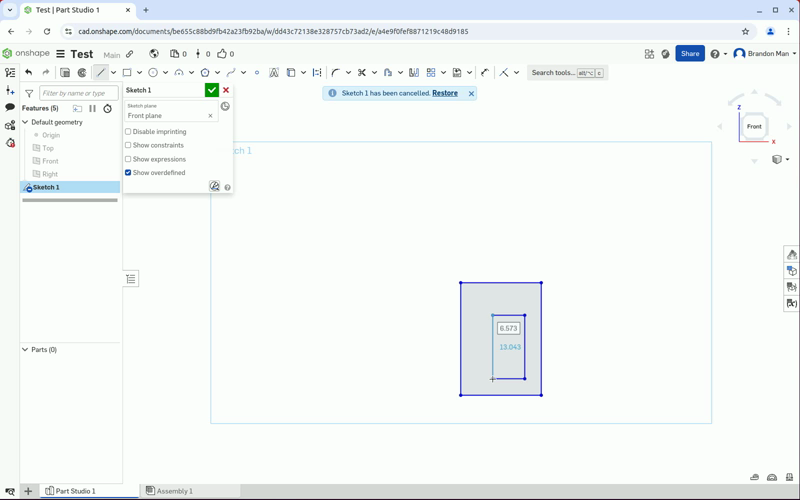
key(esc)
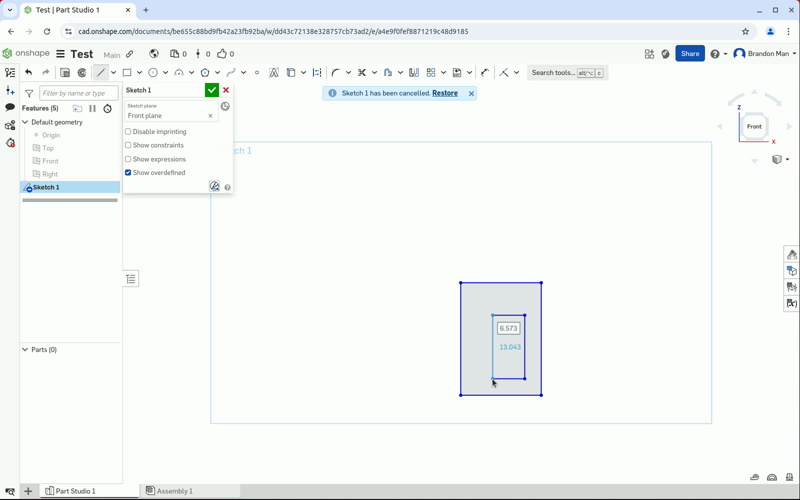
mouse_move(485, 350)
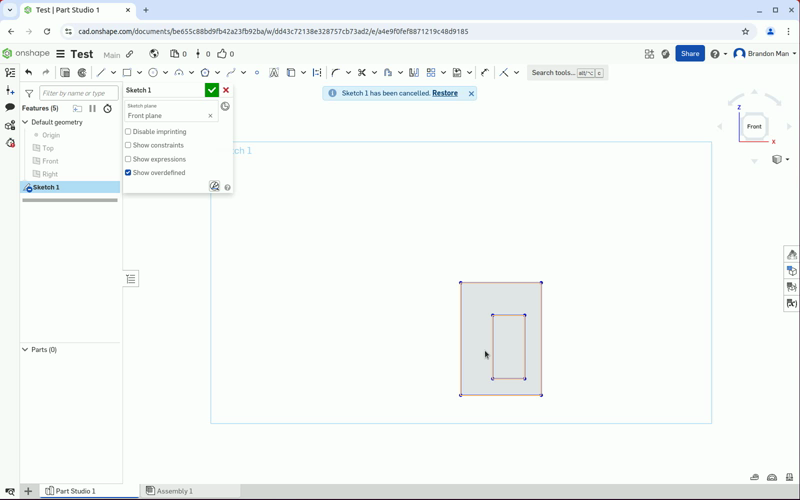
click(485, 350)
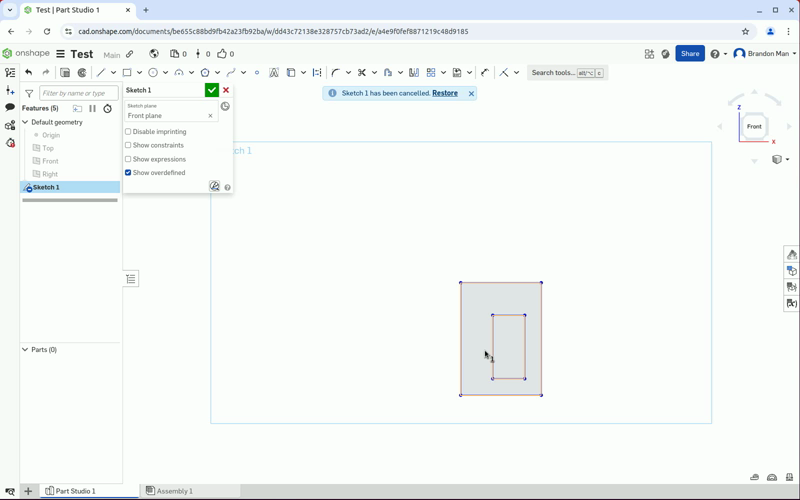
mouse_move(73, 352)
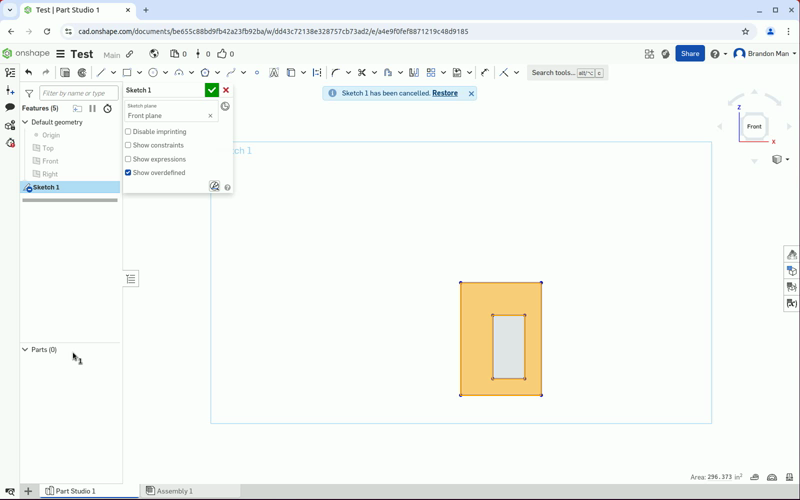
key(shift+y)
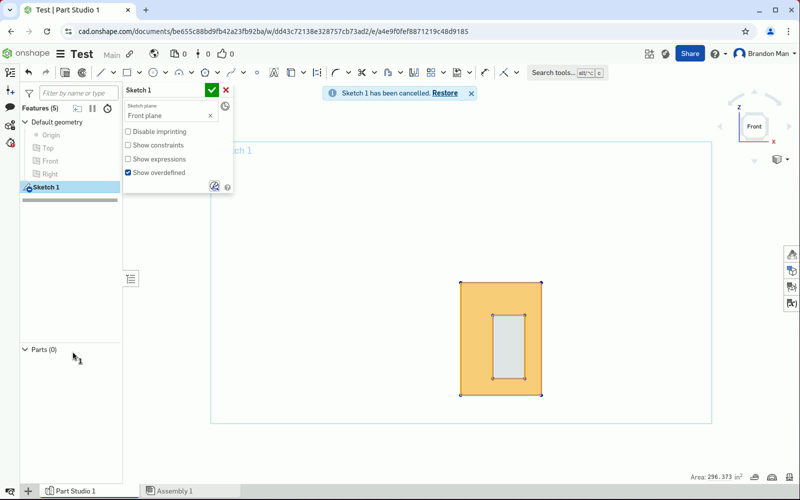
key(shift+e)
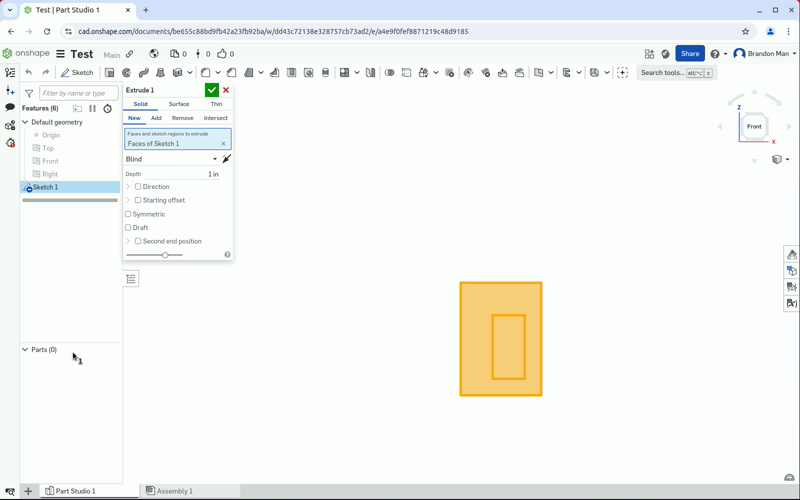
mouse_move(143, 106)
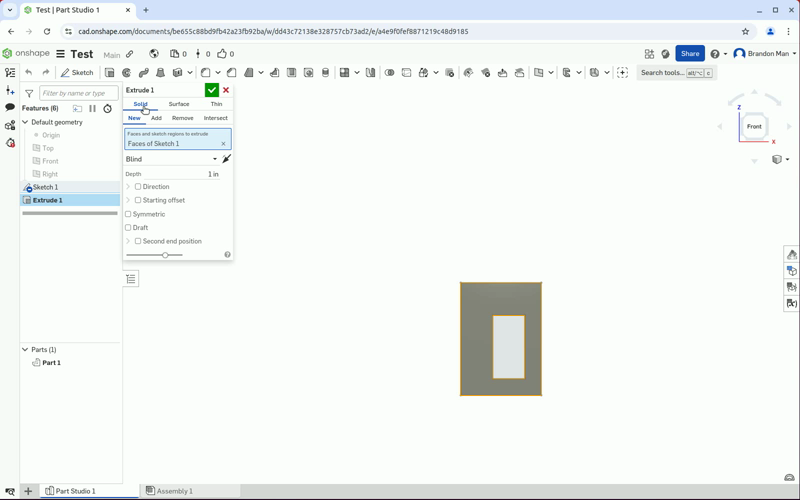
click(143, 106)
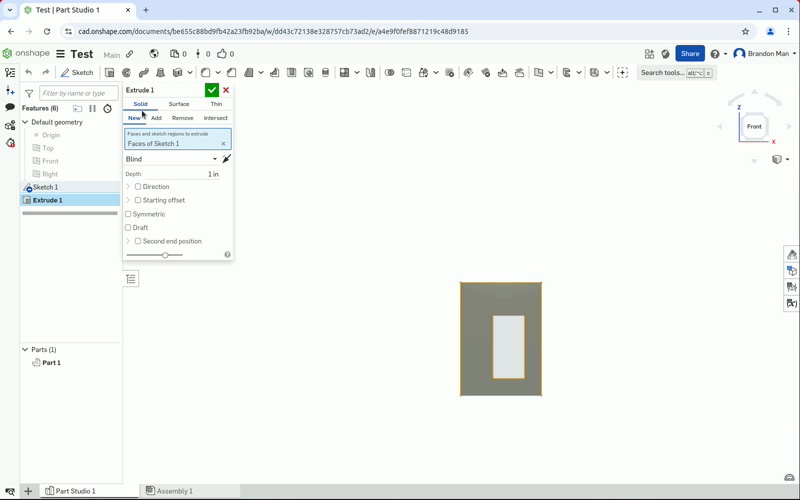
mouse_move(137, 120)
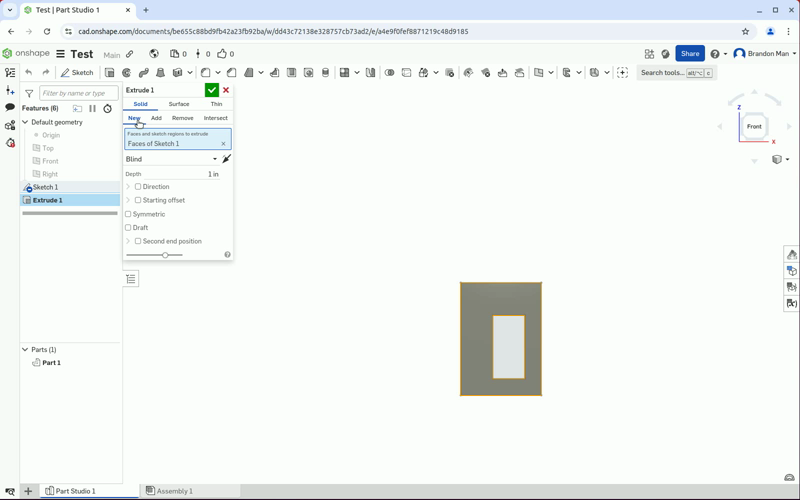
click(137, 120)
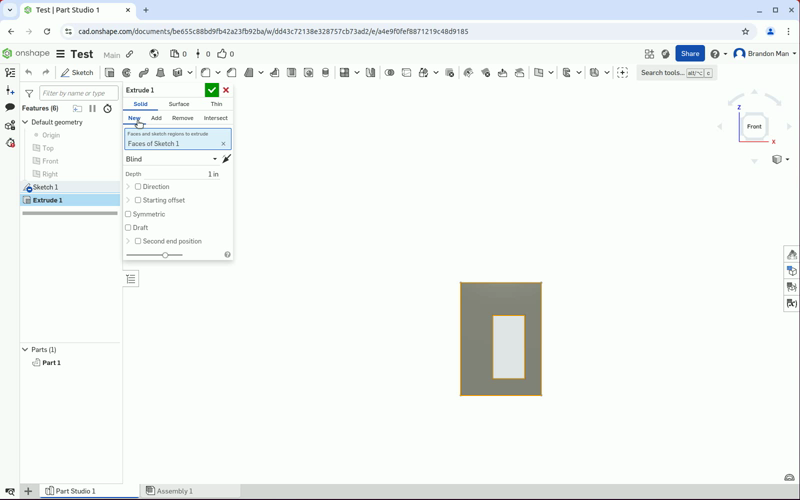
key(tab, 4)
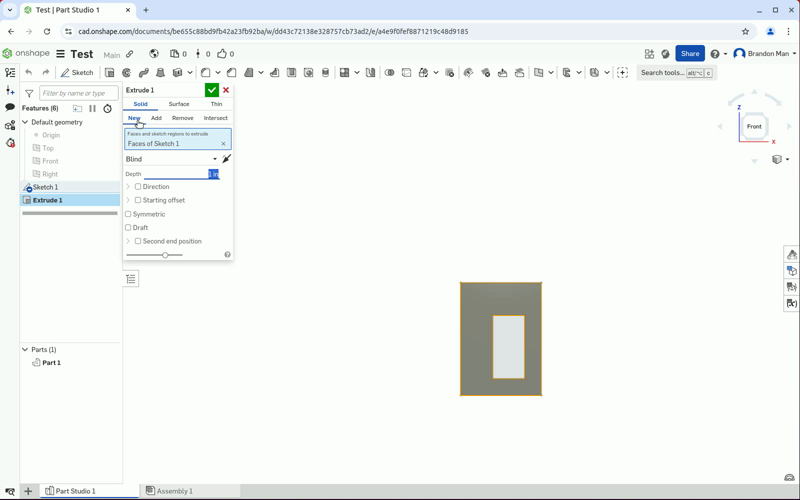
text(3.37)
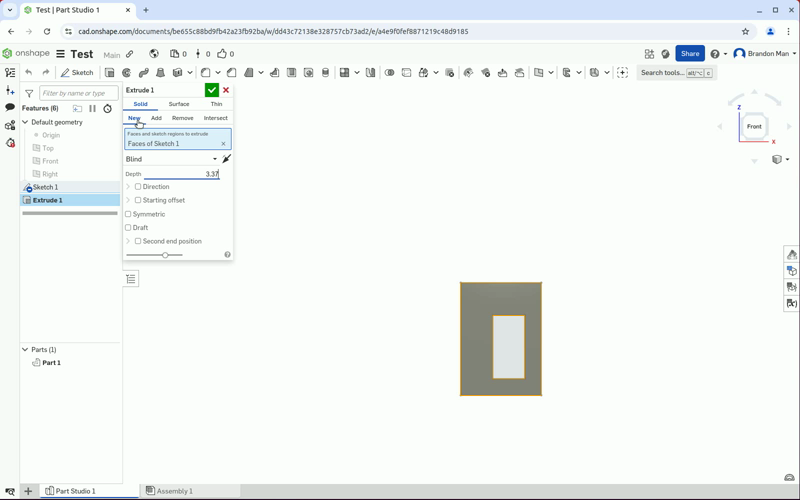
key(enter)
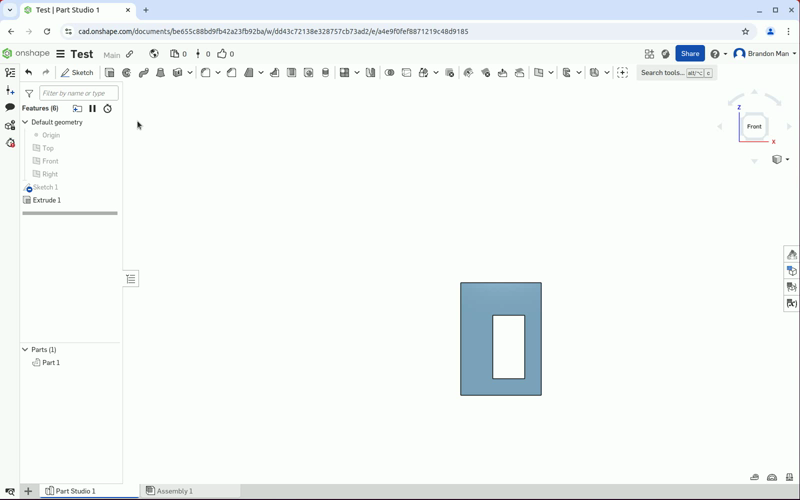
key(shift+h)
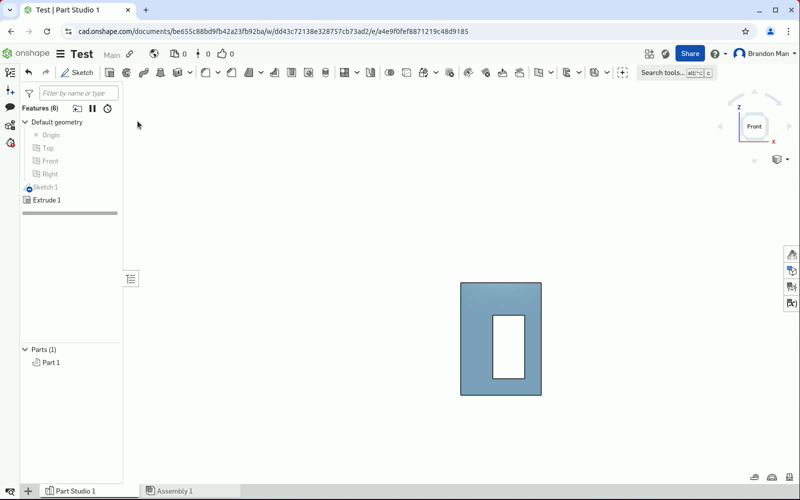
key(shift+h)
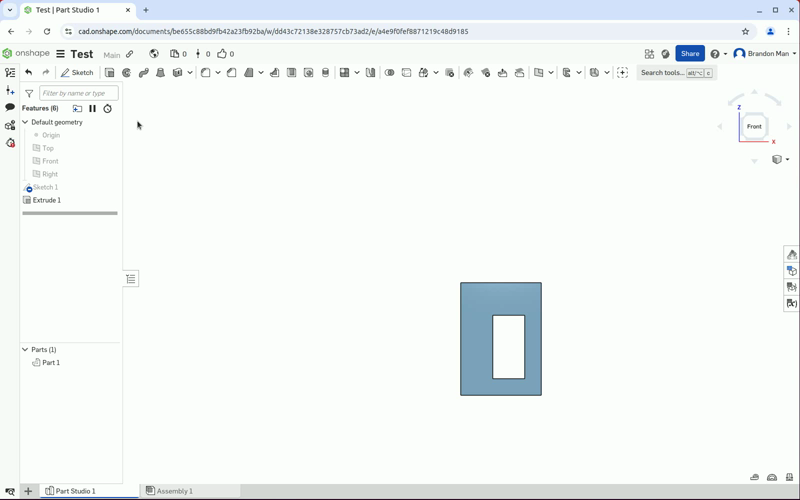
mouse_move(73, 189)
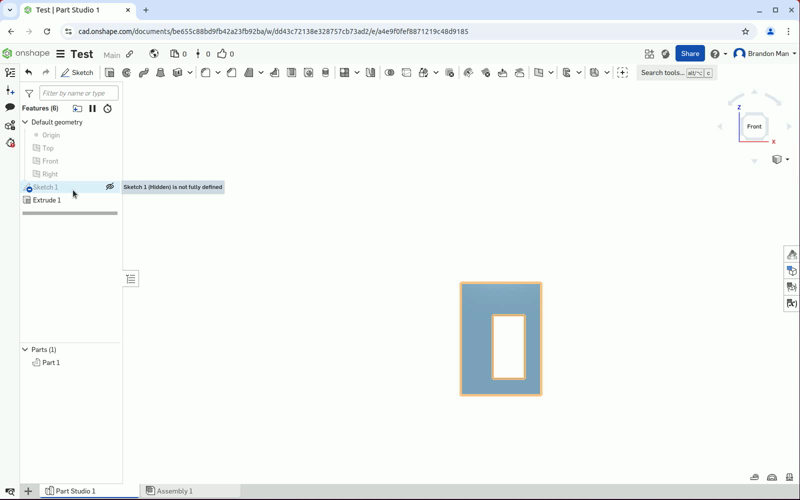
click(73, 189)
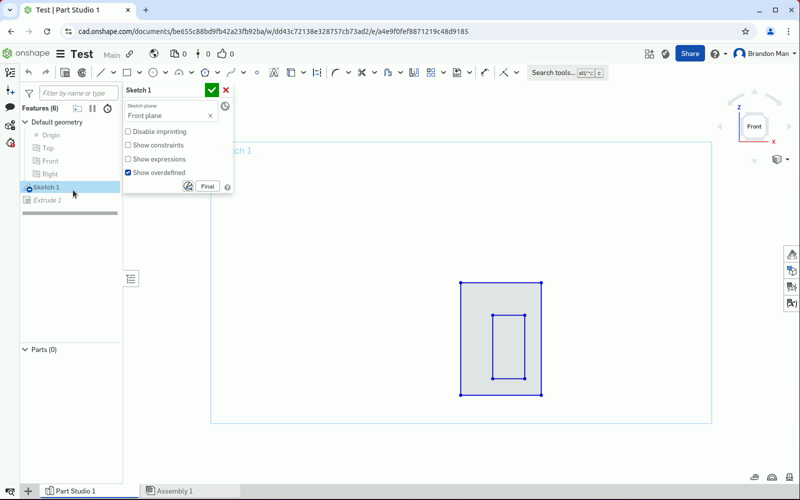
mouse_move(229, 92)
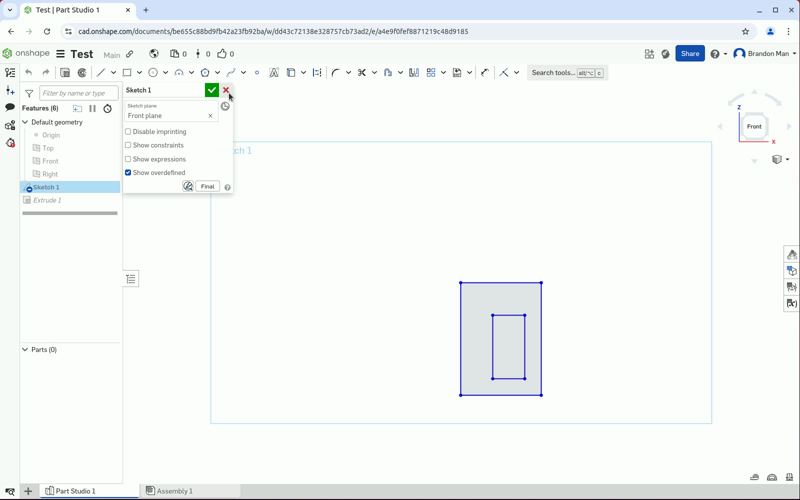
click(229, 92)
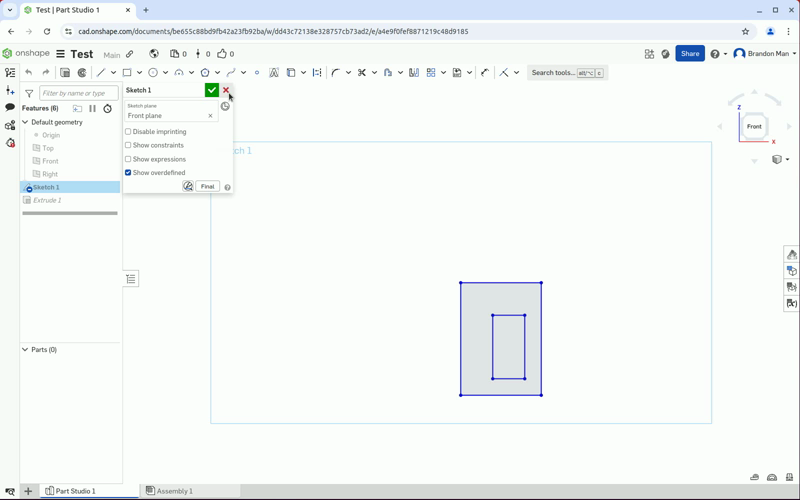
key(shift+s)
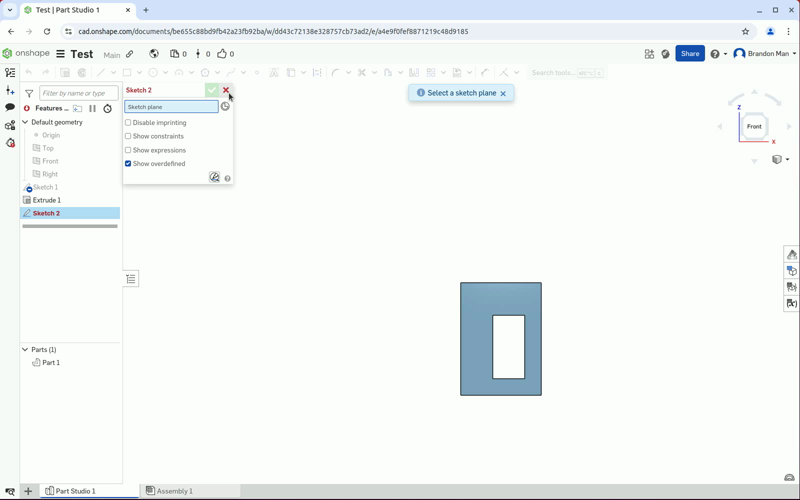
mouse_move(73, 163)
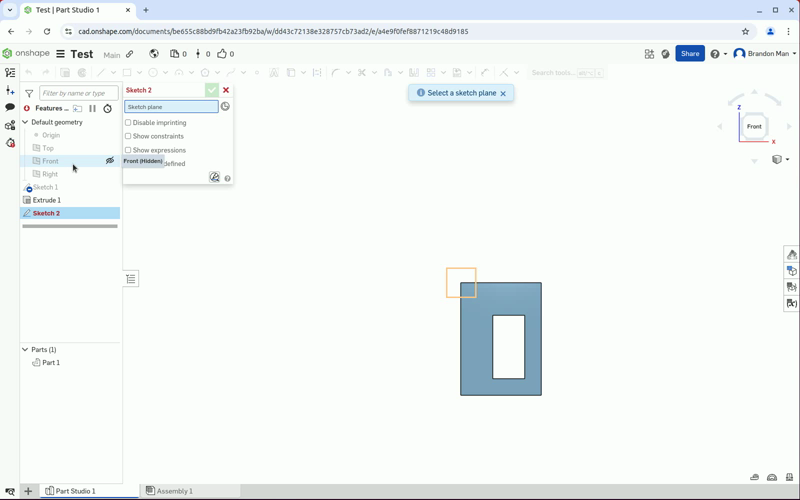
click(73, 163)
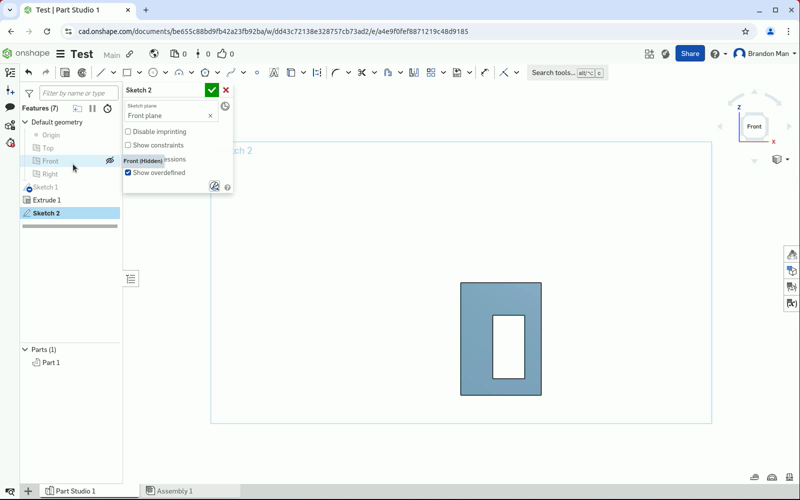
mouse_move(73, 352)
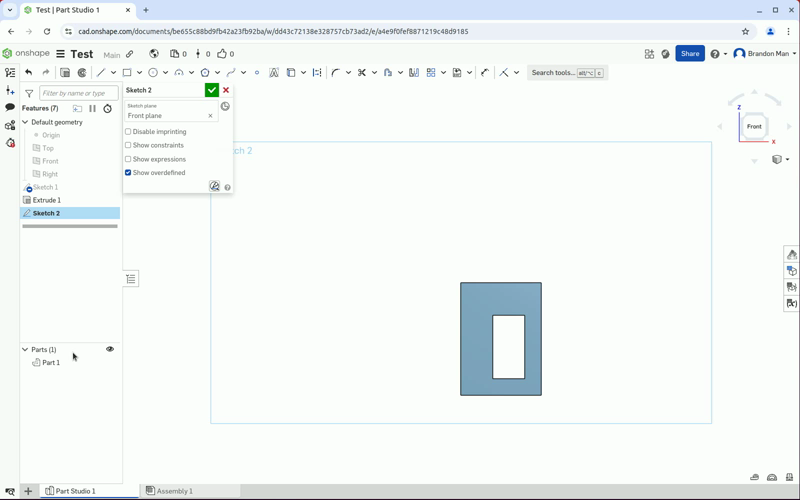
key(y)
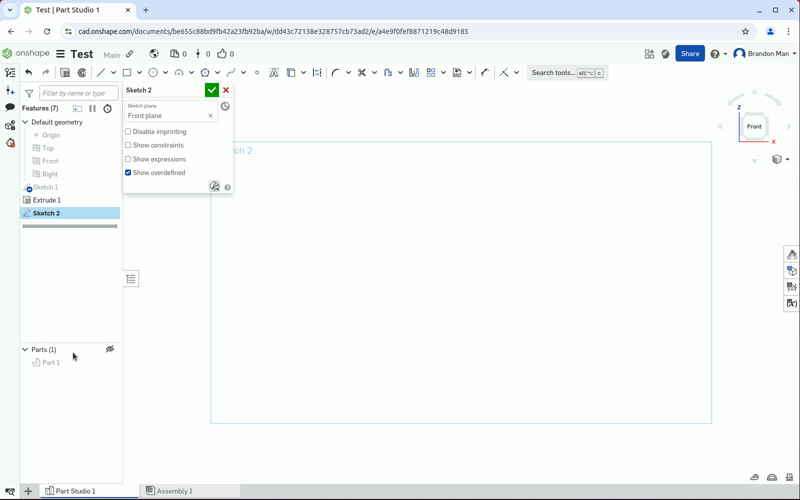
key(l)
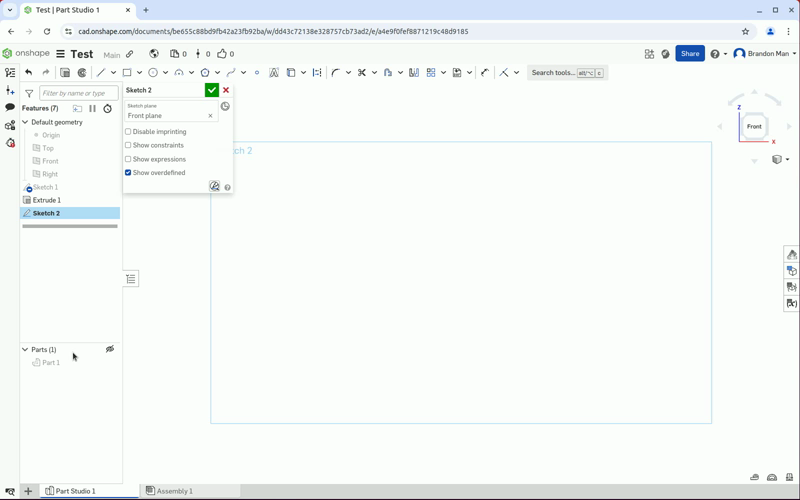
key_down(shift)
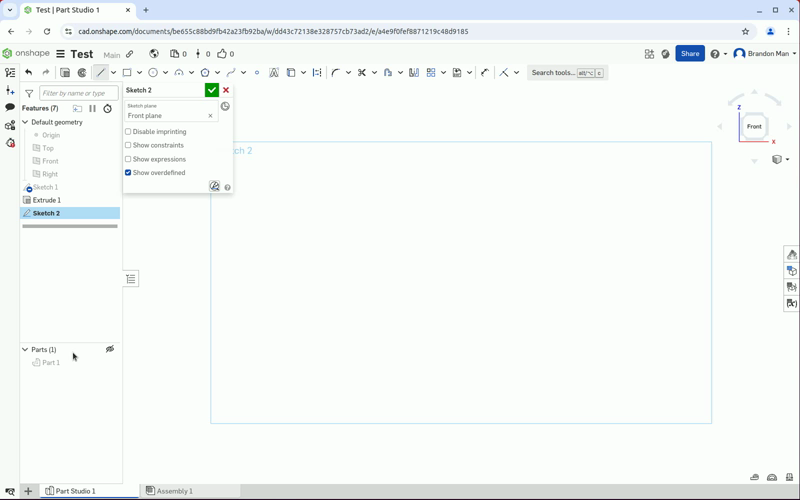
mouse_move(460, 395)
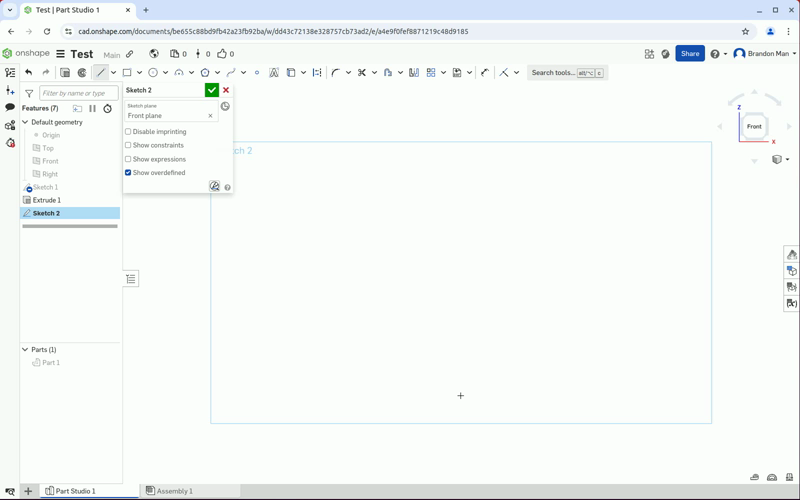
click(460, 395)
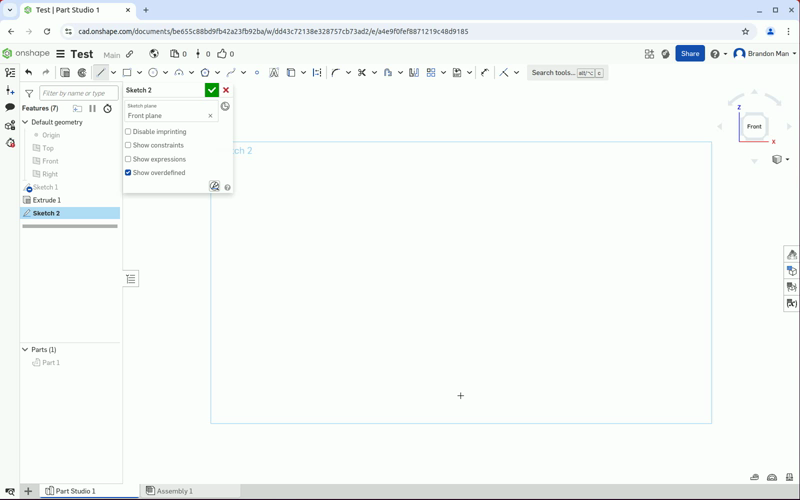
key_up(shift)
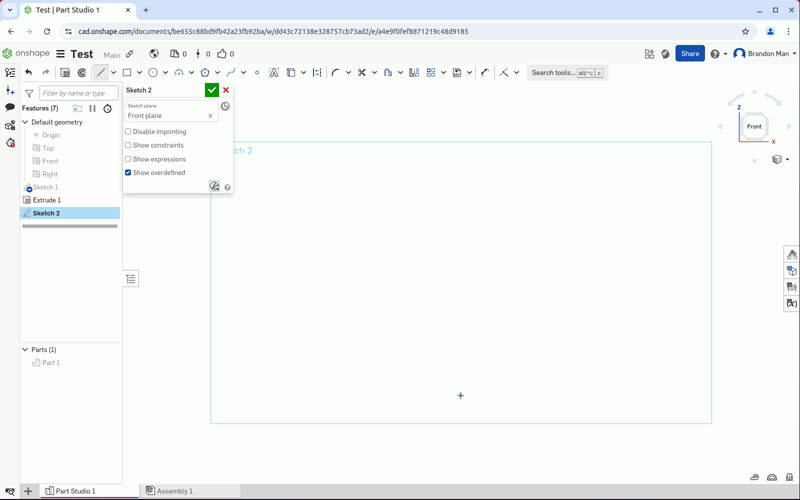
key_down(shift)
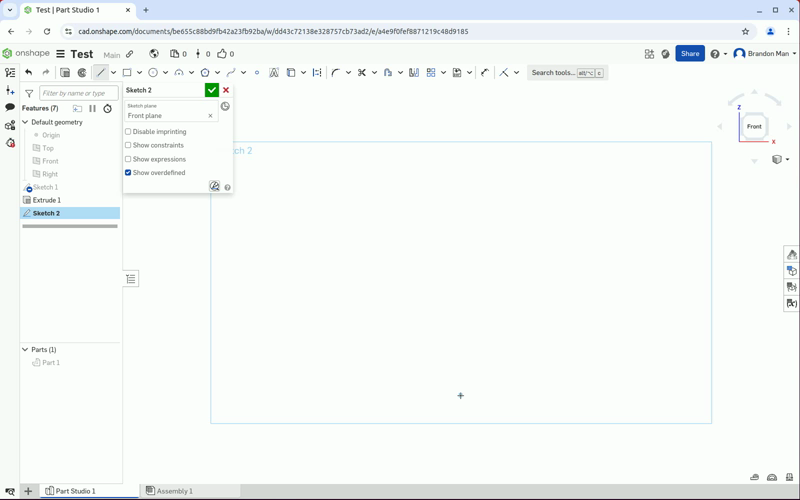
mouse_move(541, 395)
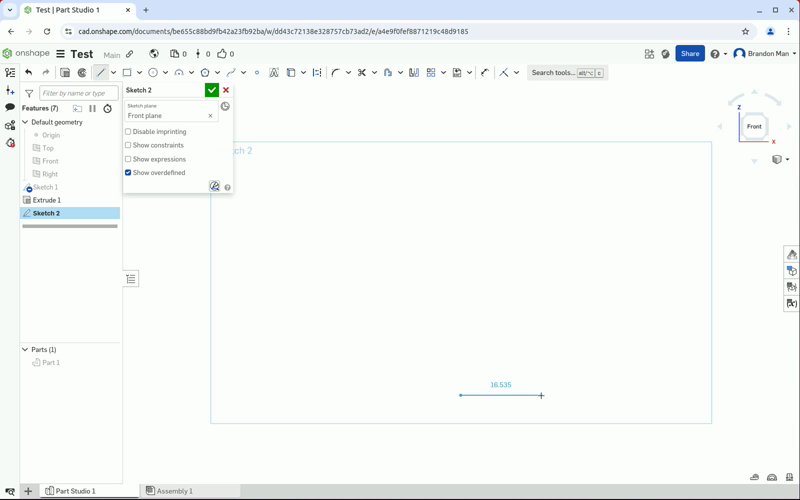
click(541, 395)
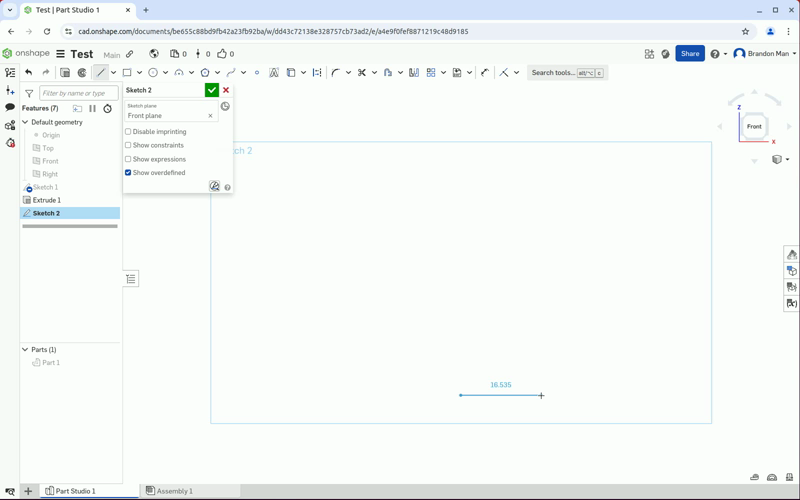
key_up(shift)
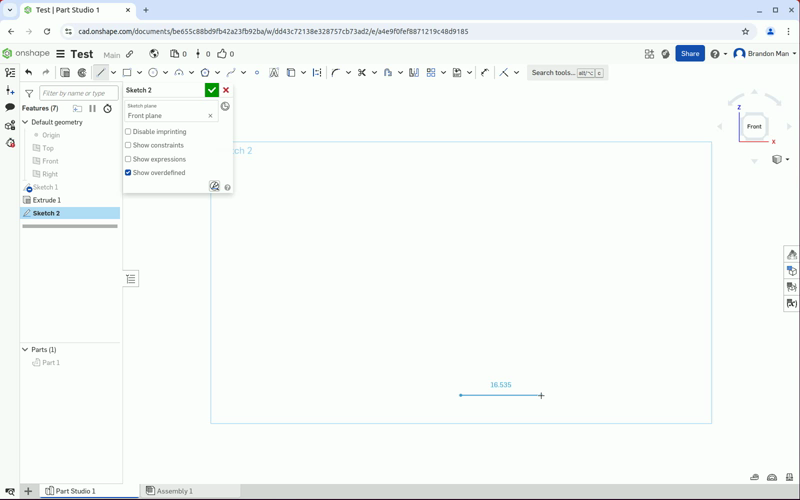
key_down(shift)
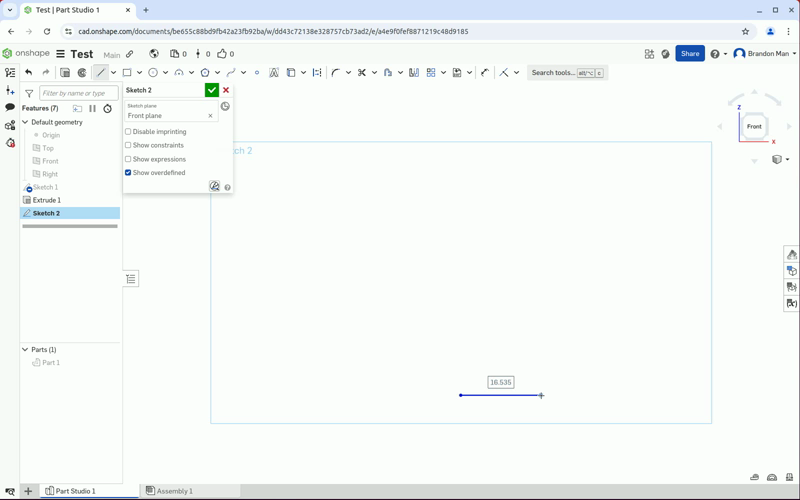
mouse_move(541, 282)
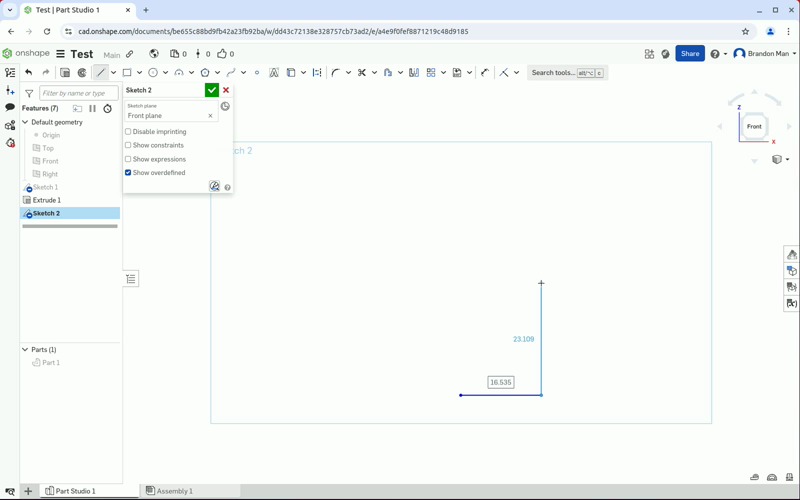
click(541, 282)
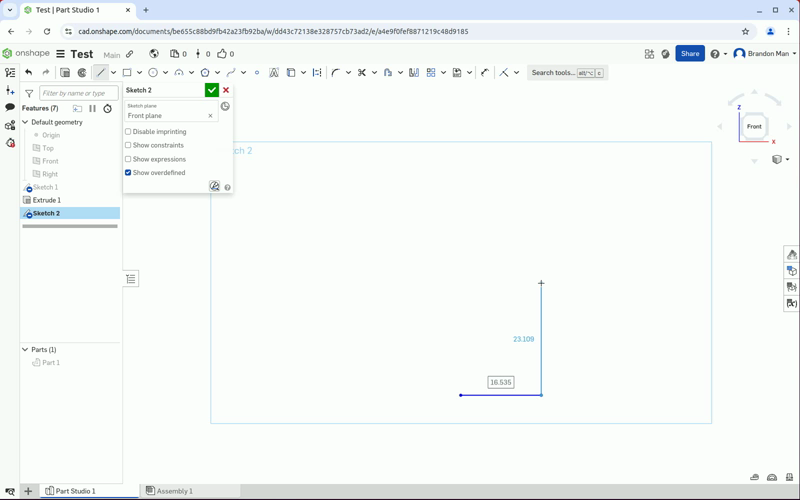
key_up(shift)
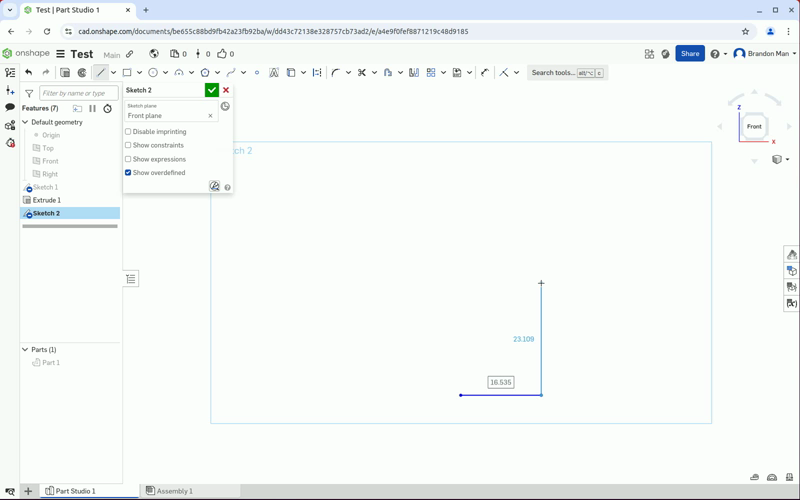
key_down(shift)
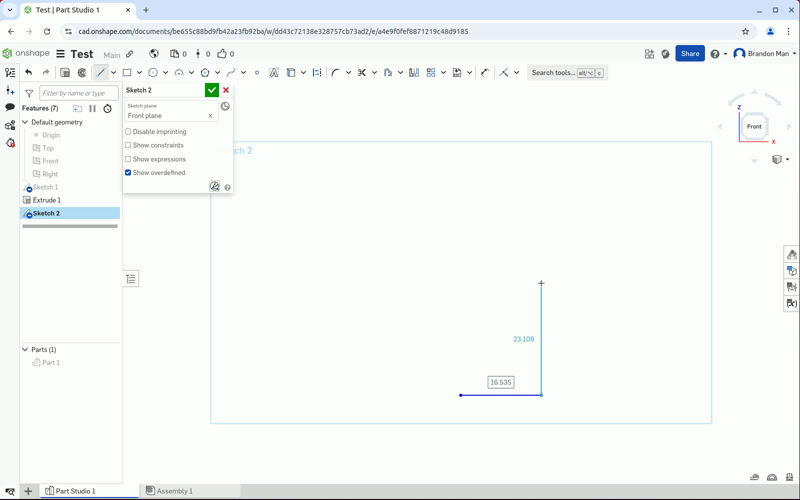
mouse_move(460, 282)
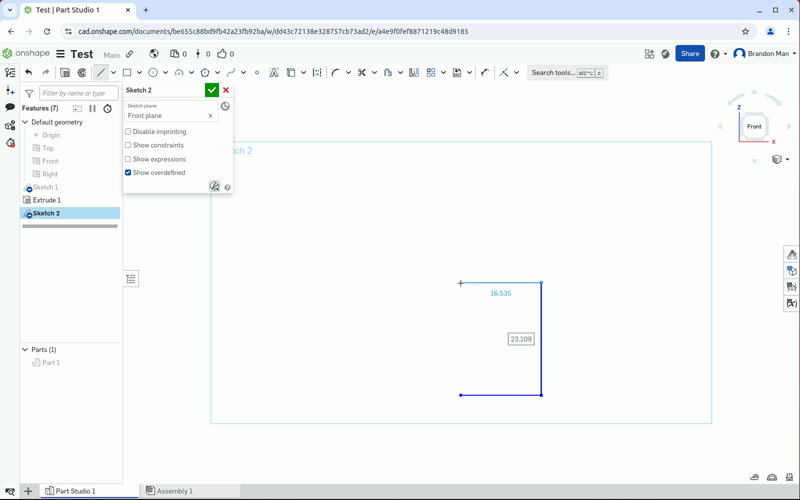
click(460, 282)
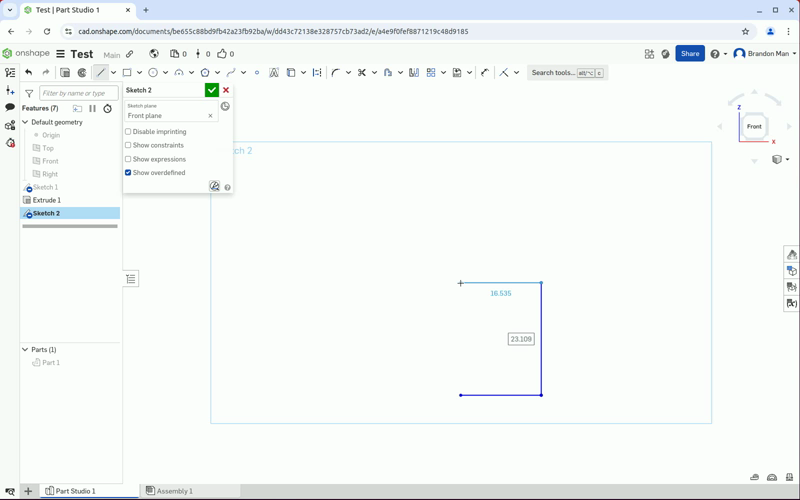
key_up(shift)
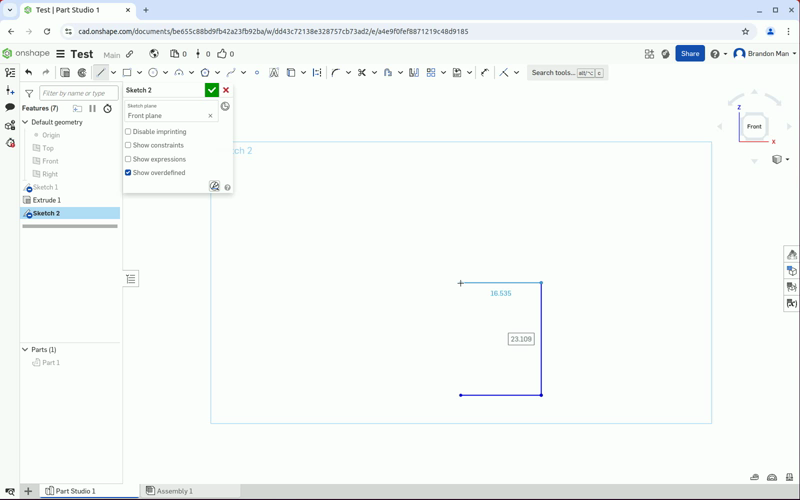
key_down(shift)
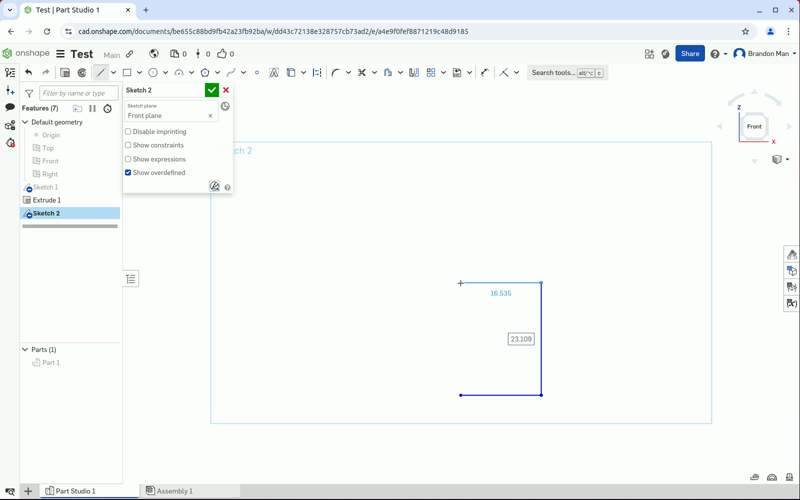
mouse_move(460, 395)
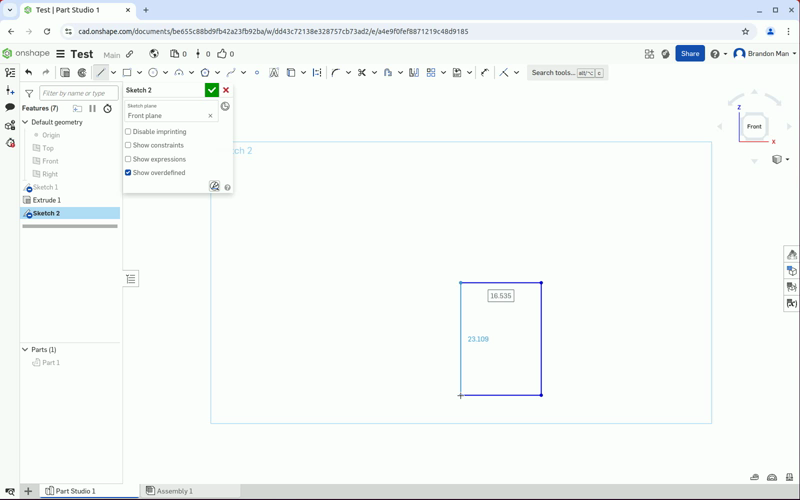
key_up(shift)
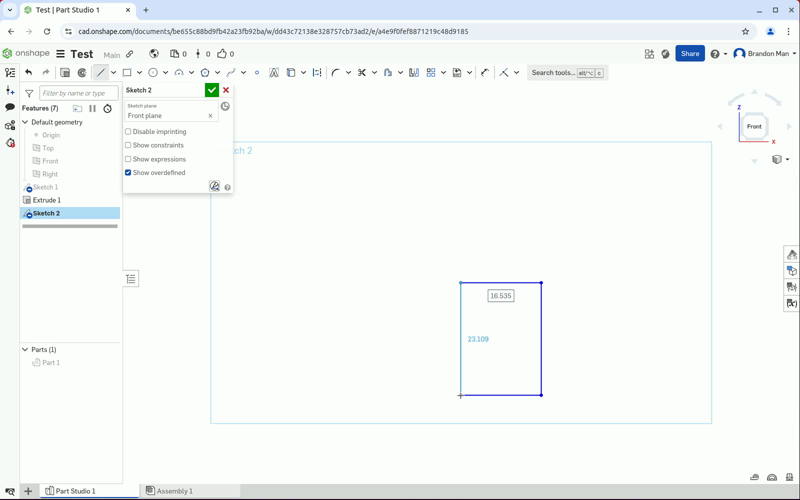
click(460, 395)
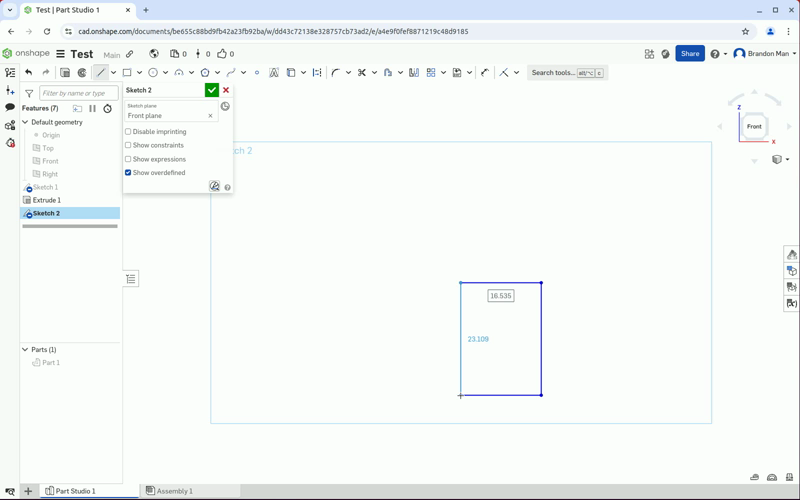
key(esc)
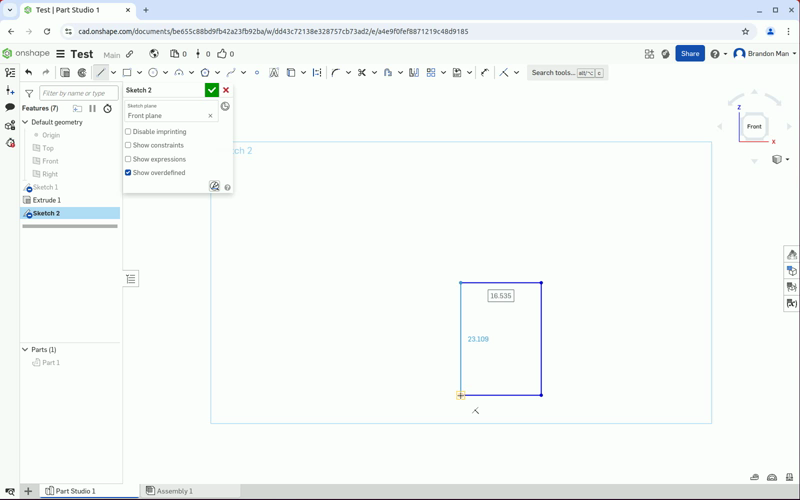
key(l)
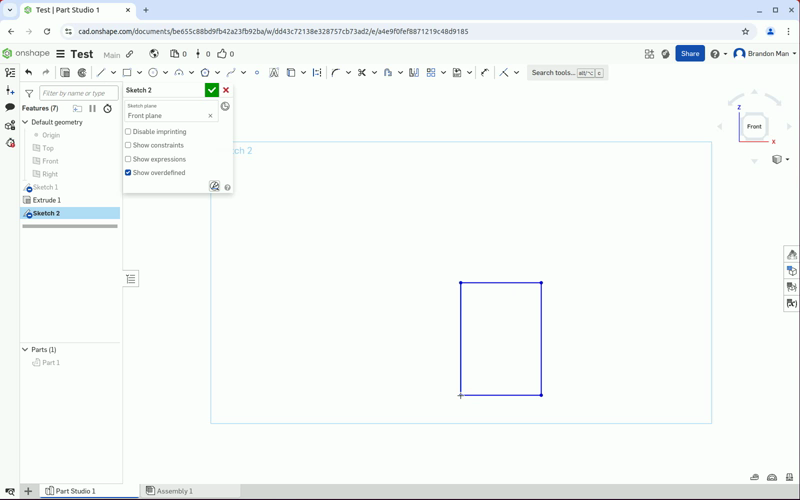
key_down(shift)
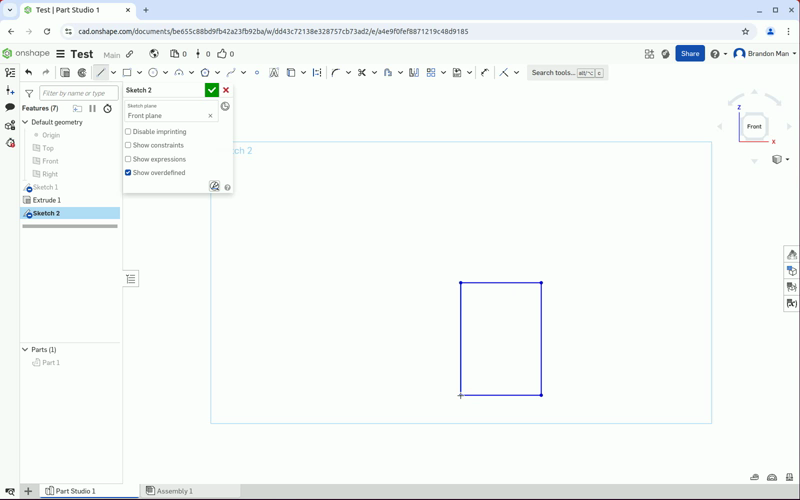
mouse_move(492, 378)
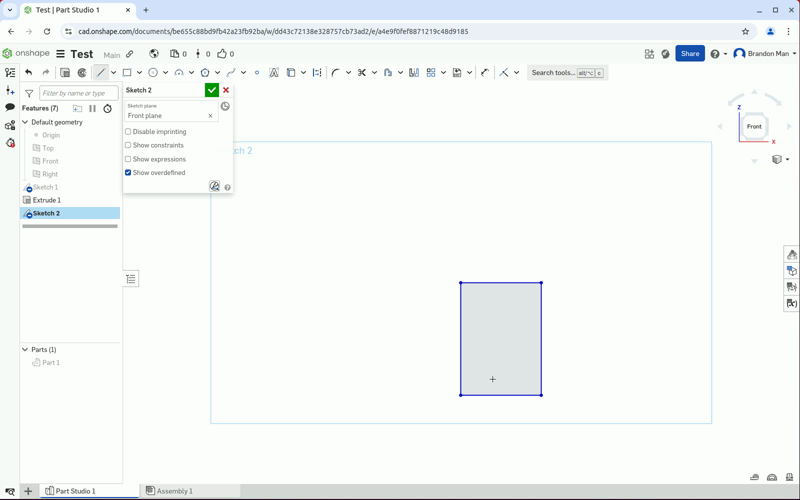
click(492, 378)
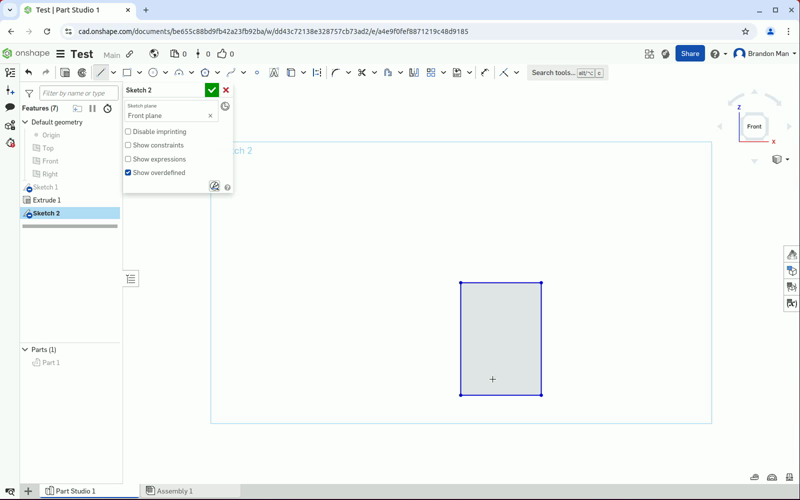
key_up(shift)
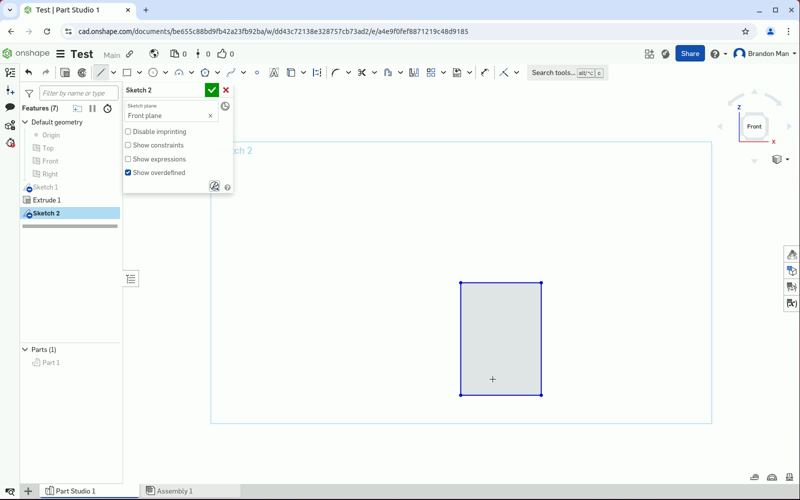
key_down(shift)
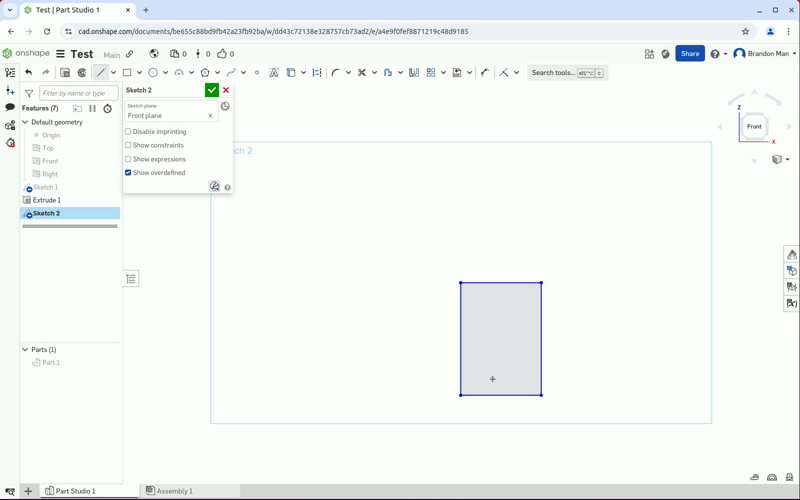
mouse_move(522, 378)
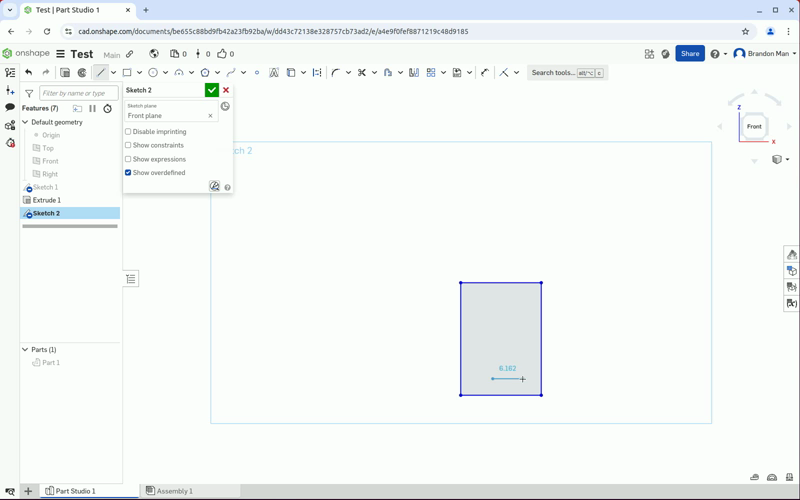
mouse_move(524, 378)
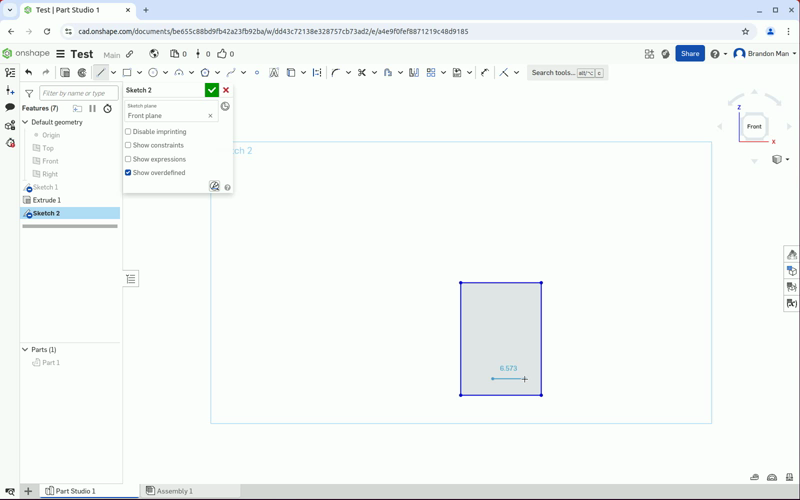
click(524, 378)
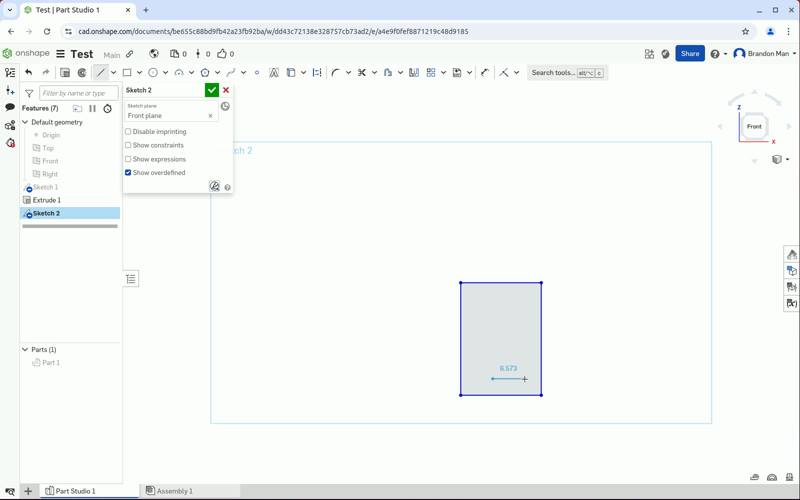
key_up(shift)
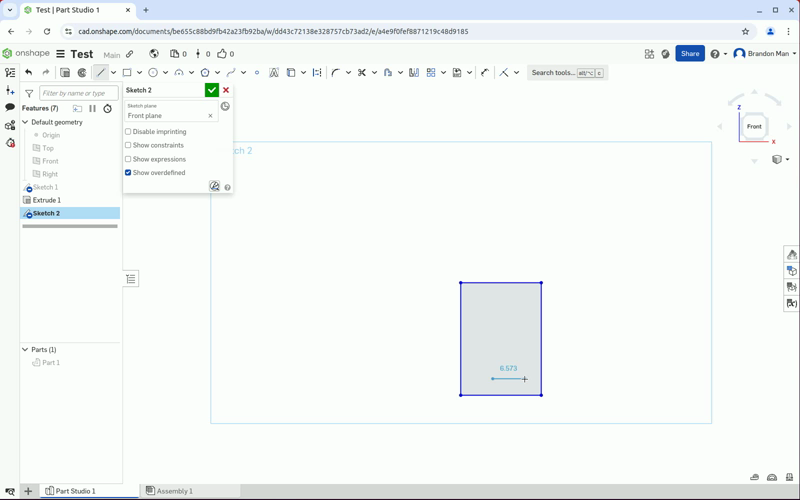
key_down(shift)
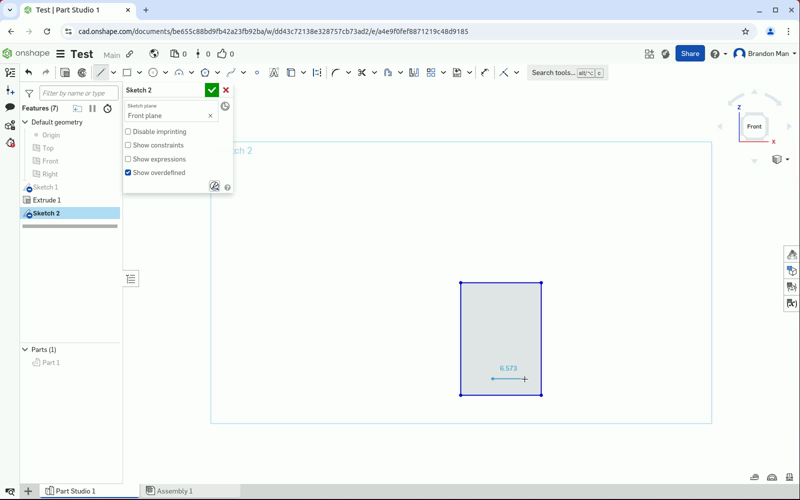
mouse_move(524, 315)
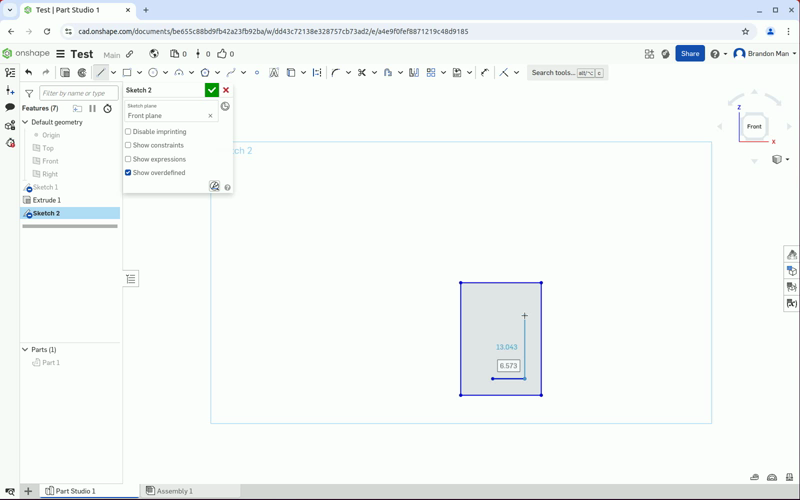
click(524, 315)
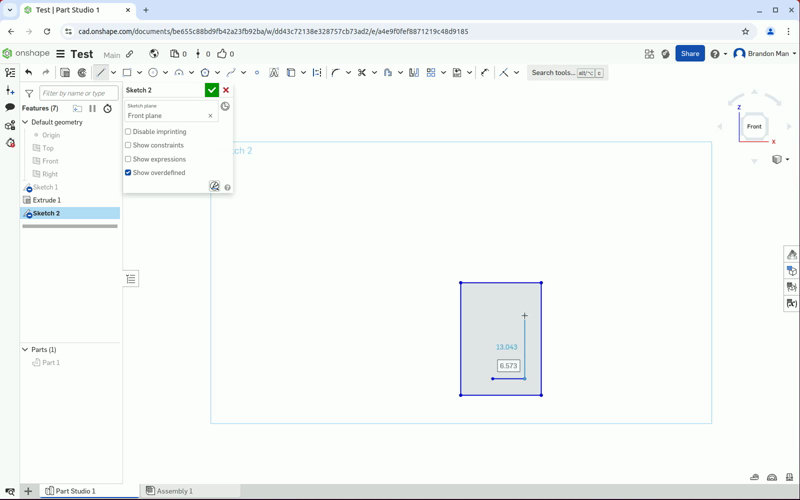
key_up(shift)
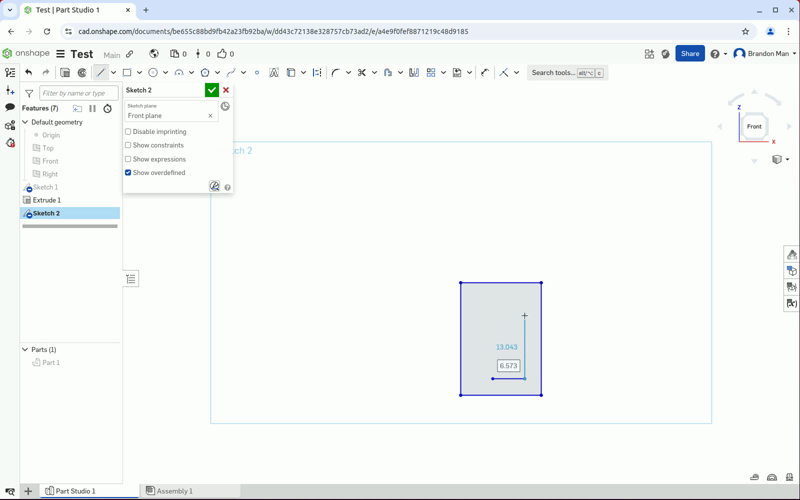
key_down(shift)
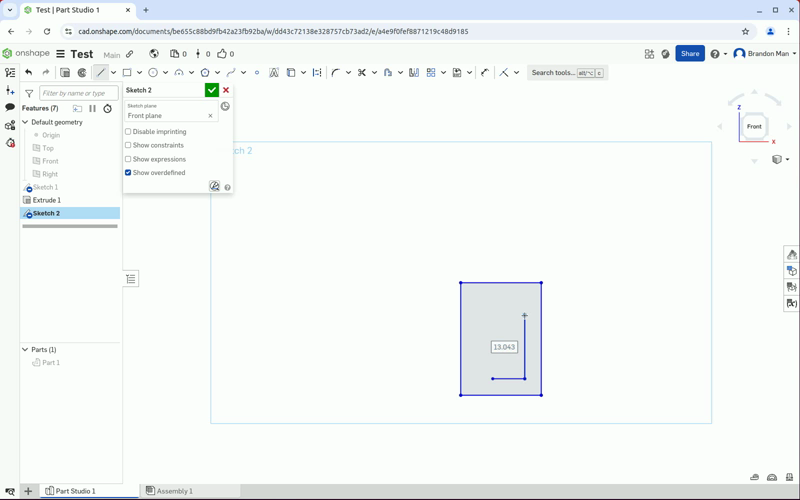
mouse_move(554, 315)
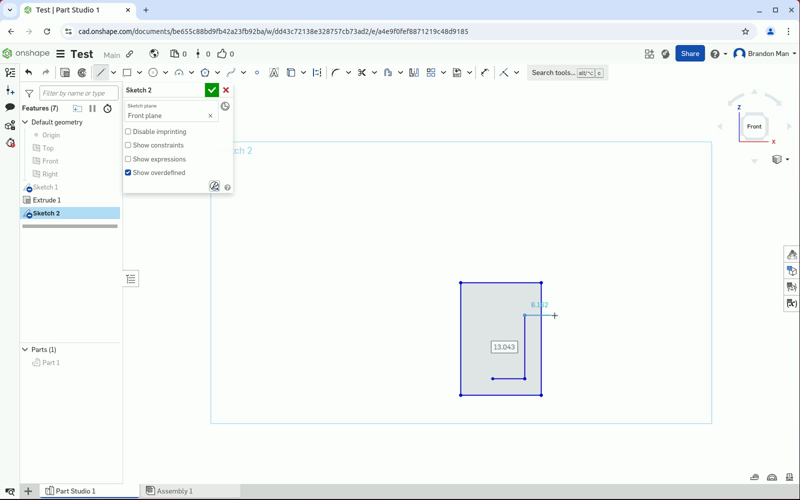
mouse_move(492, 315)
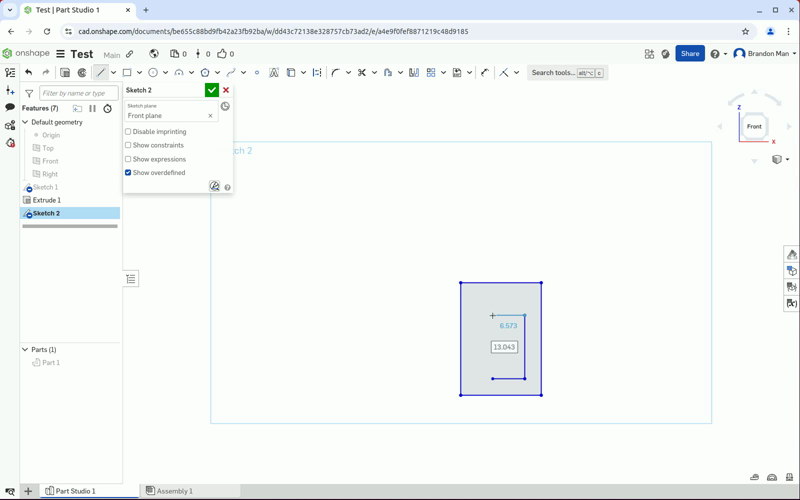
click(492, 315)
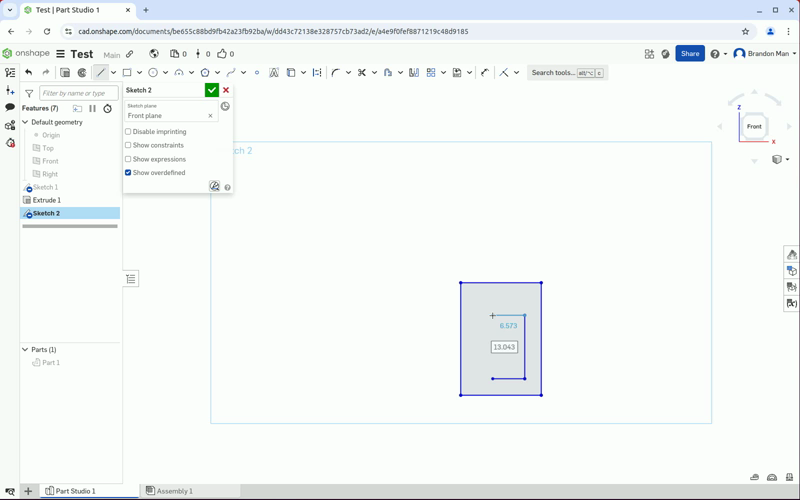
key_up(shift)
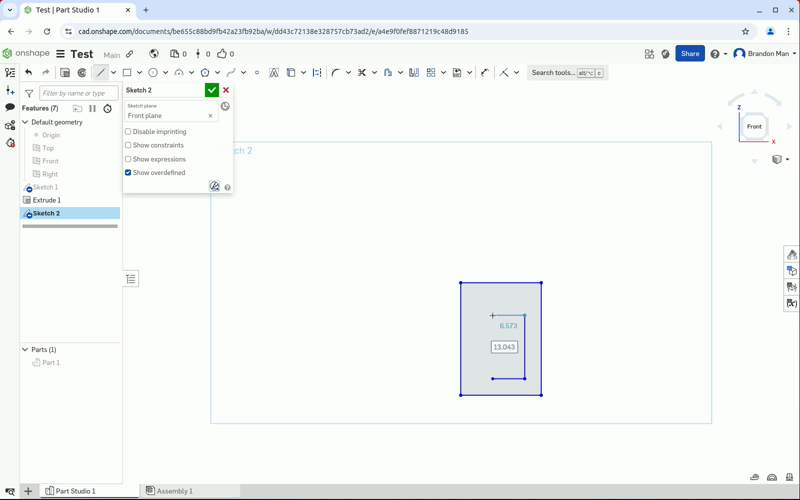
key_down(shift)
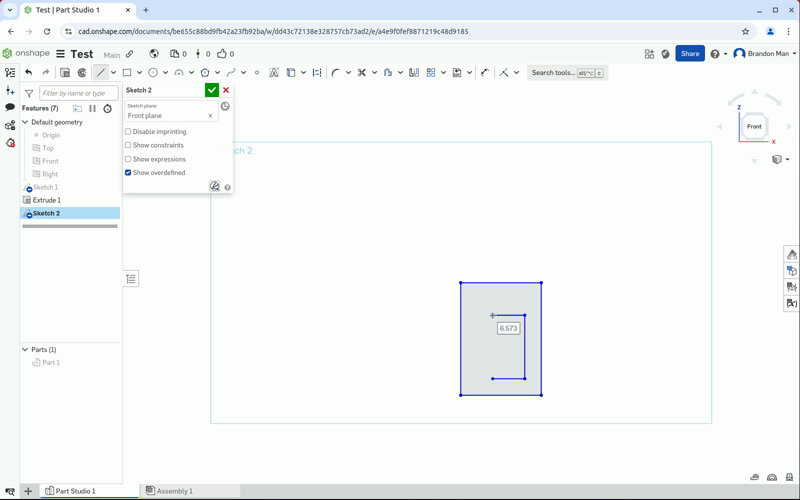
mouse_move(492, 378)
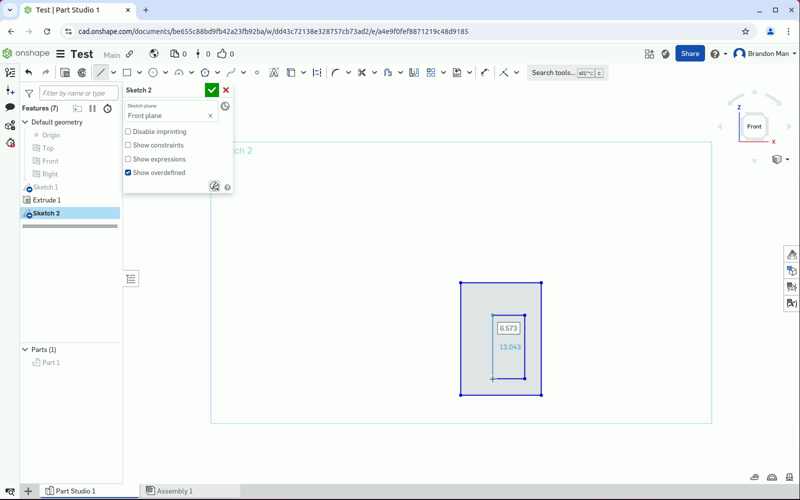
key_up(shift)
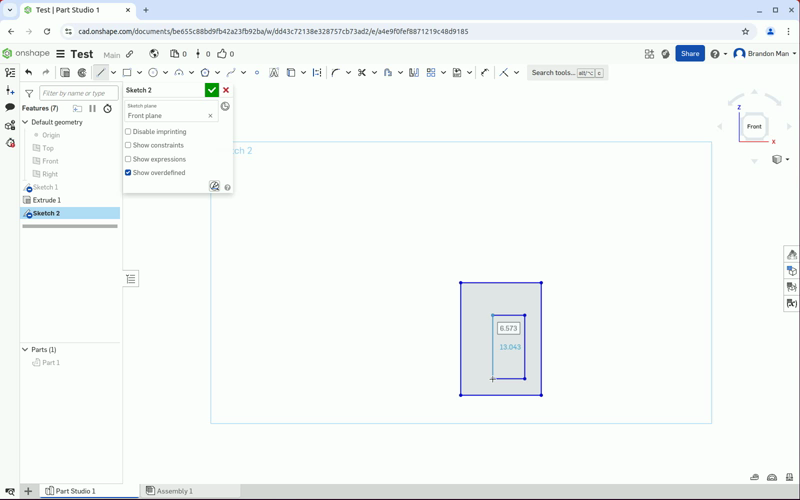
click(492, 378)
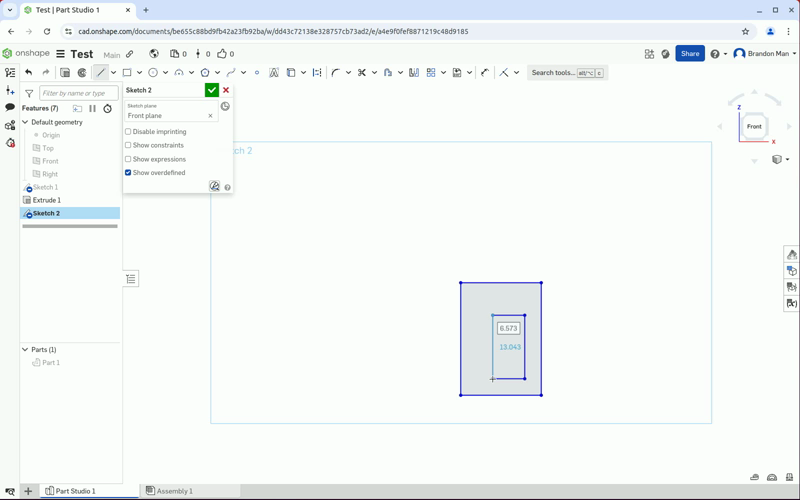
key(esc)
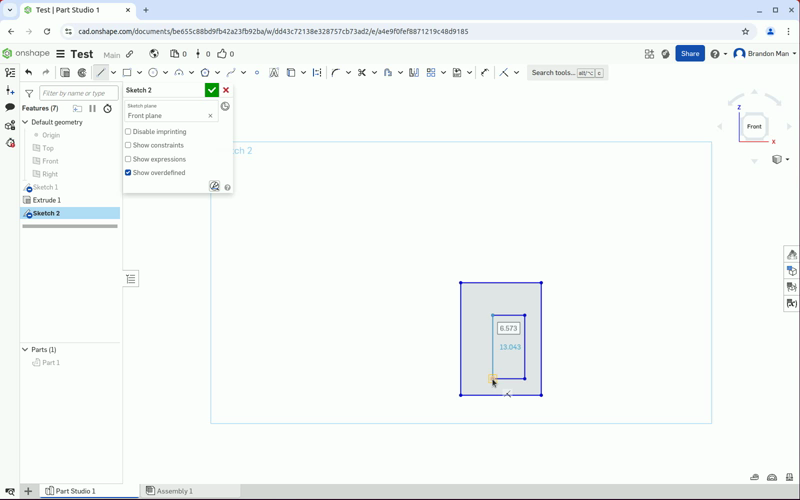
mouse_move(481, 292)
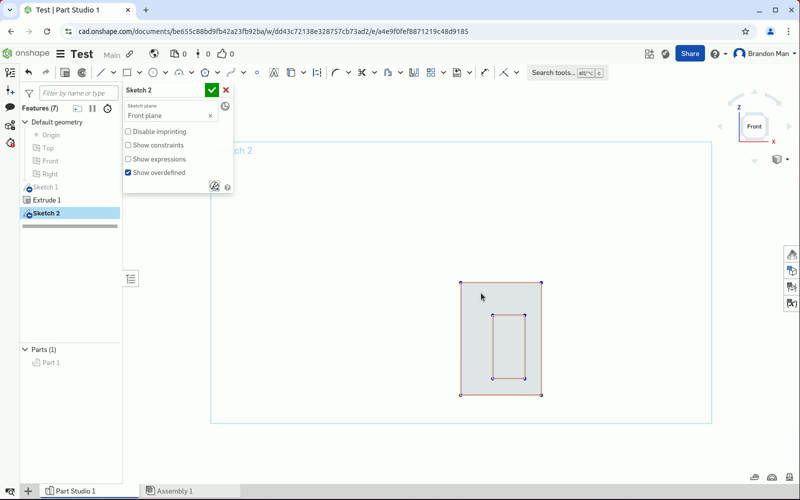
click(481, 292)
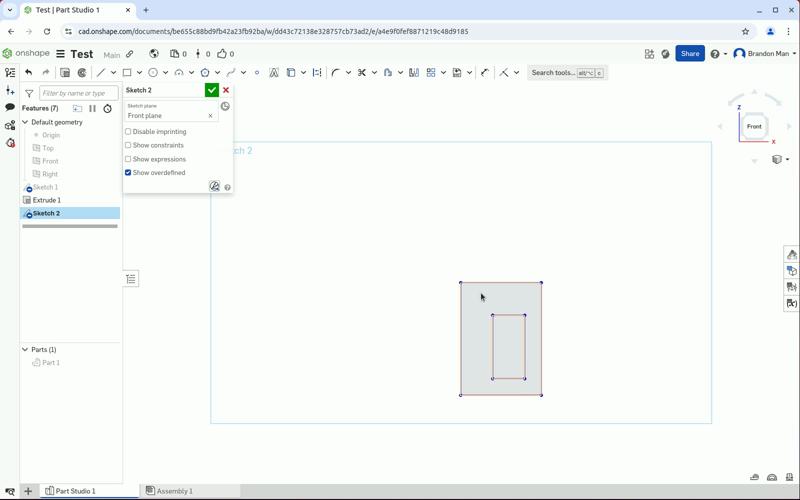
mouse_move(73, 352)
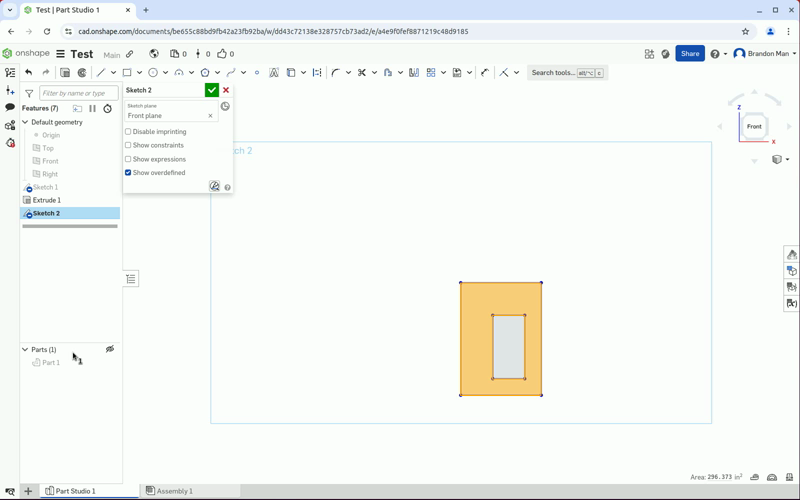
key(shift+y)
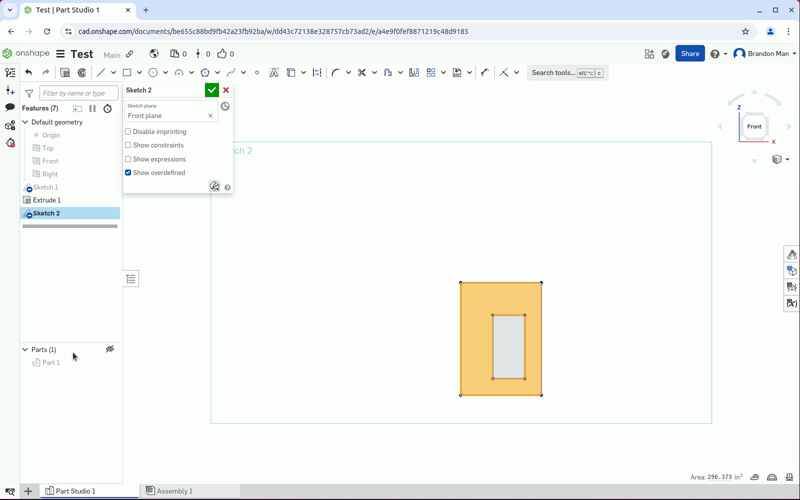
key(shift+e)
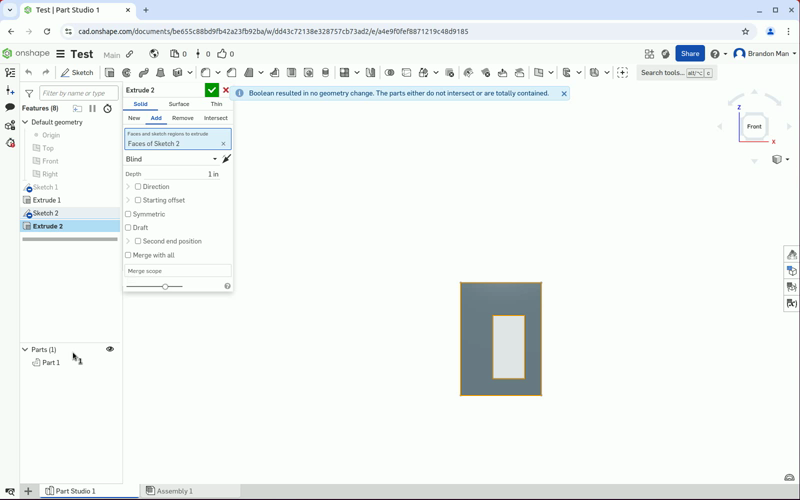
mouse_move(143, 106)
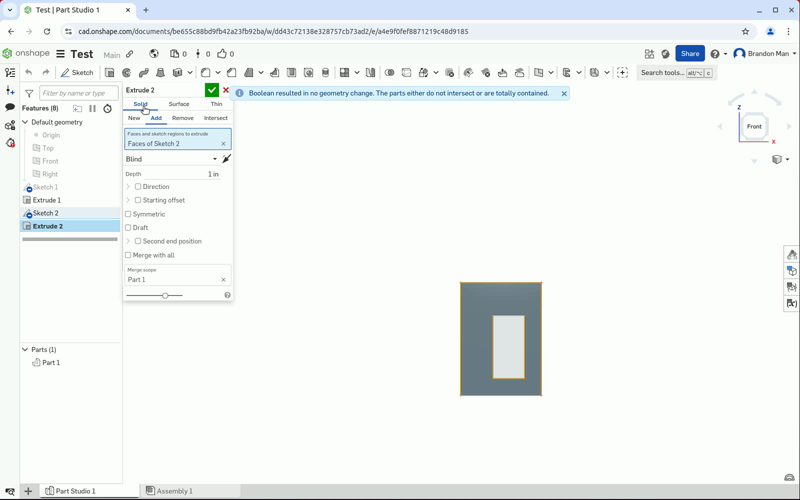
click(143, 106)
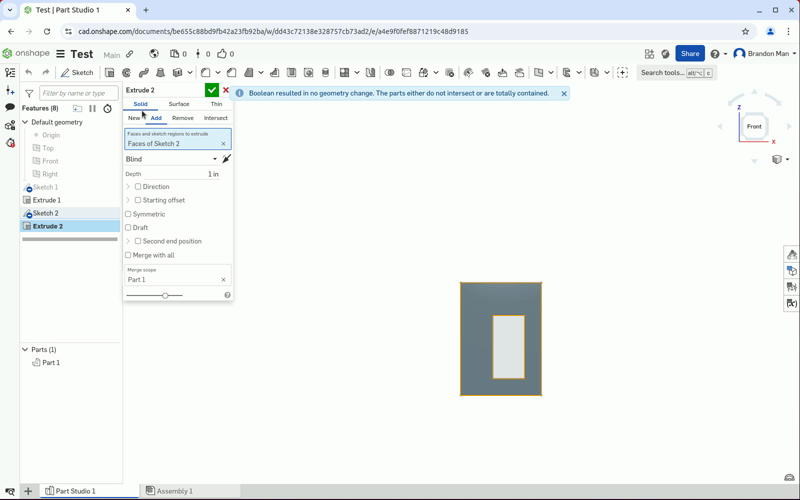
mouse_move(137, 120)
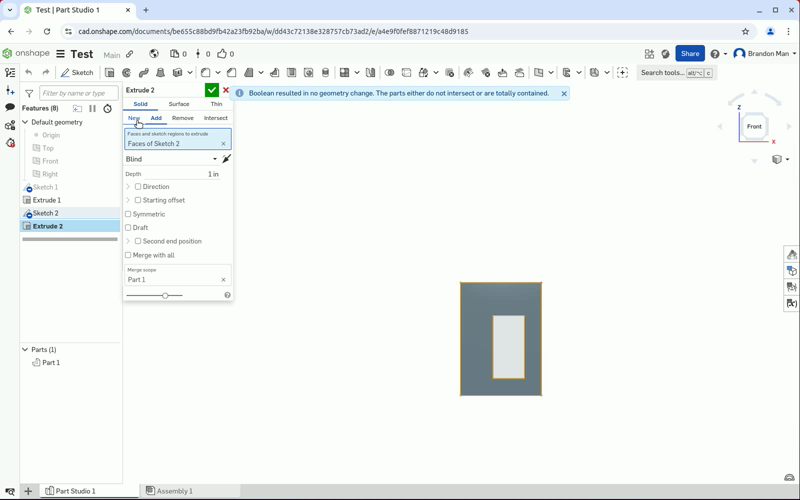
click(137, 120)
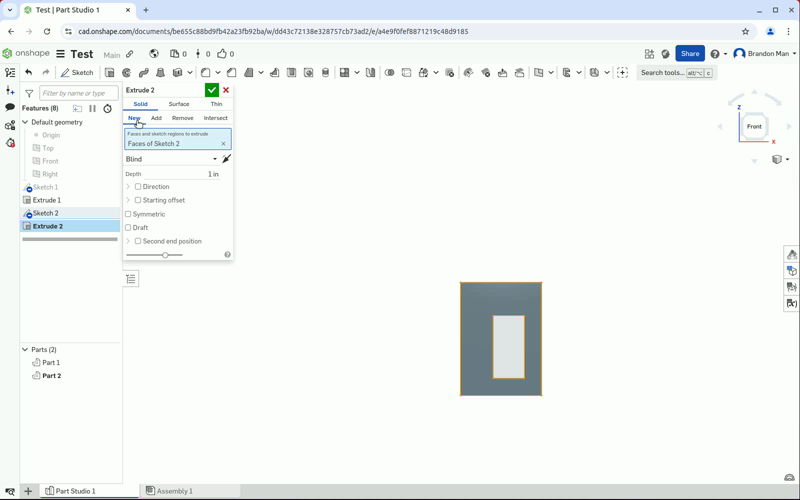
key(tab, 4)
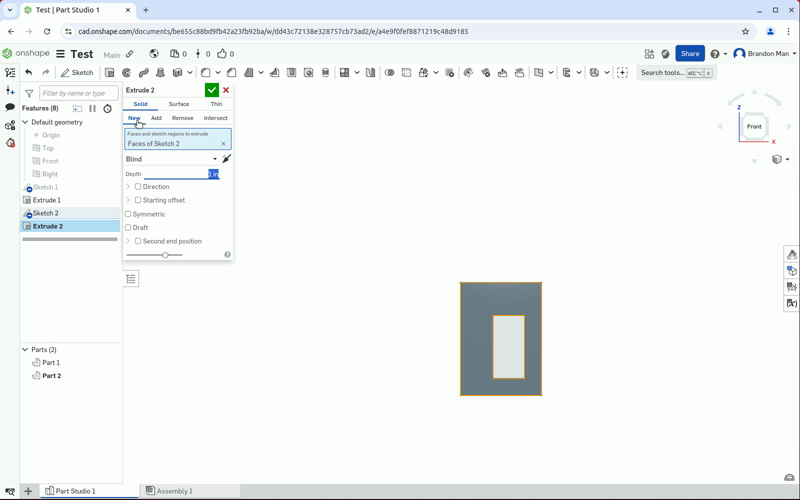
text(3.37)
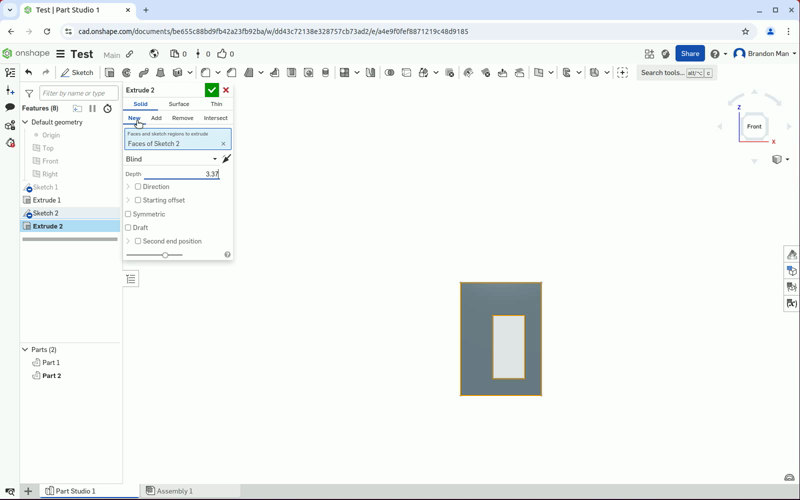
key(enter)
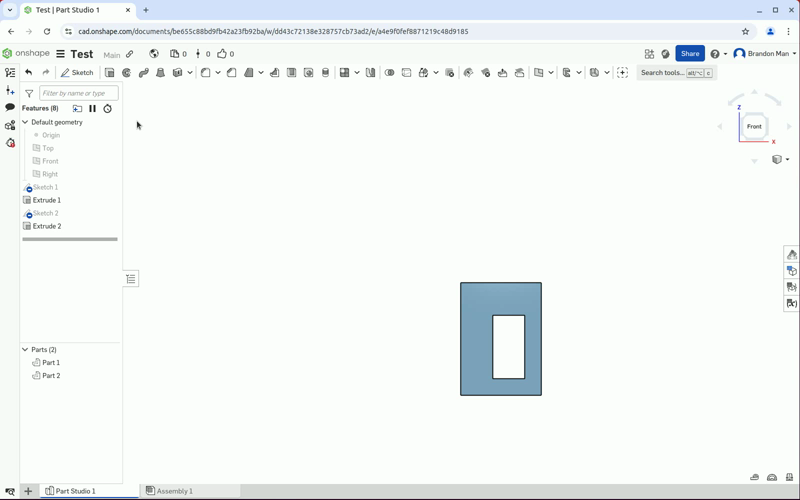
key(shift+h)
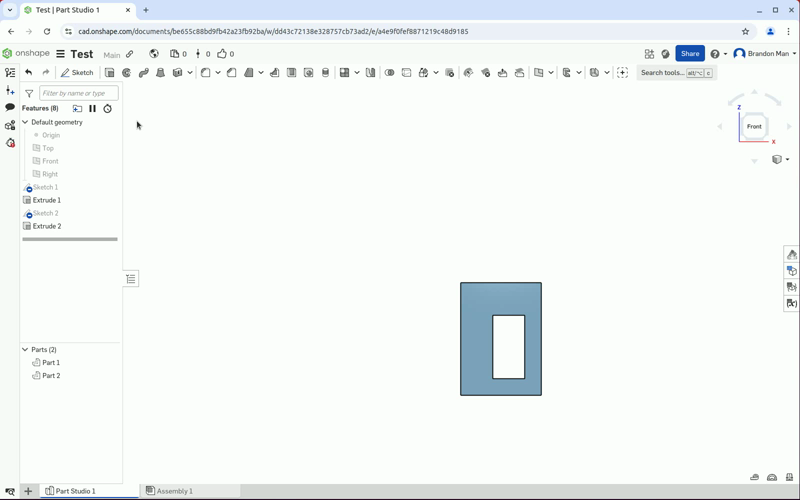
key(shift+h)
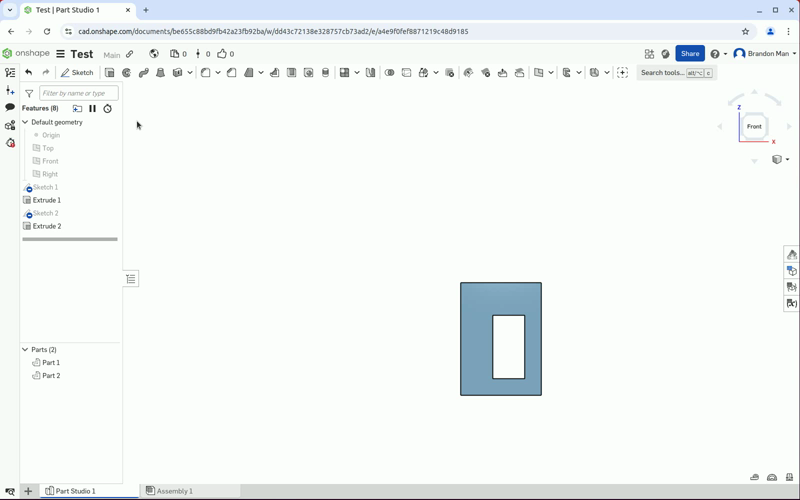
mouse_move(73, 189)
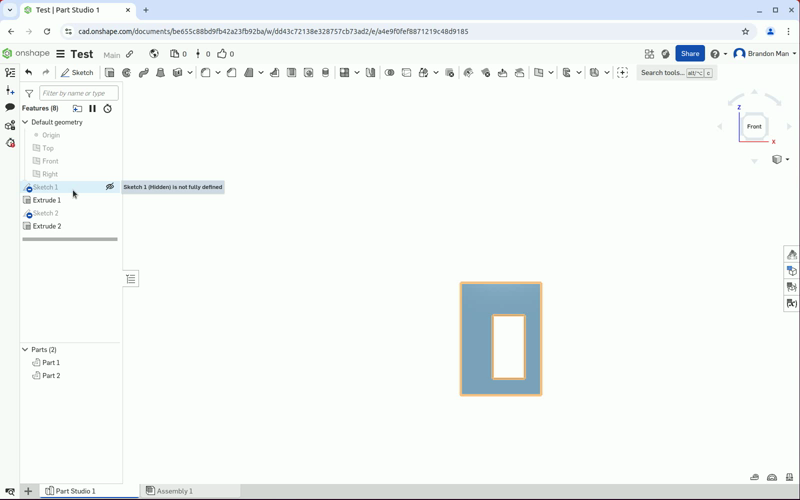
click(73, 189)
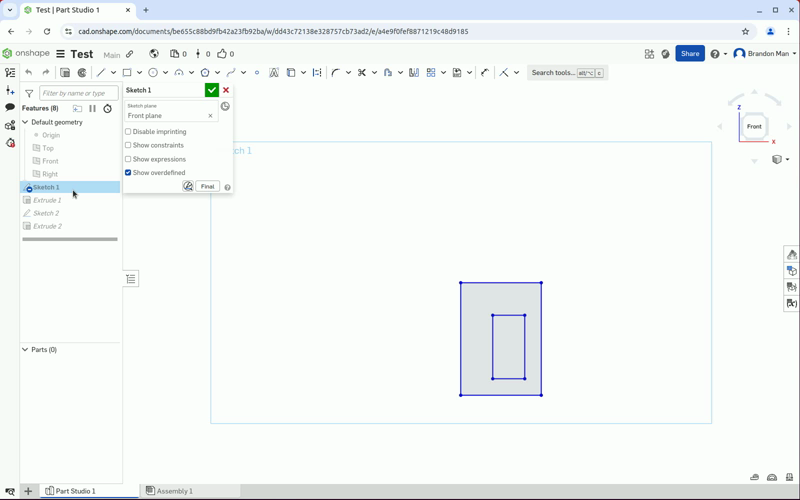
mouse_move(229, 92)
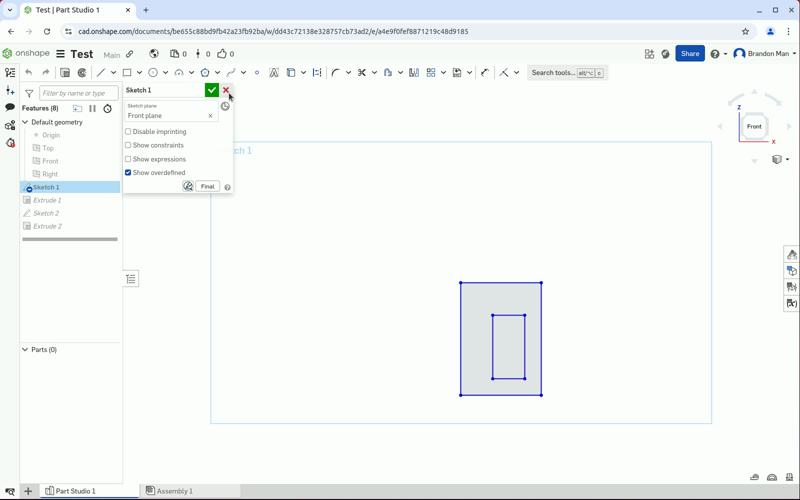
click(229, 92)
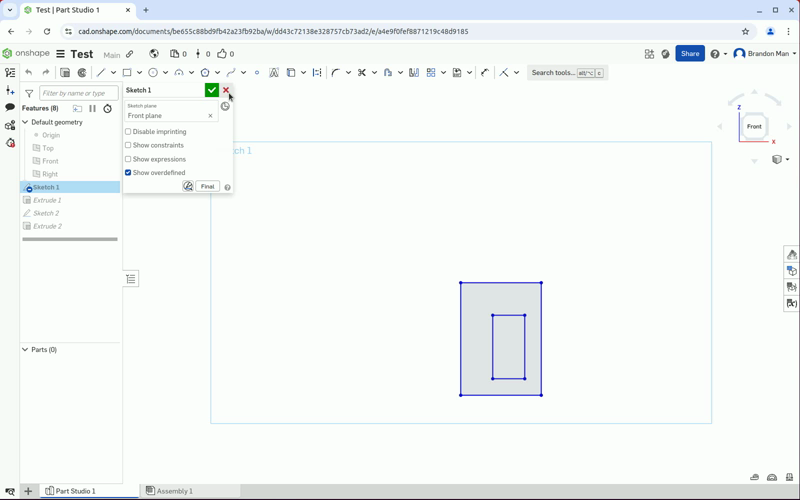
key(shift+s)
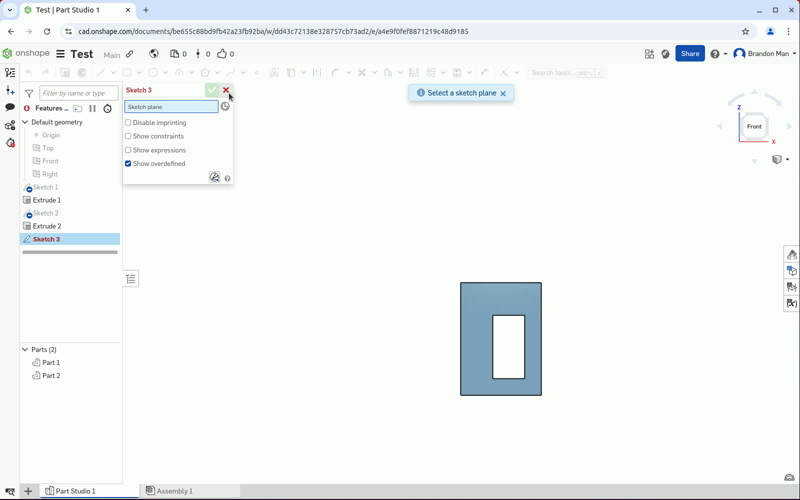
mouse_move(73, 163)
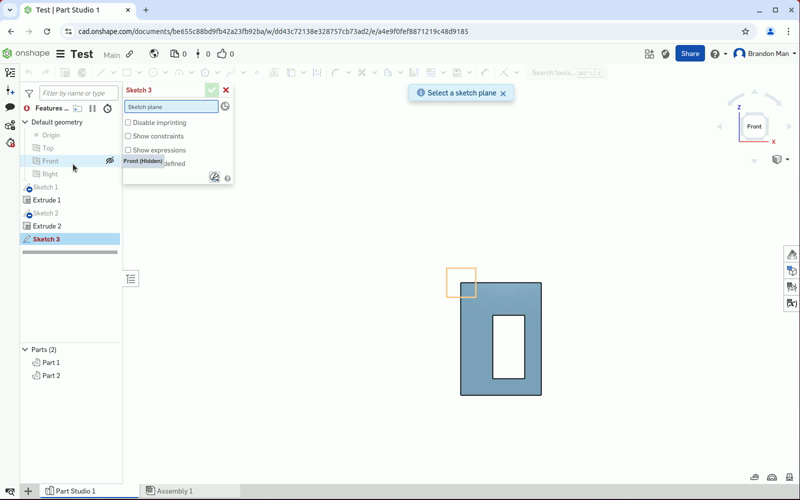
click(73, 163)
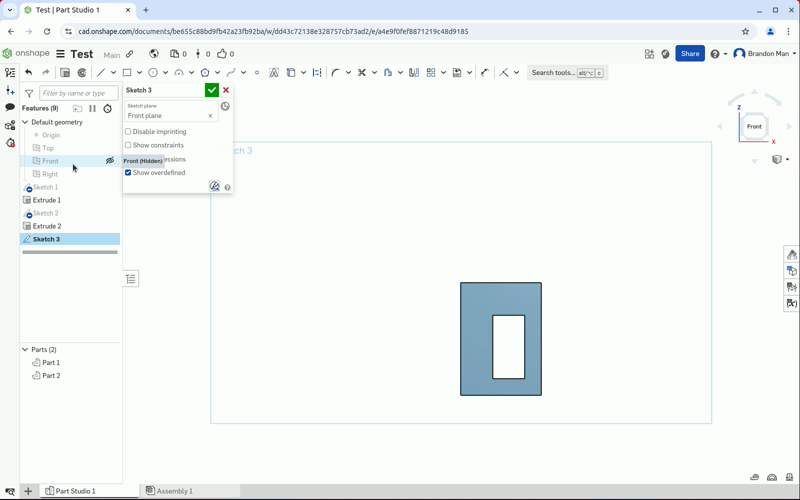
mouse_move(73, 352)
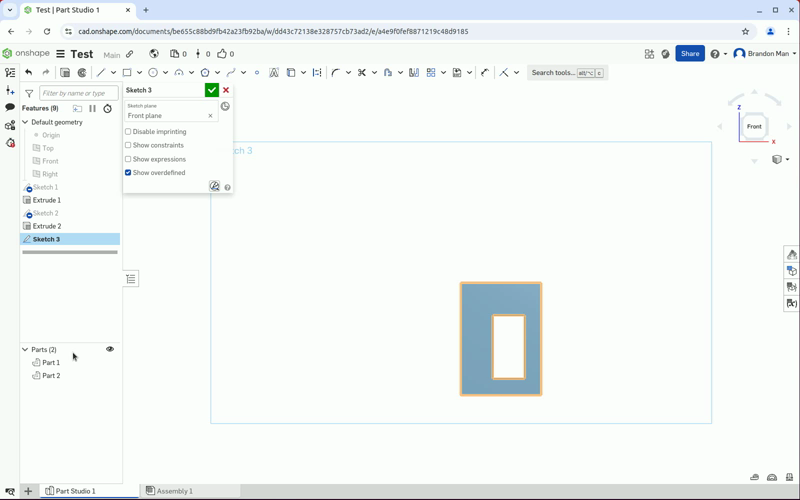
key(y)
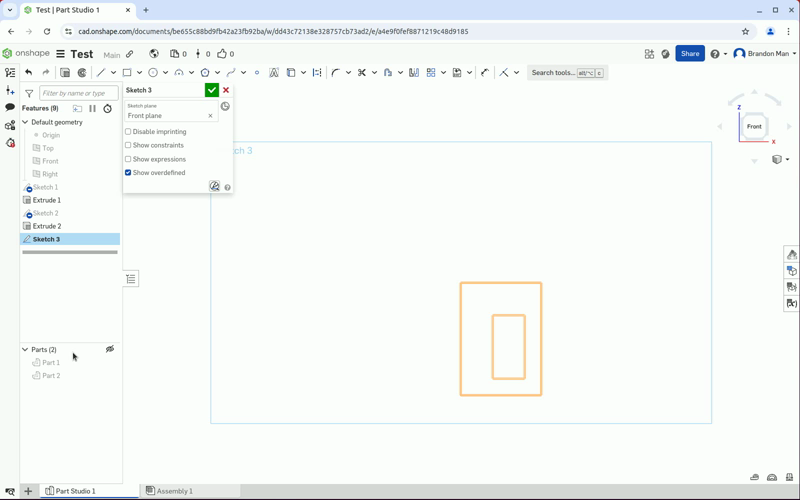
key(l)
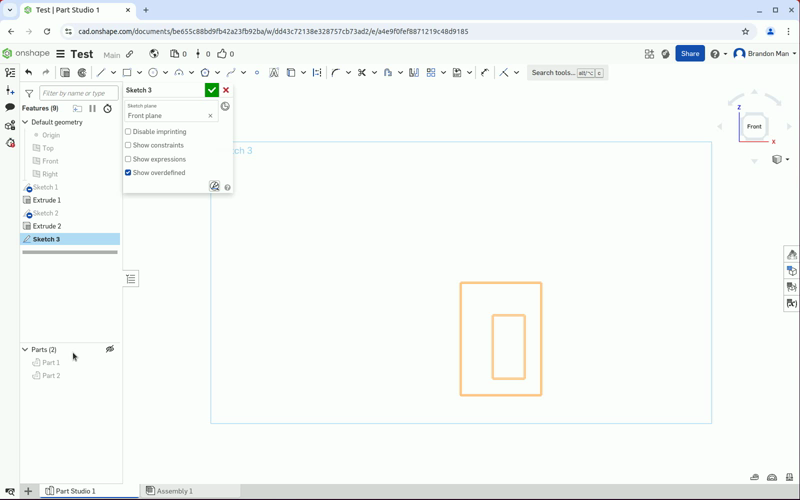
key_down(shift)
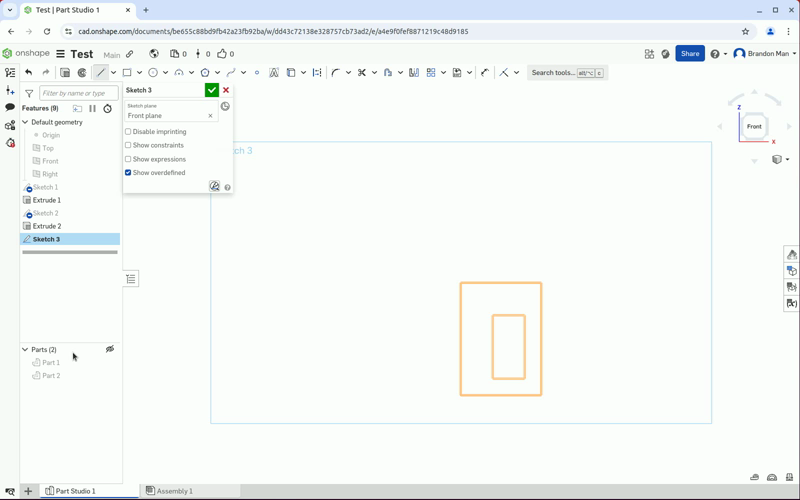
mouse_move(460, 395)
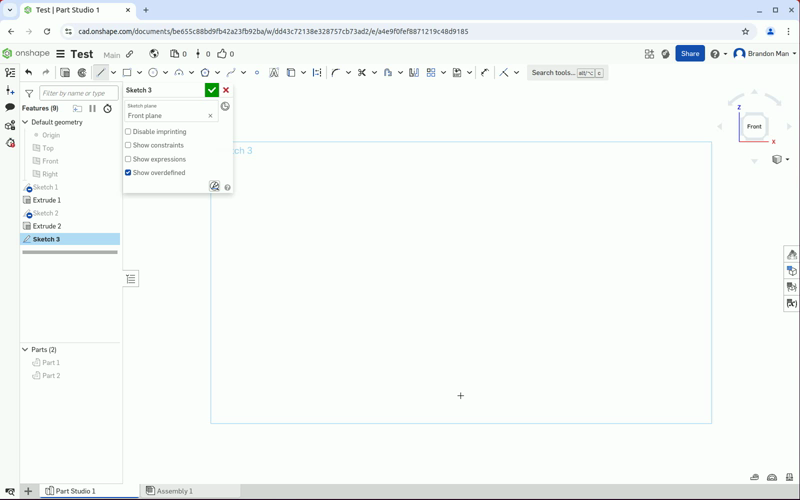
click(460, 395)
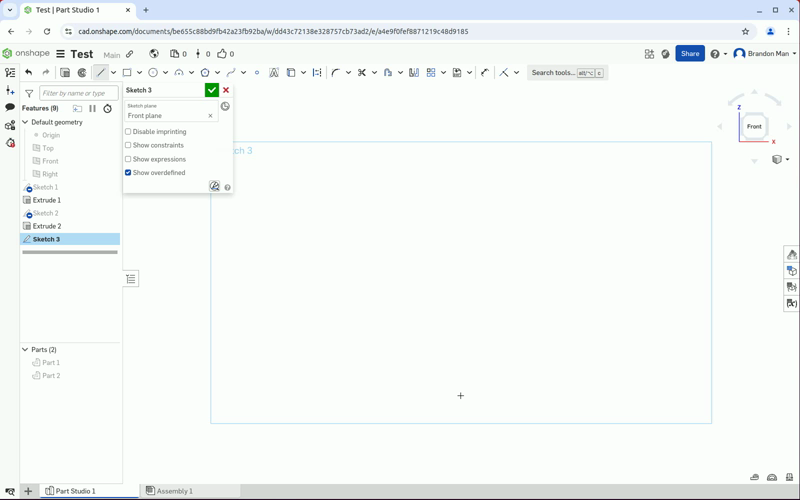
key_up(shift)
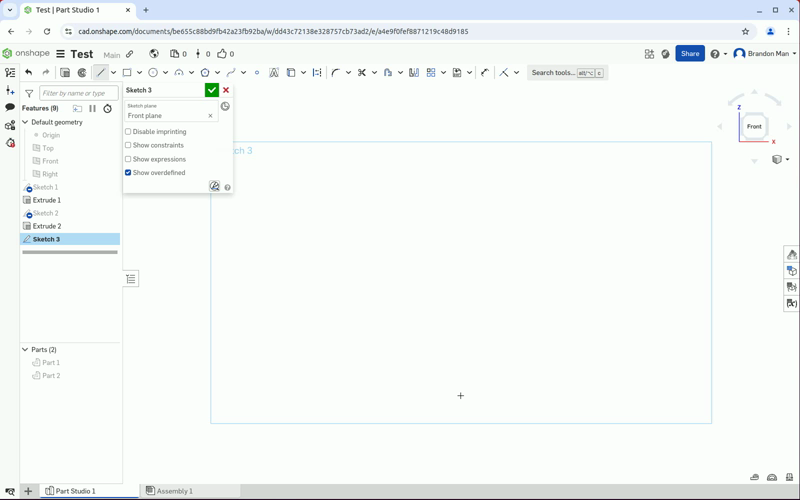
key_down(shift)
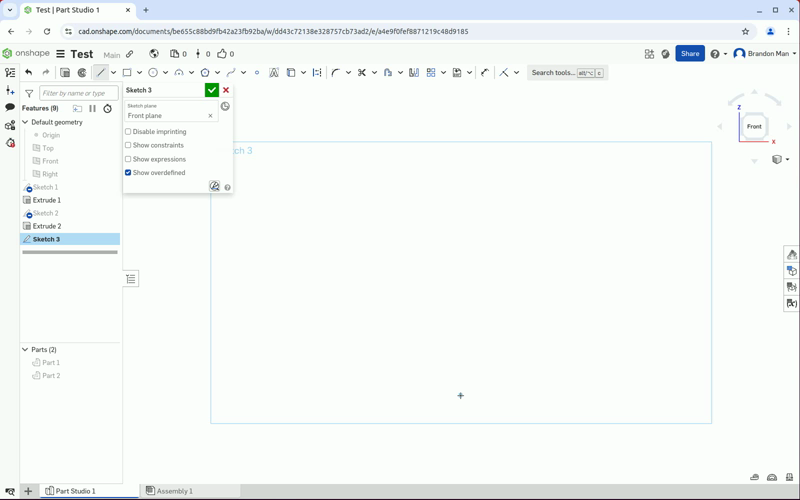
mouse_move(541, 395)
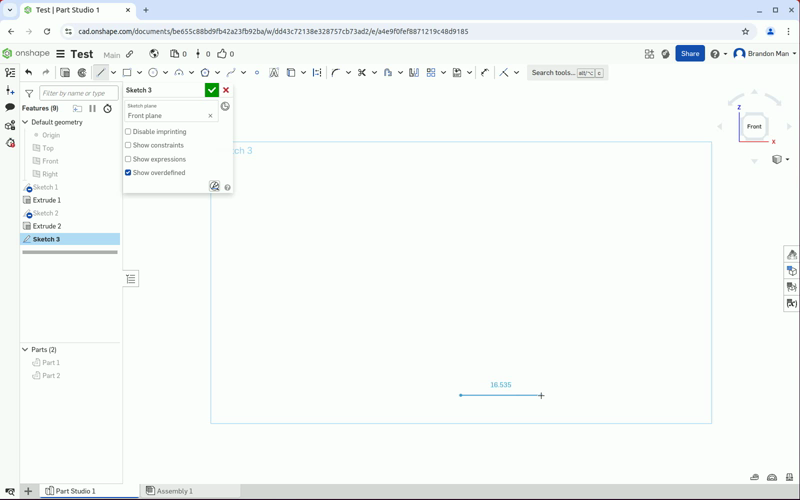
click(541, 395)
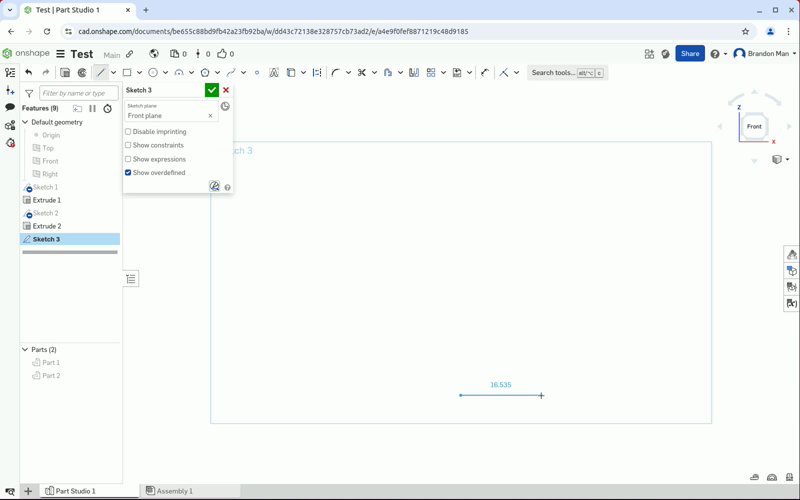
key_up(shift)
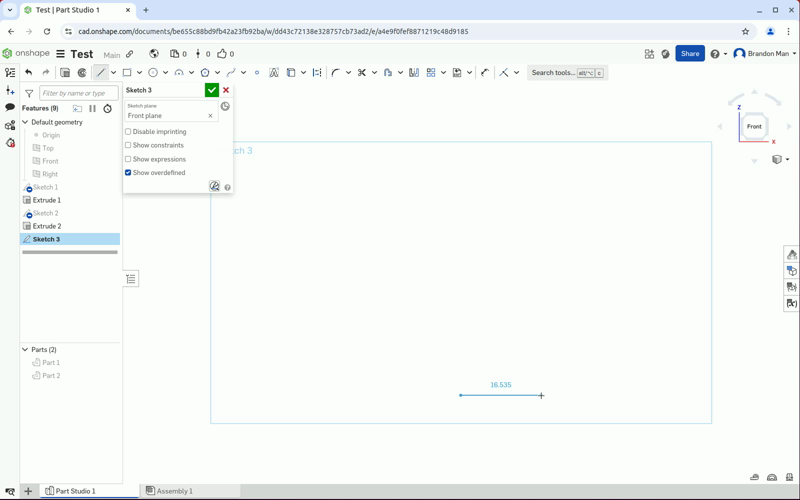
key_down(shift)
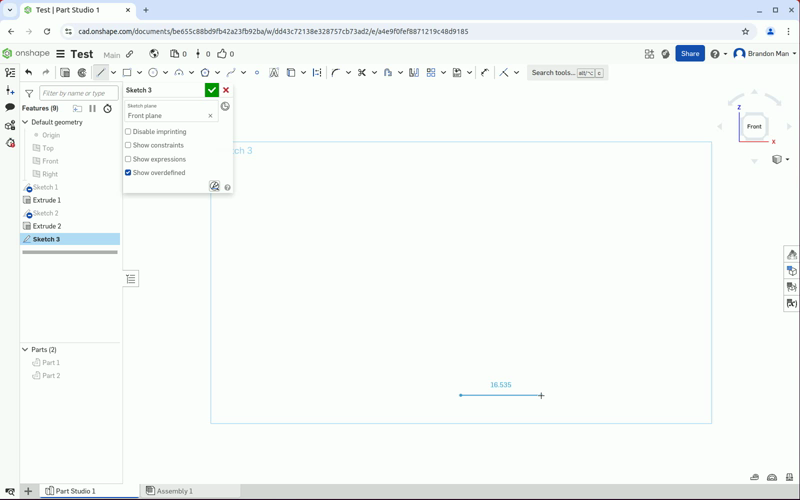
mouse_move(541, 282)
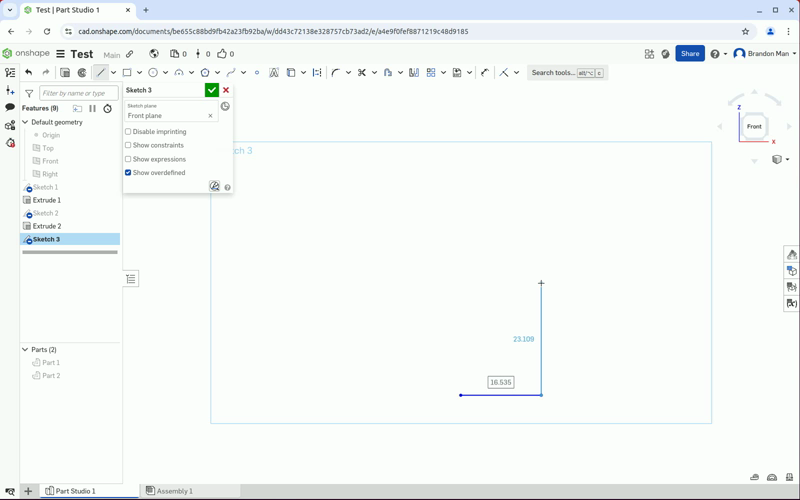
click(541, 282)
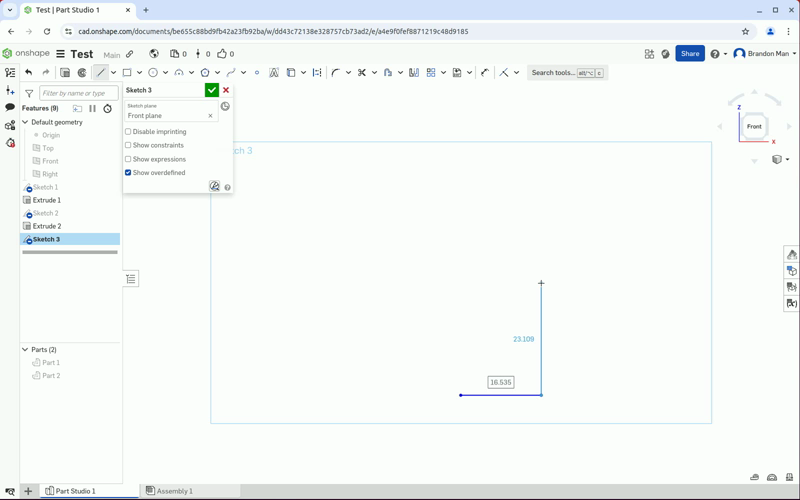
key_up(shift)
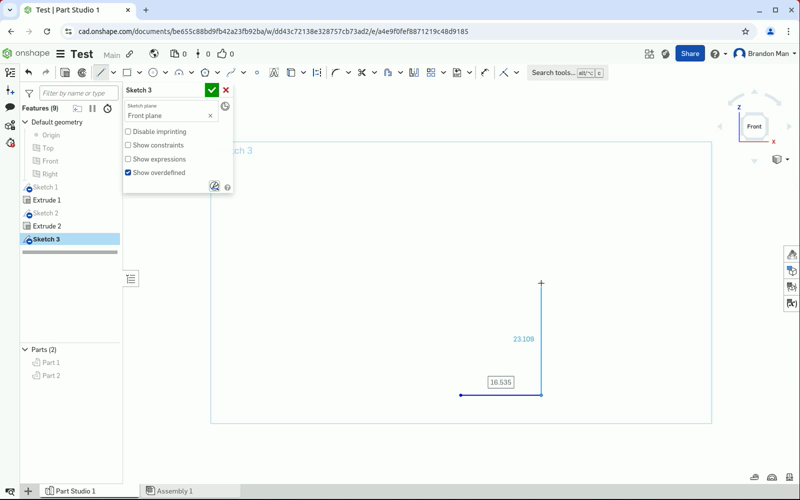
key_down(shift)
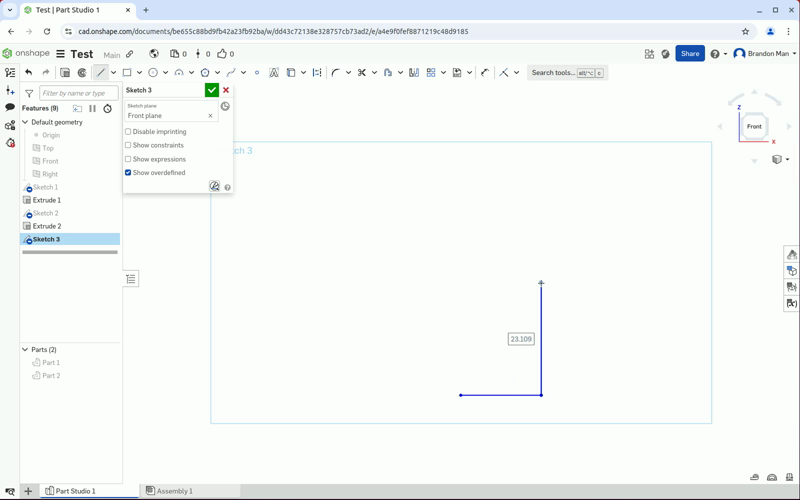
mouse_move(460, 282)
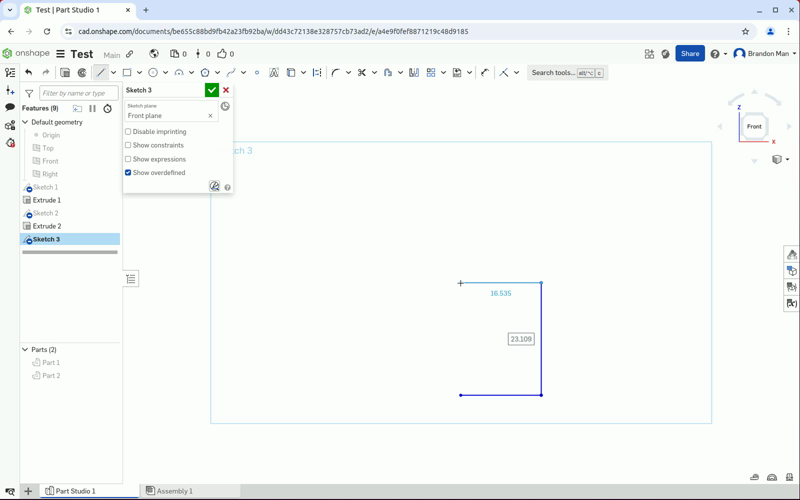
click(460, 282)
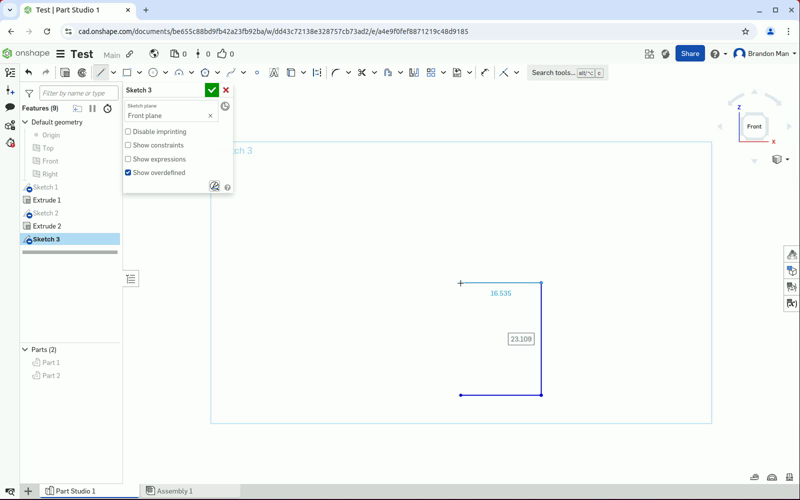
key_up(shift)
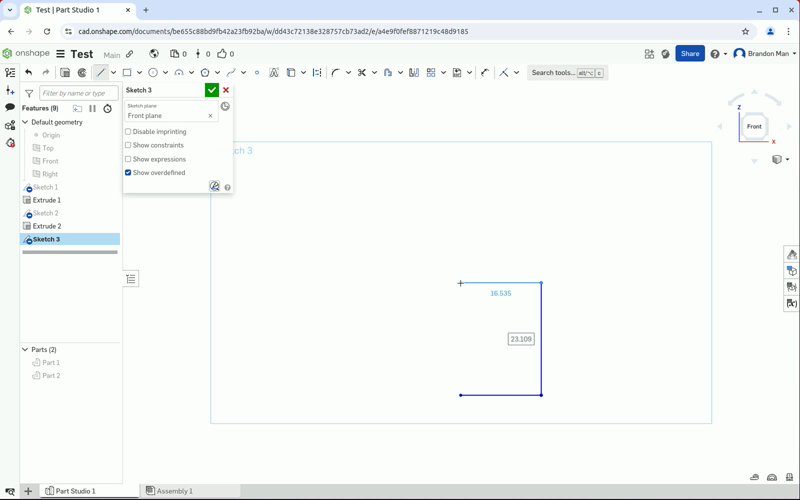
key_down(shift)
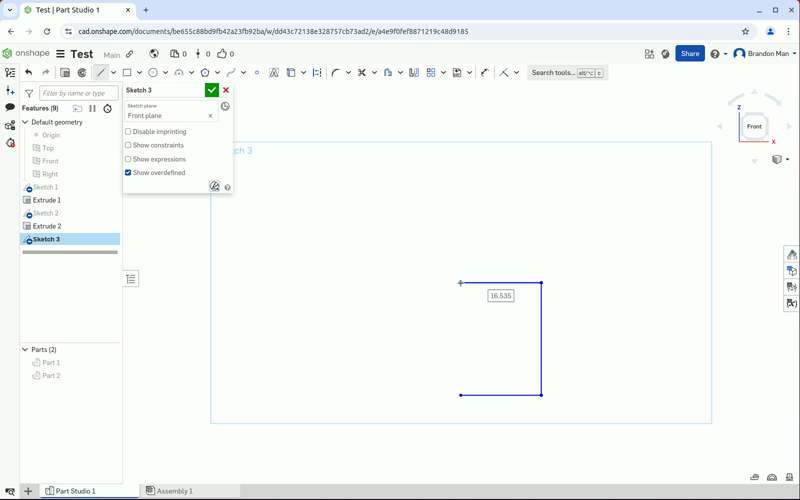
mouse_move(460, 395)
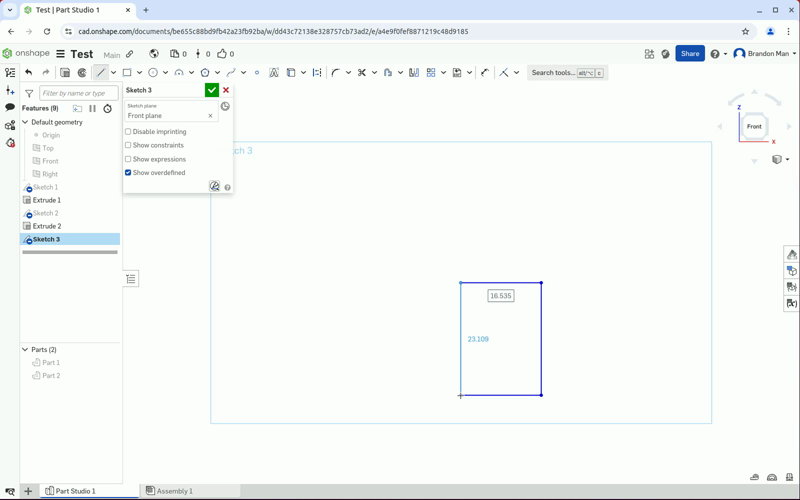
key_up(shift)
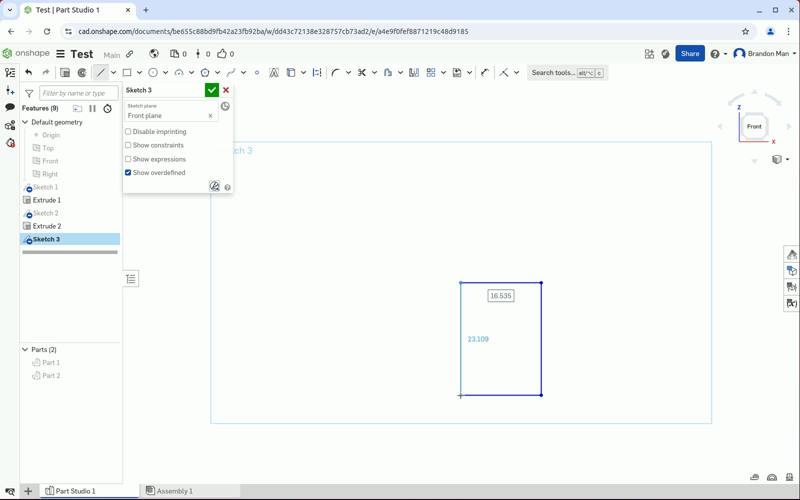
click(460, 395)
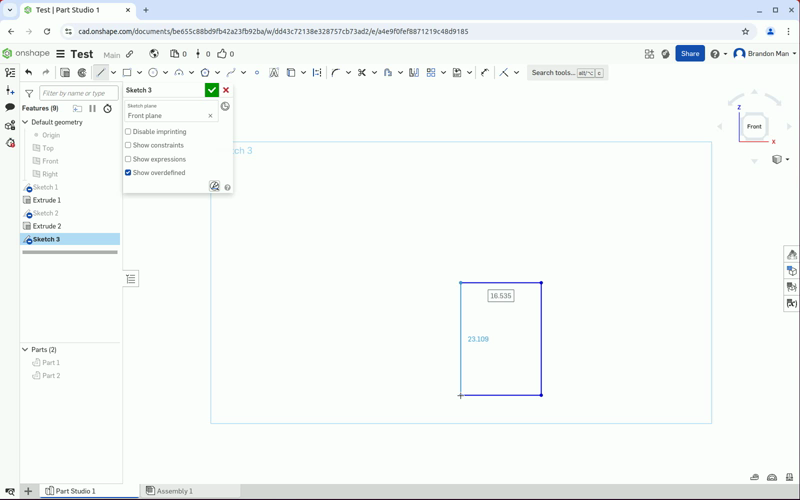
key(esc)
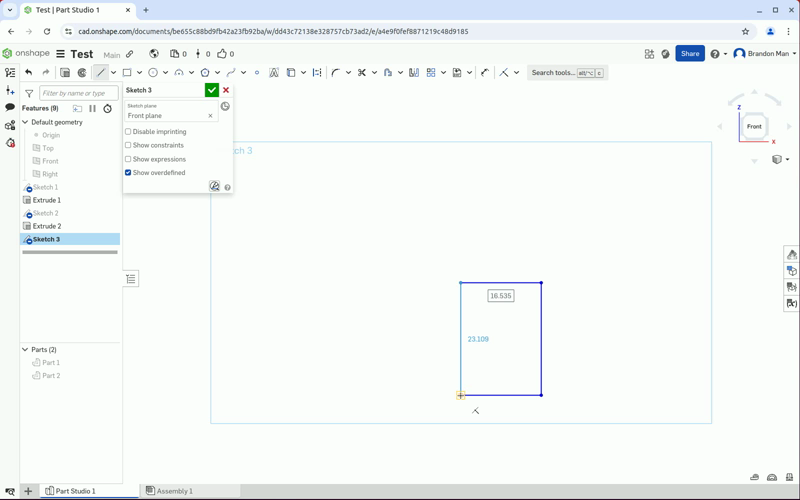
key(l)
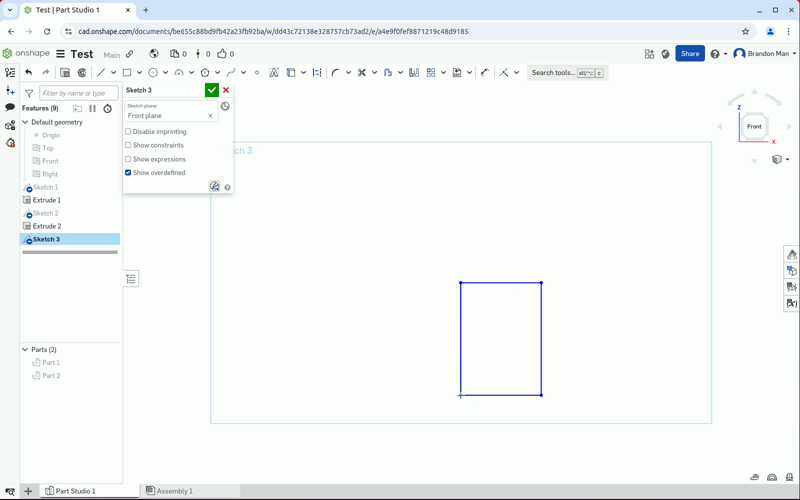
key_down(shift)
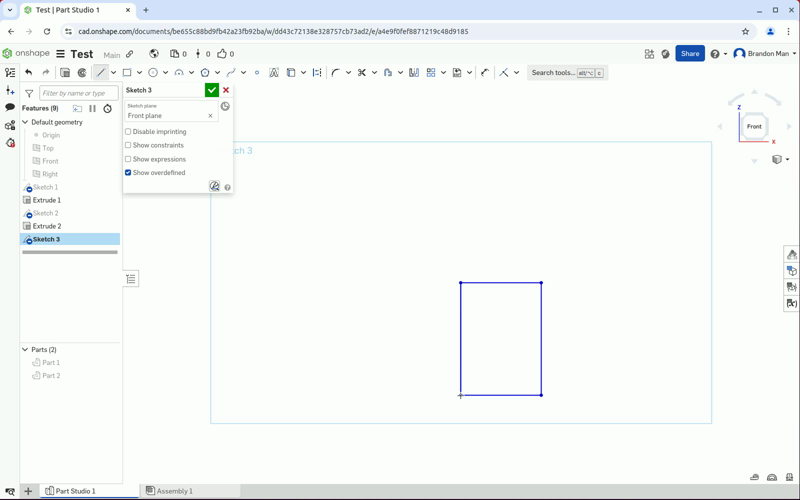
mouse_move(492, 378)
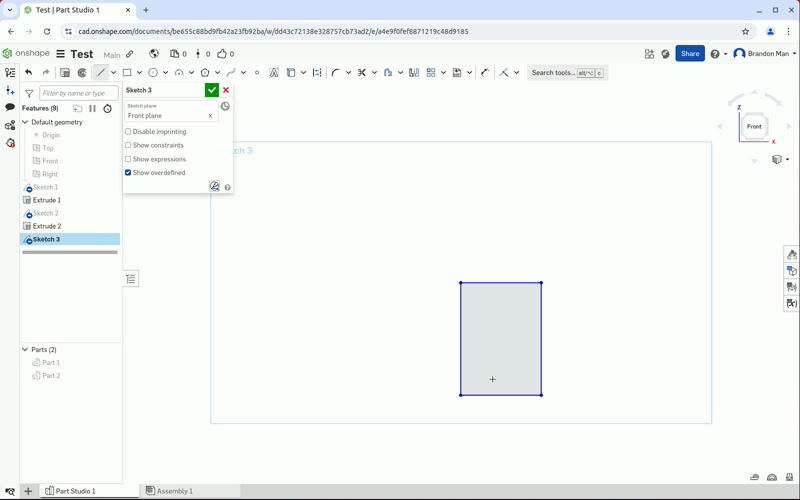
click(492, 378)
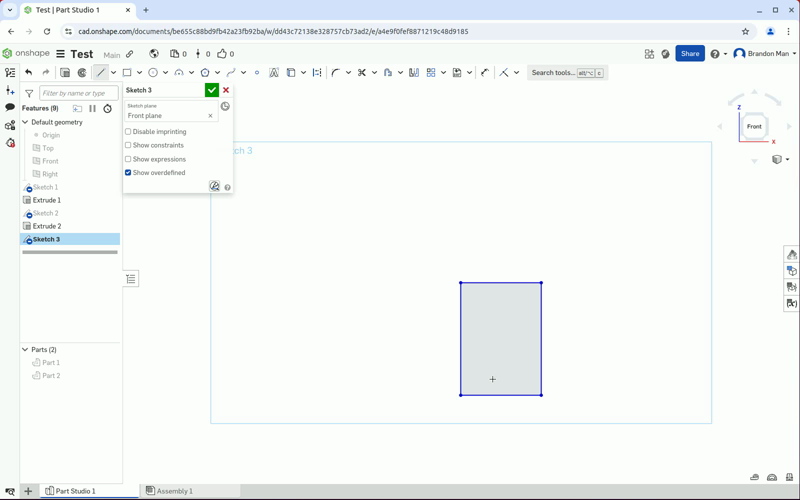
key_up(shift)
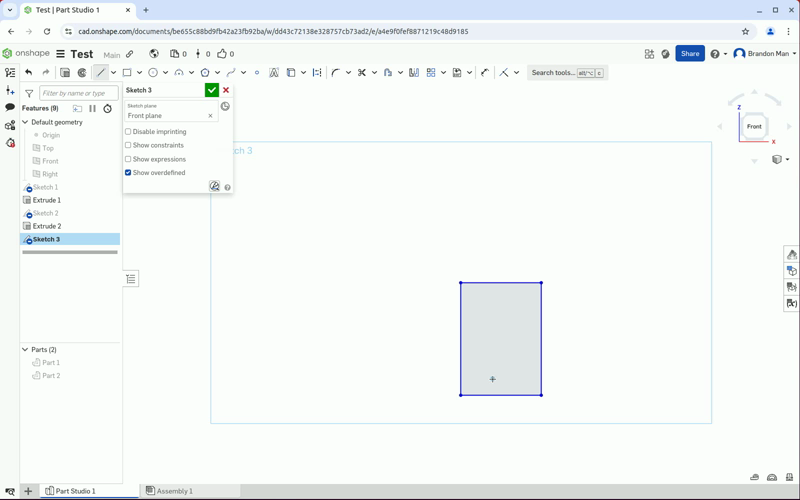
key_down(shift)
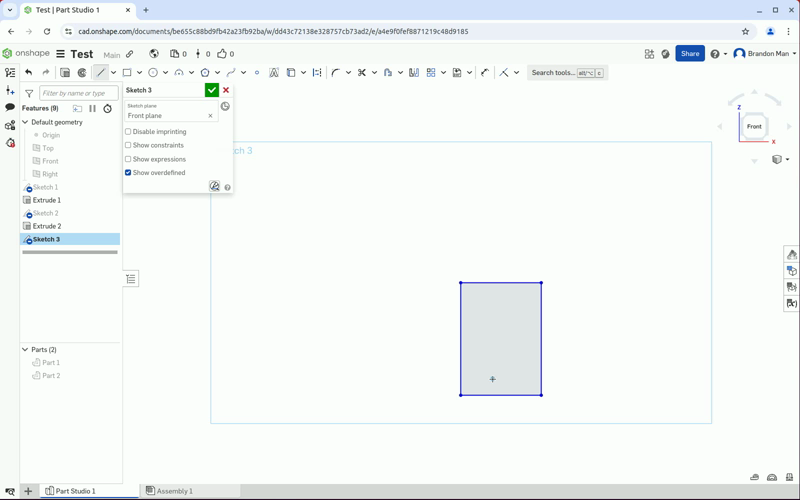
mouse_move(522, 378)
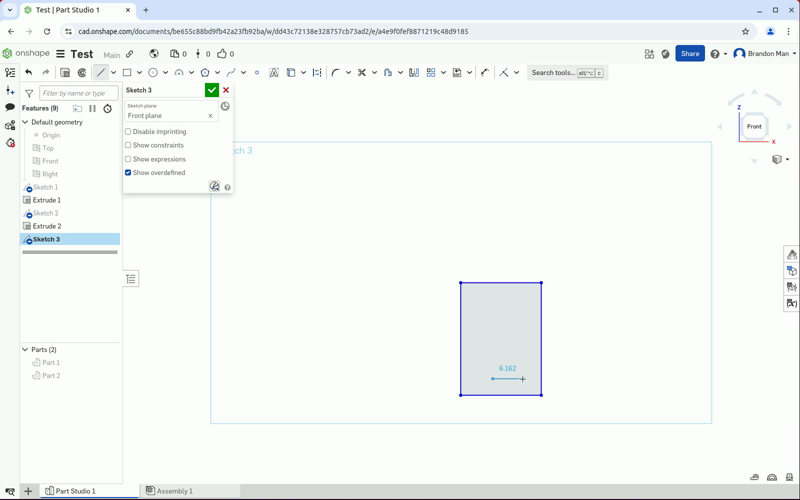
mouse_move(524, 378)
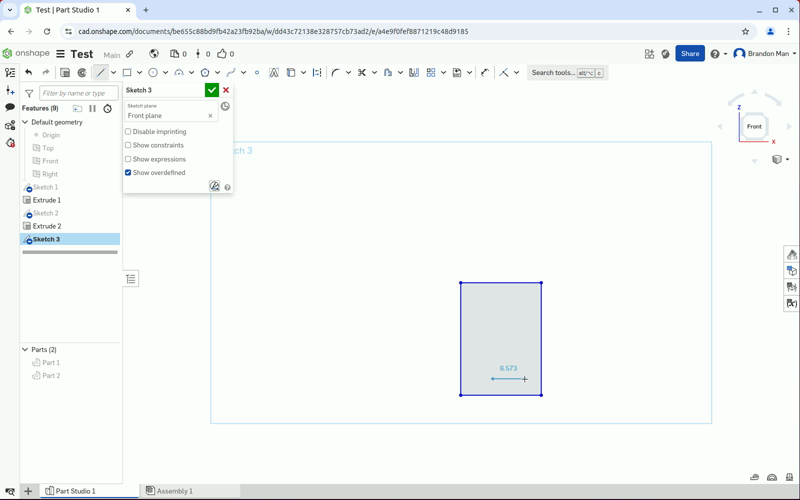
click(524, 378)
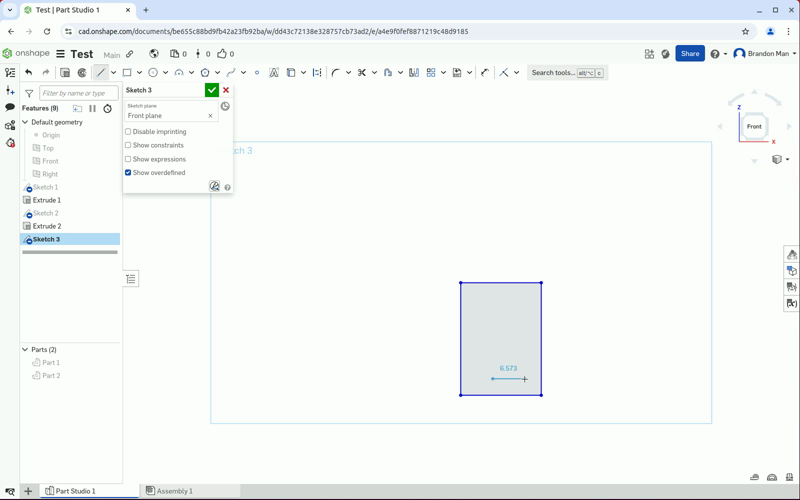
key_up(shift)
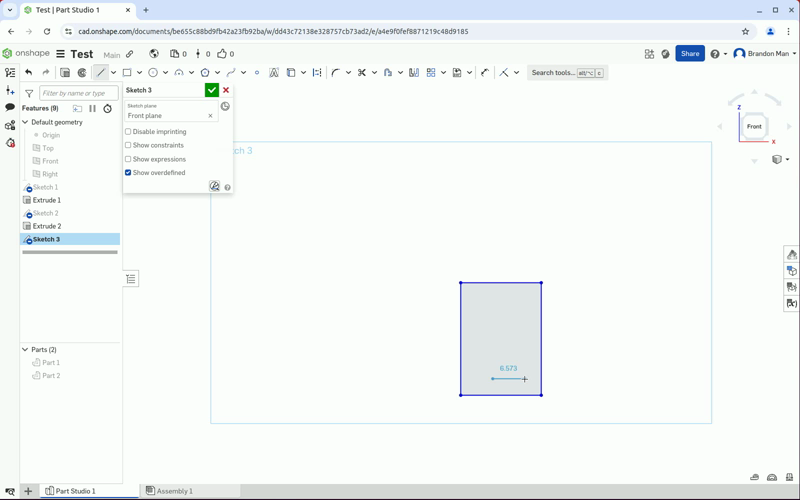
key_down(shift)
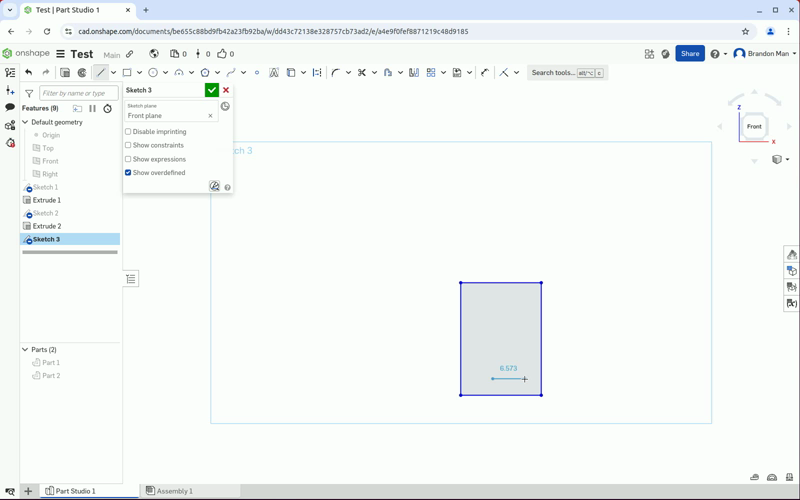
mouse_move(524, 315)
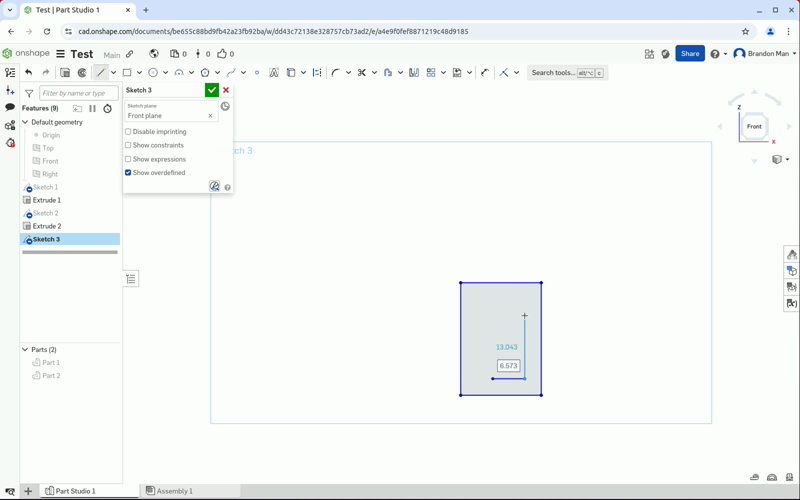
click(524, 315)
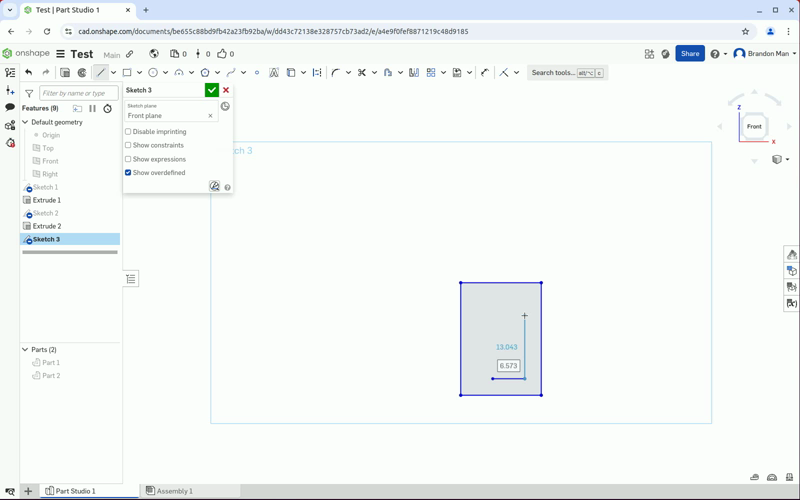
key_up(shift)
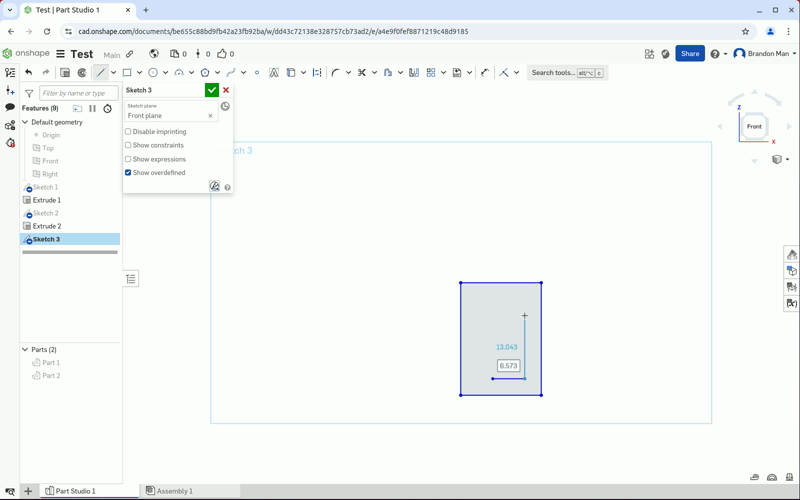
key_down(shift)
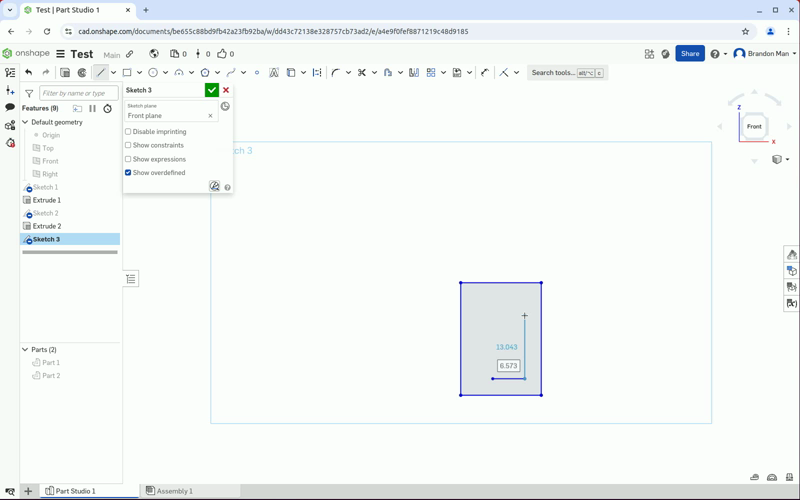
mouse_move(554, 315)
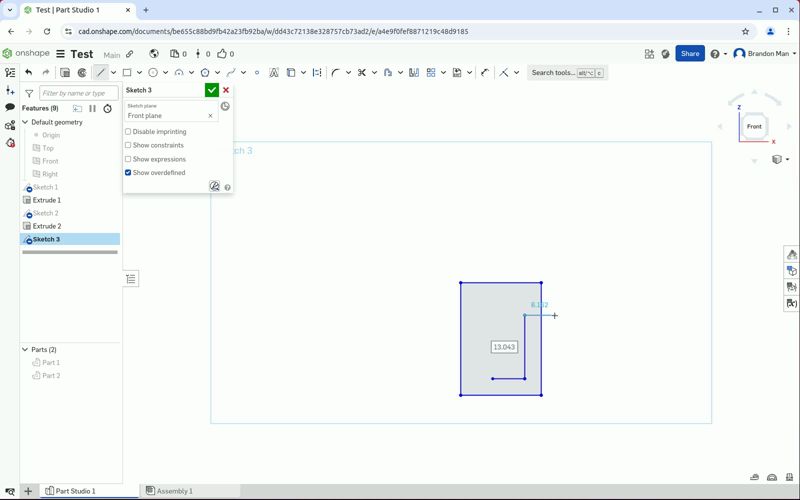
mouse_move(492, 315)
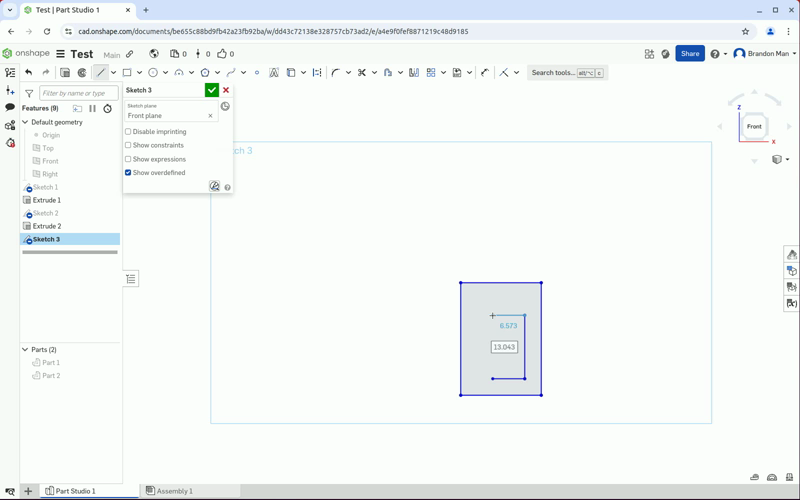
click(492, 315)
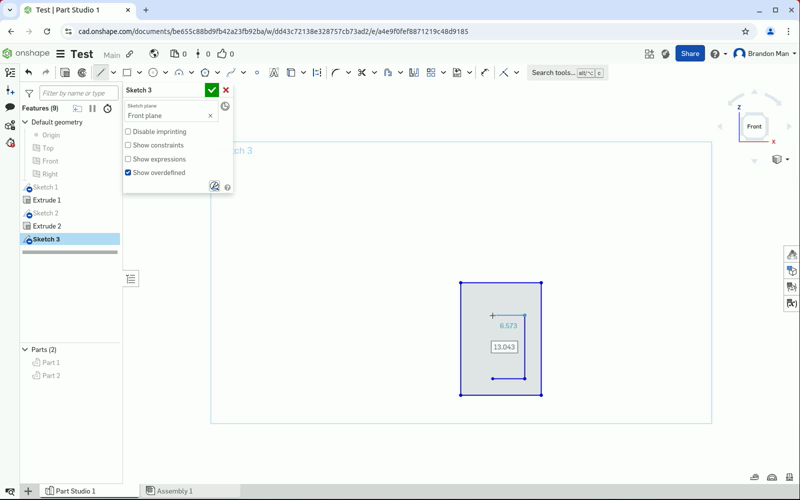
key_up(shift)
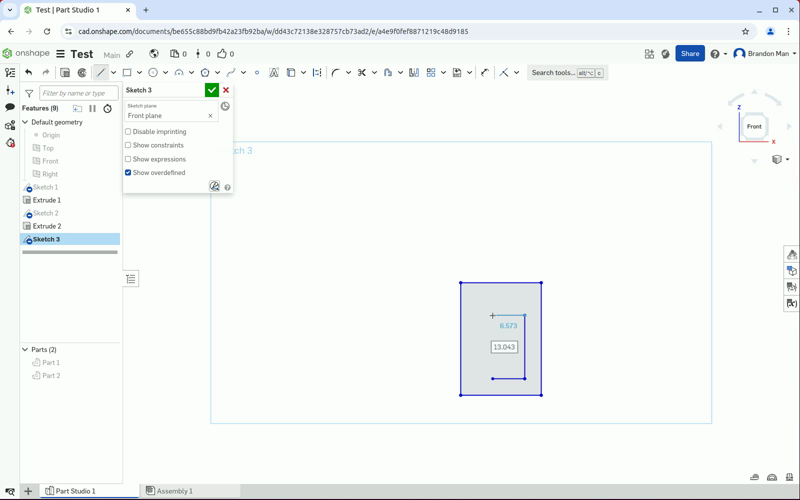
key_down(shift)
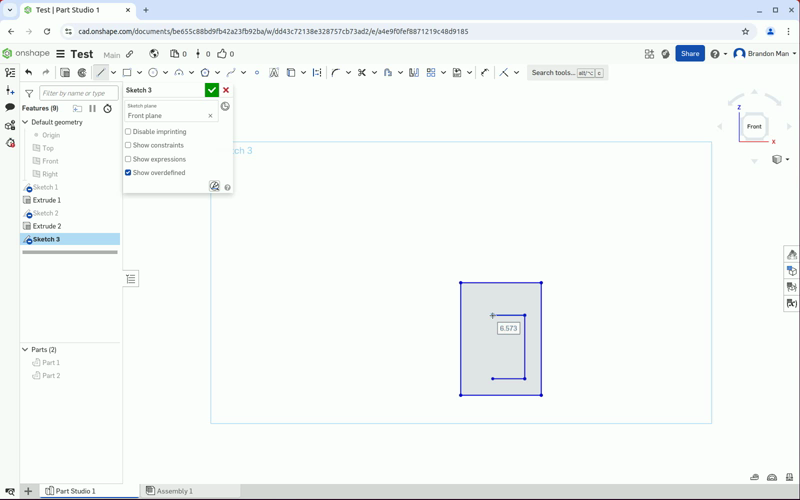
mouse_move(492, 378)
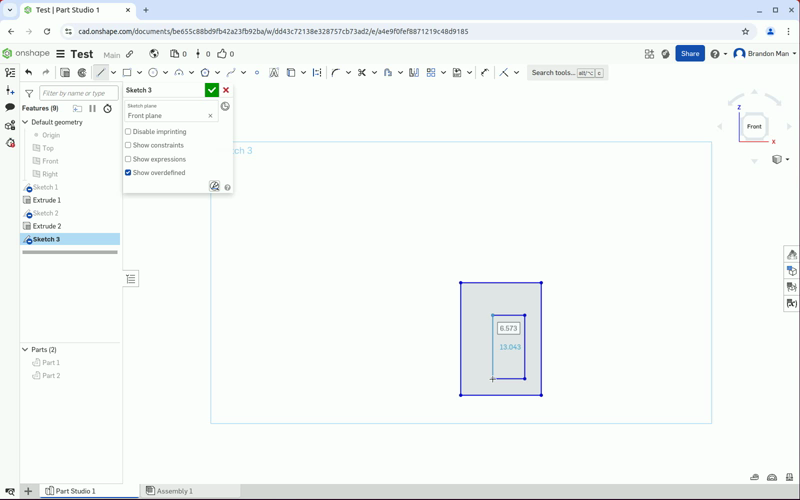
key_up(shift)
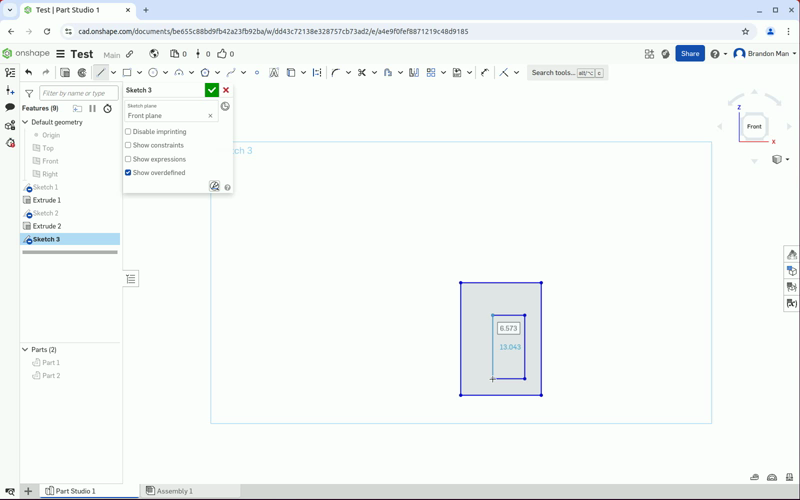
click(492, 378)
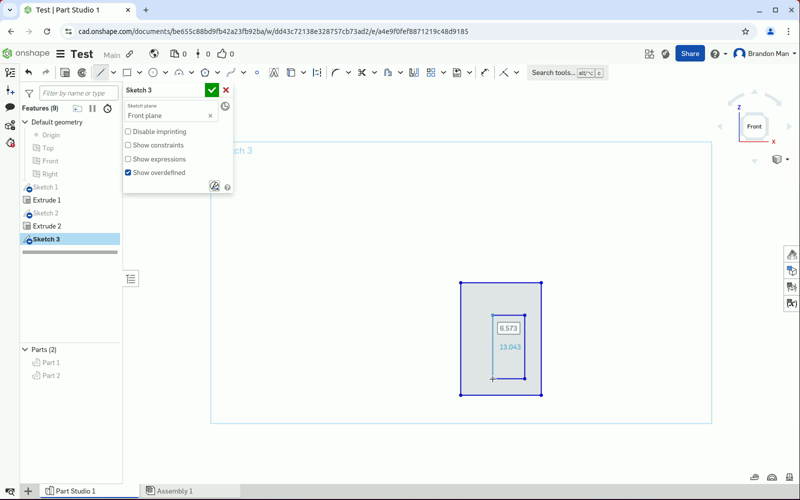
key(esc)
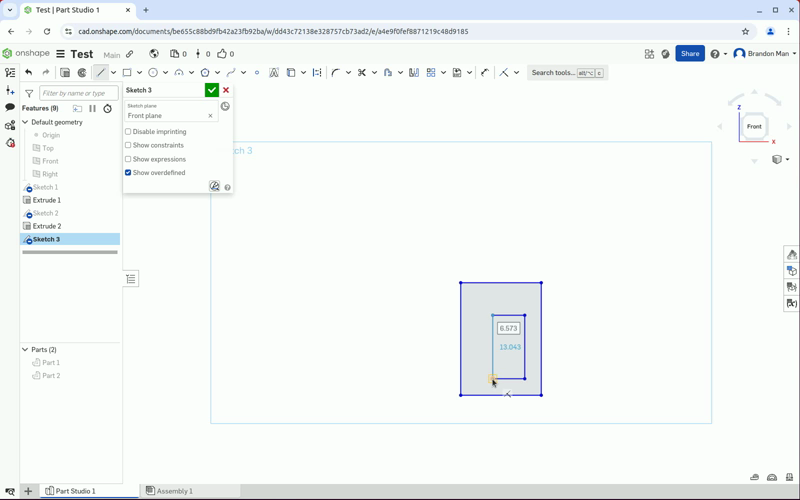
mouse_move(482, 304)
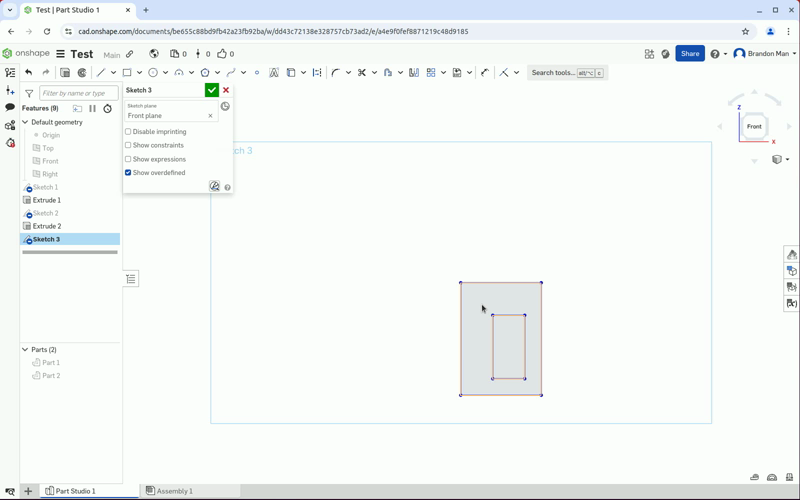
click(482, 304)
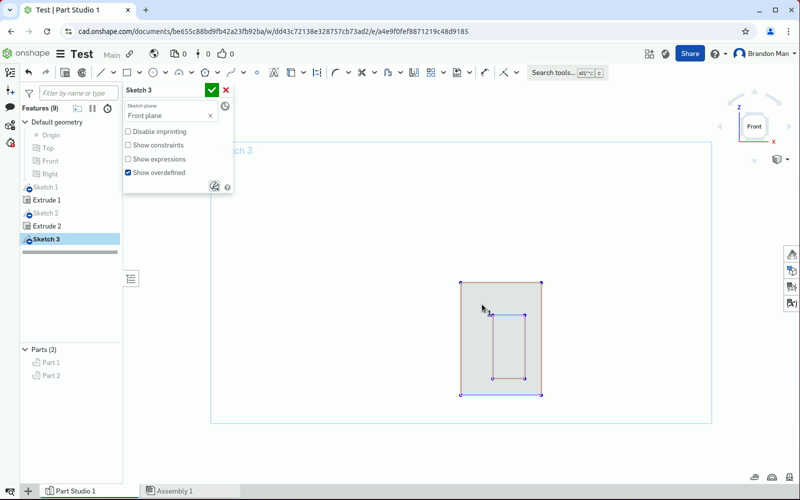
mouse_move(73, 352)
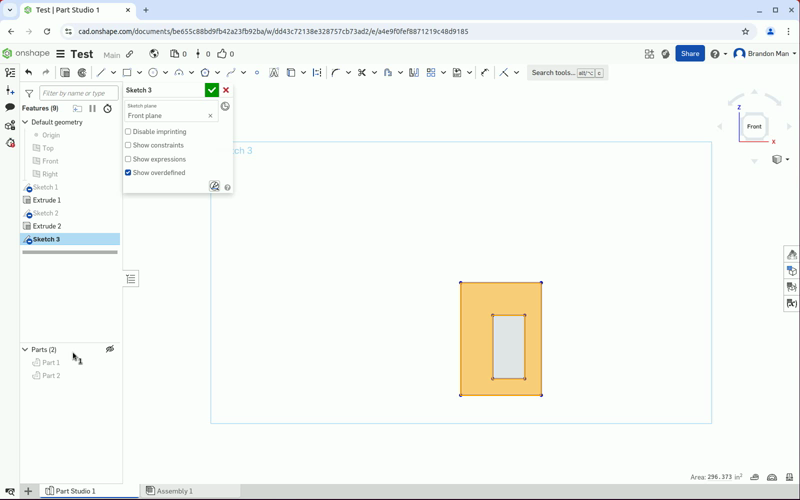
key(shift+y)
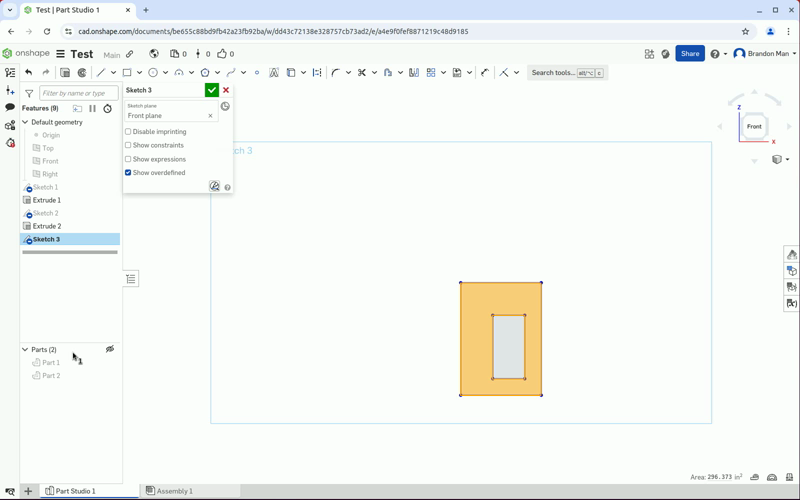
key(shift+e)
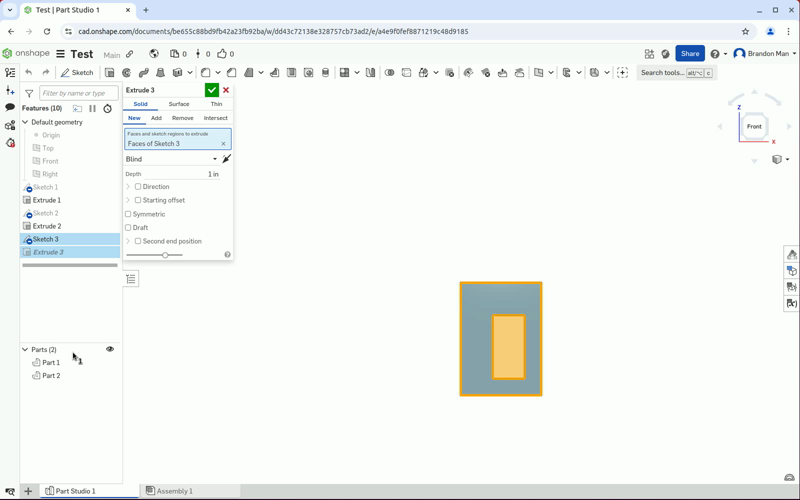
mouse_move(143, 106)
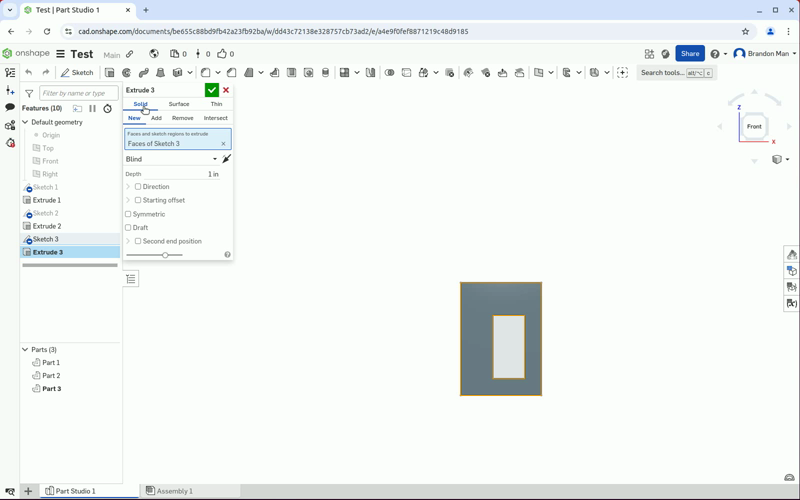
click(143, 106)
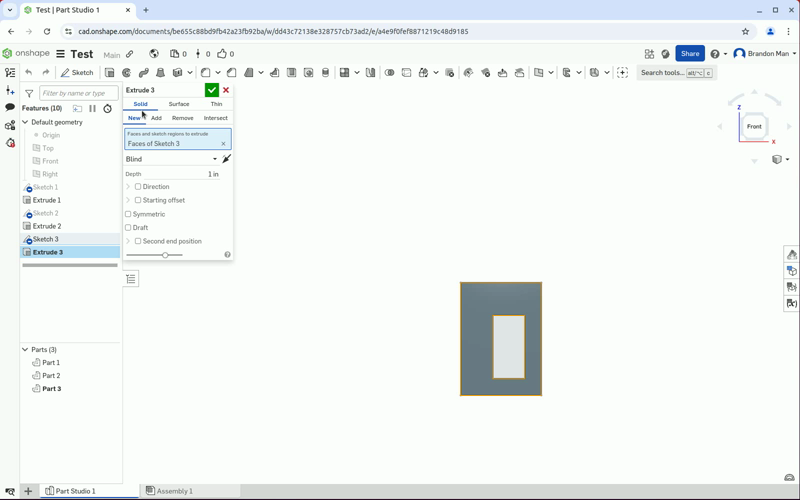
mouse_move(137, 120)
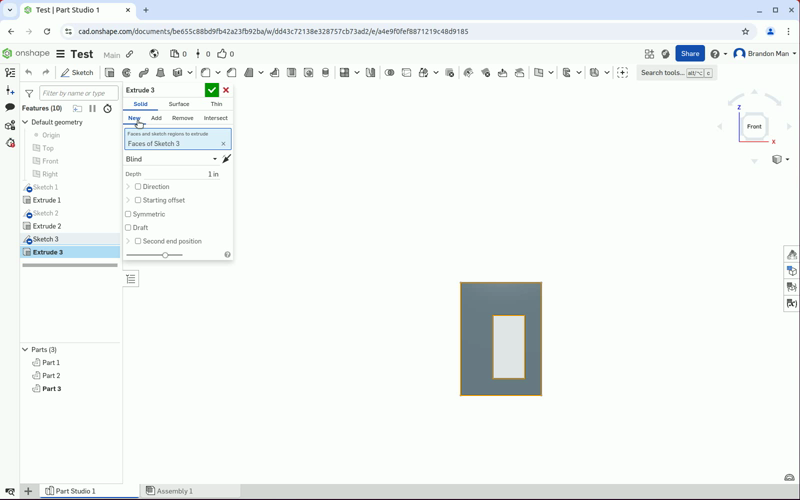
click(137, 120)
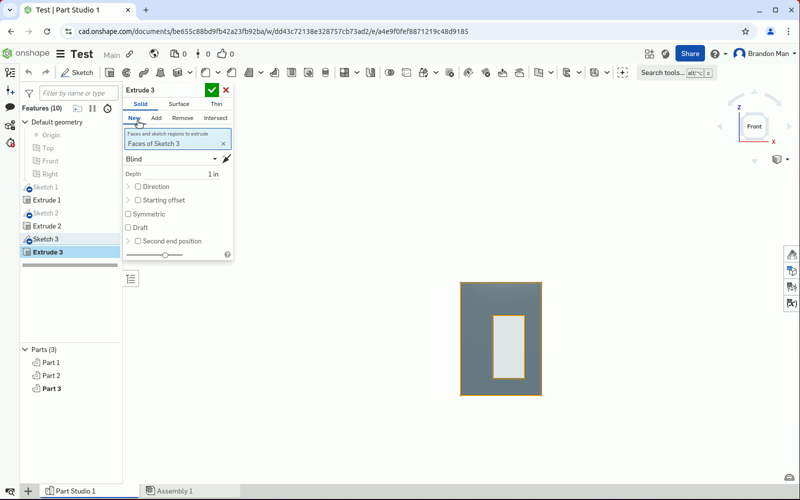
key(tab, 4)
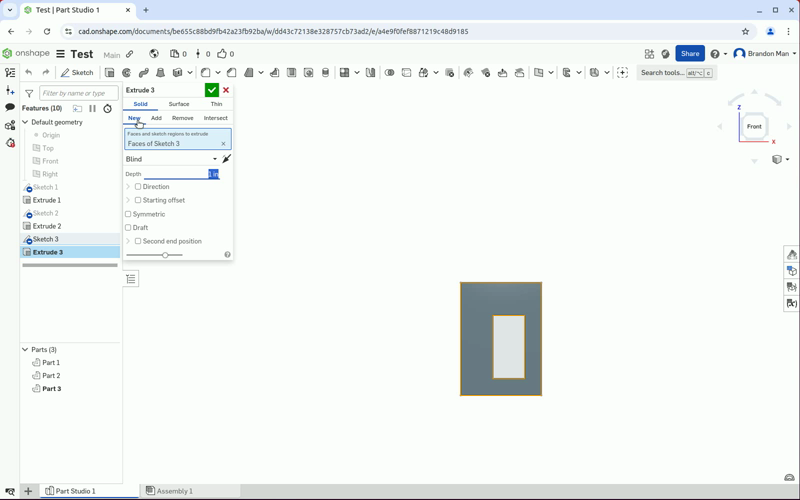
text(3.37)
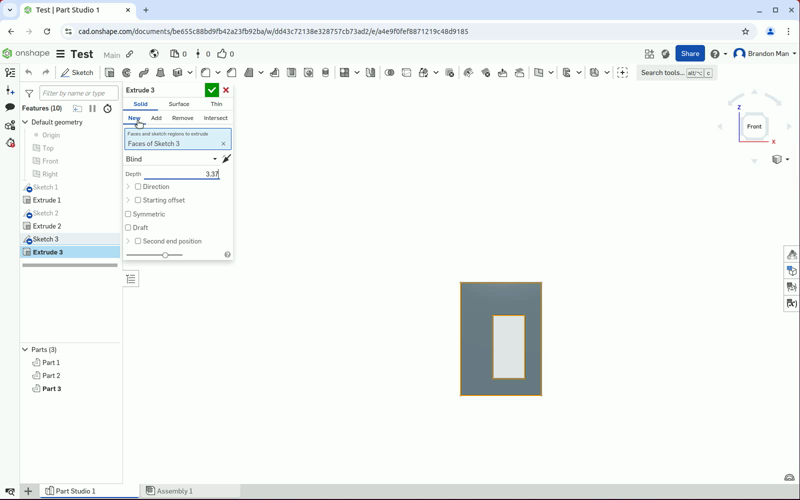
key(enter)
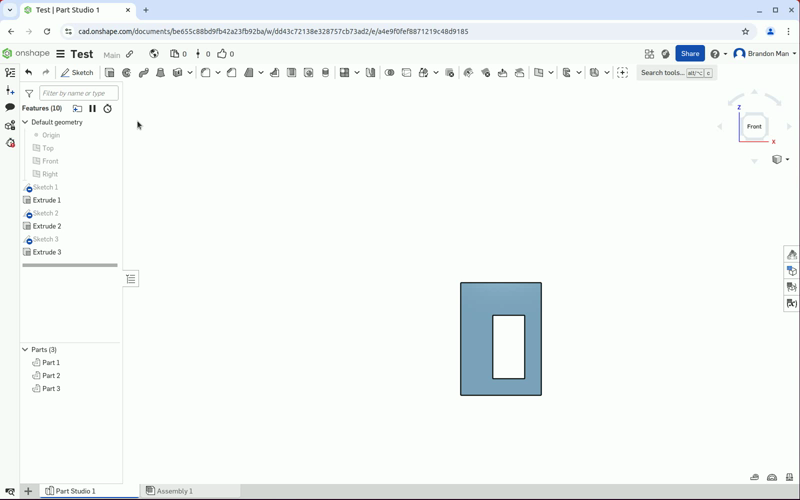
key(shift+h)
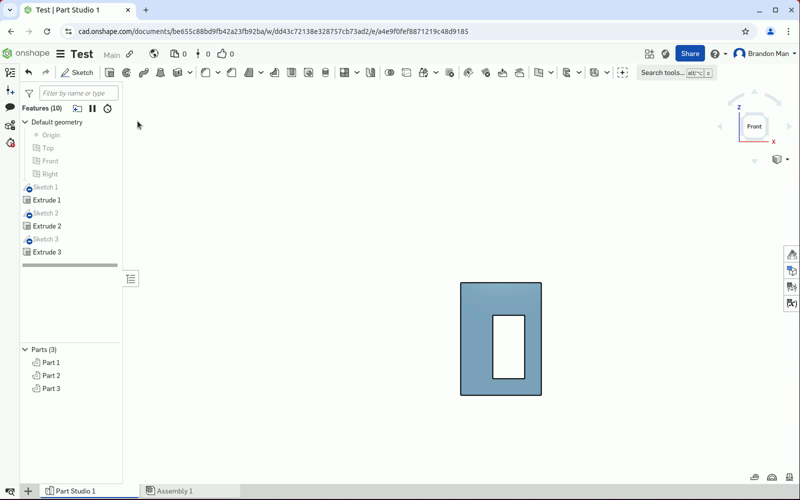
key(shift+h)
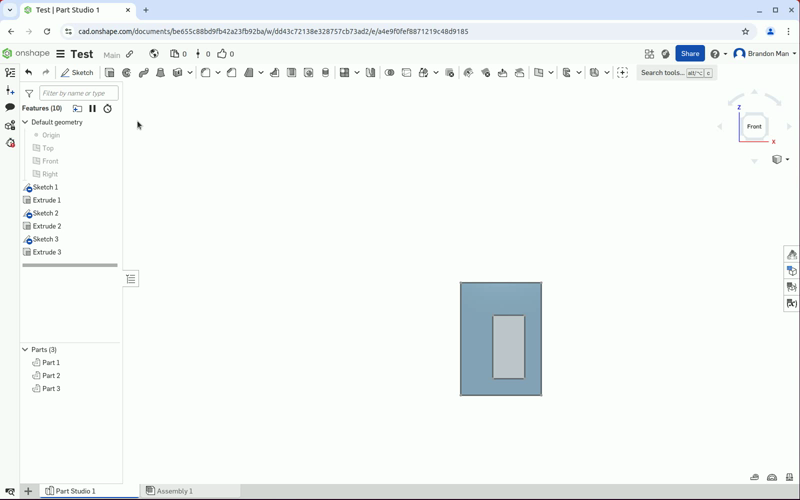
key(shift+7)
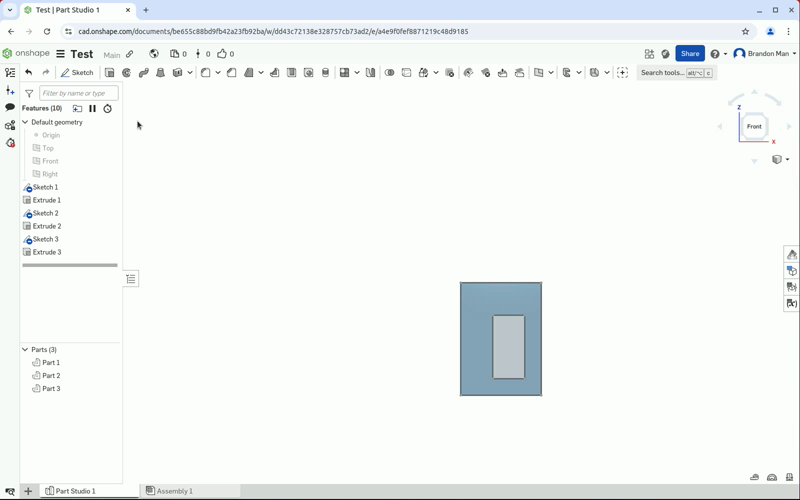
key(left, 2)
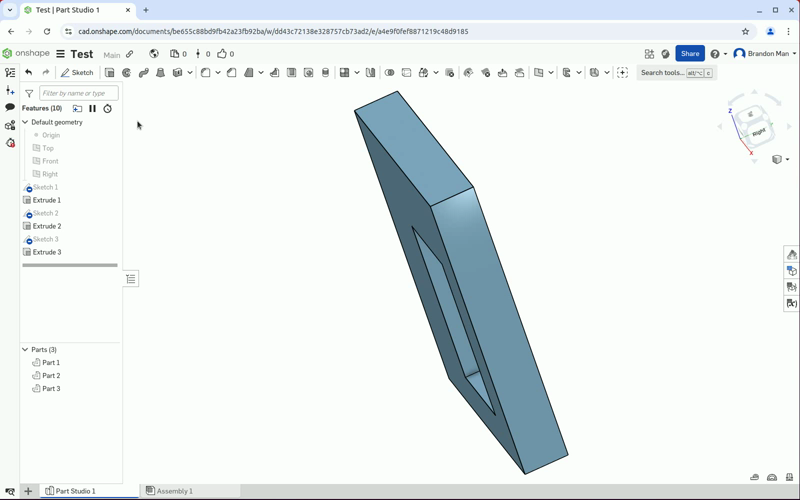
key(down, 2)
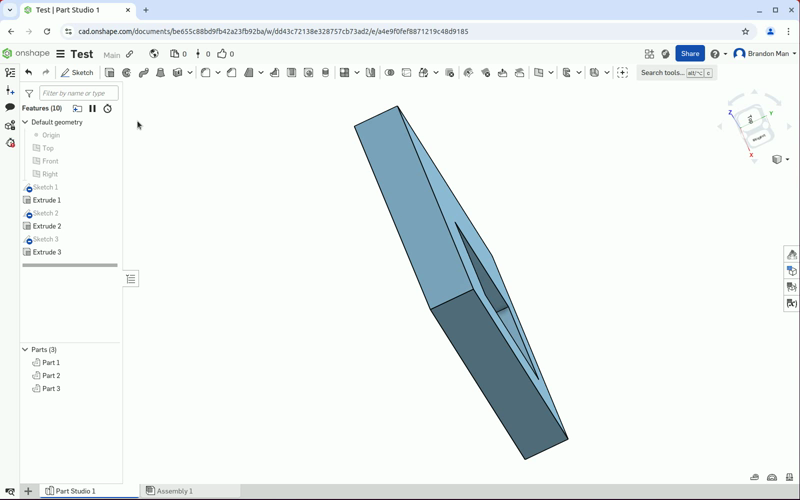
key(up, 2)
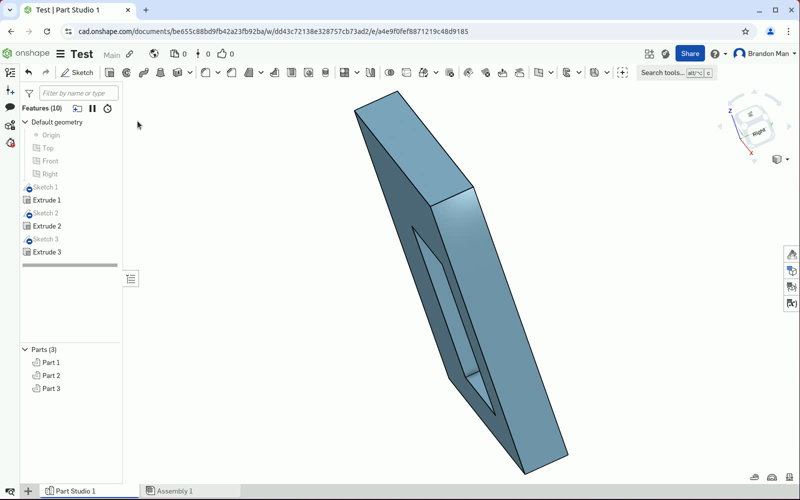
key(right, 2)
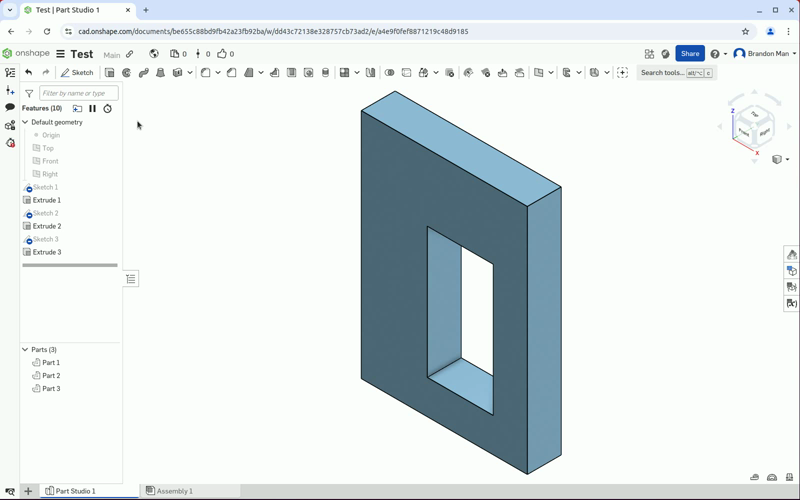
mouse_move(73, 189)
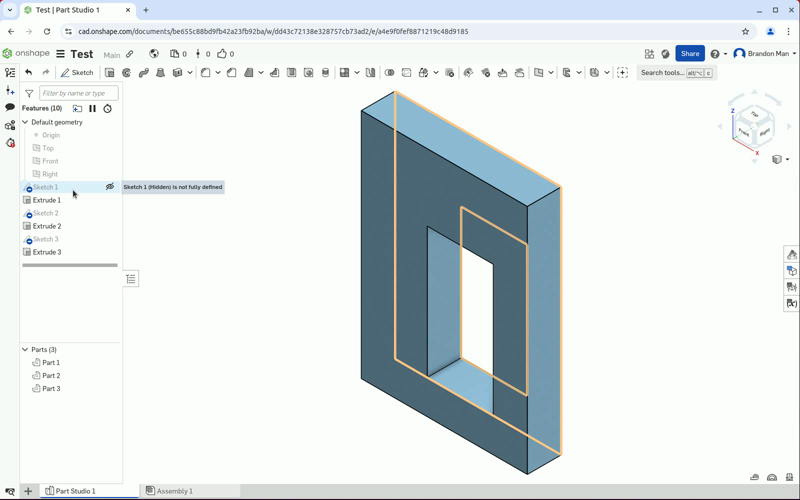
click(73, 189)